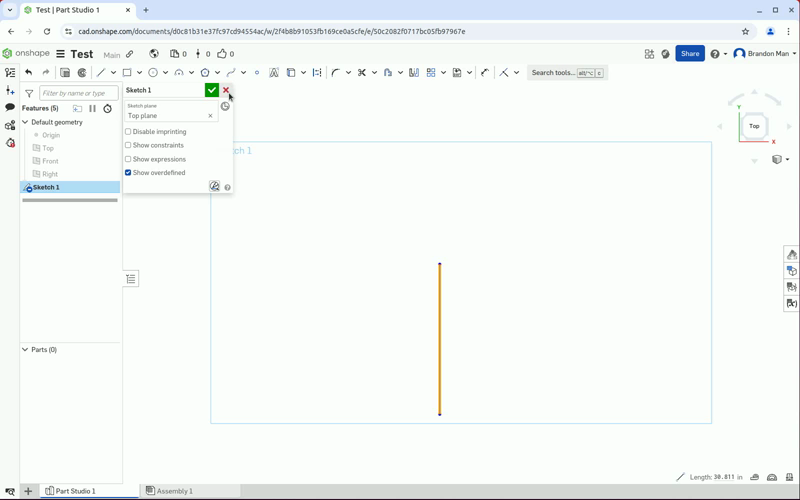
key(shift+h)
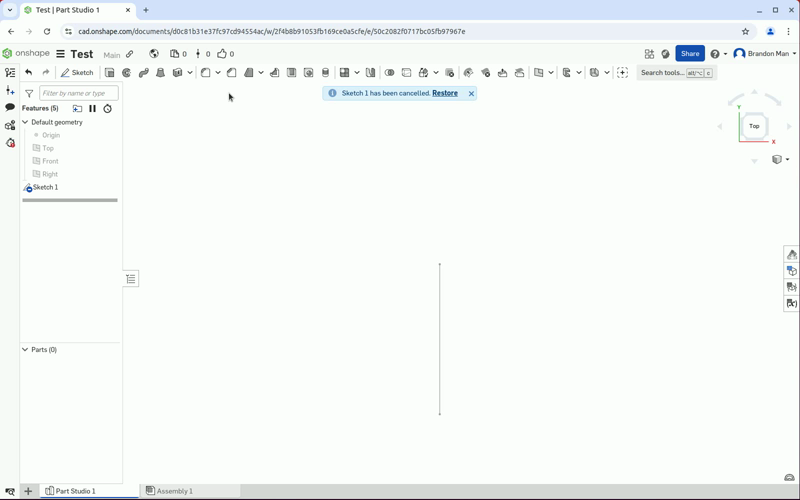
mouse_move(73, 352)
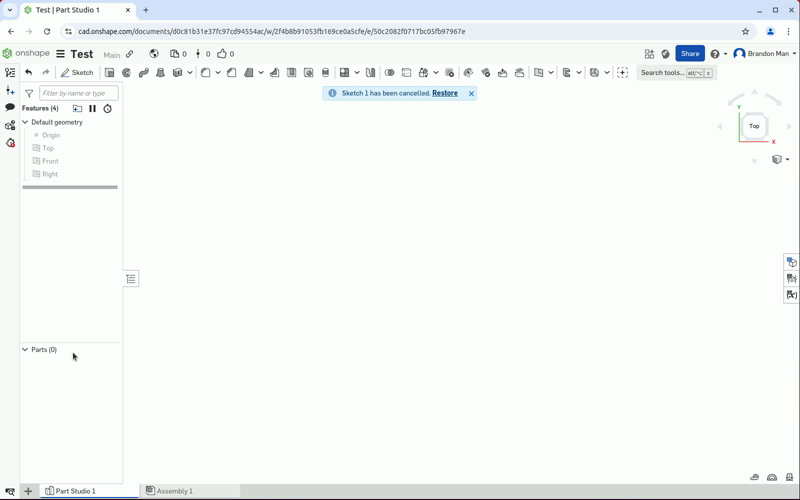
key(y)
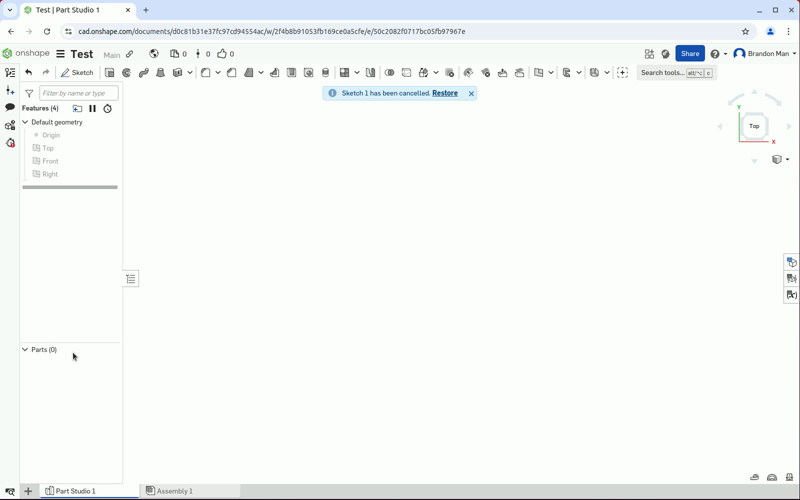
key(shift+p)
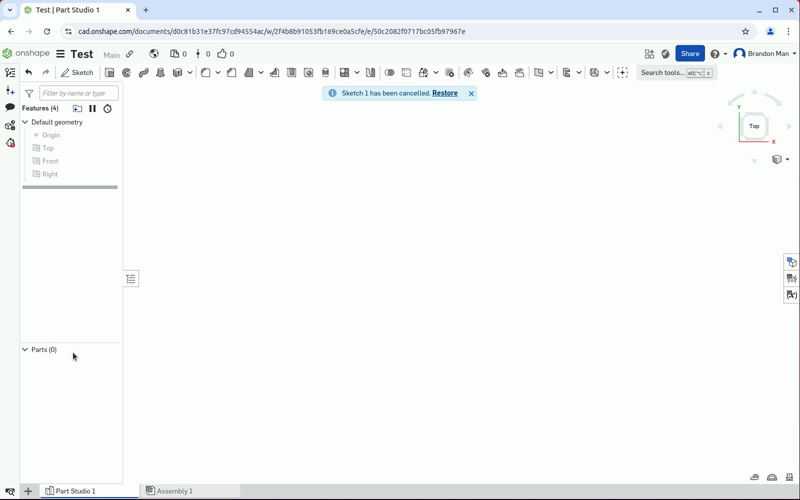
key(space)
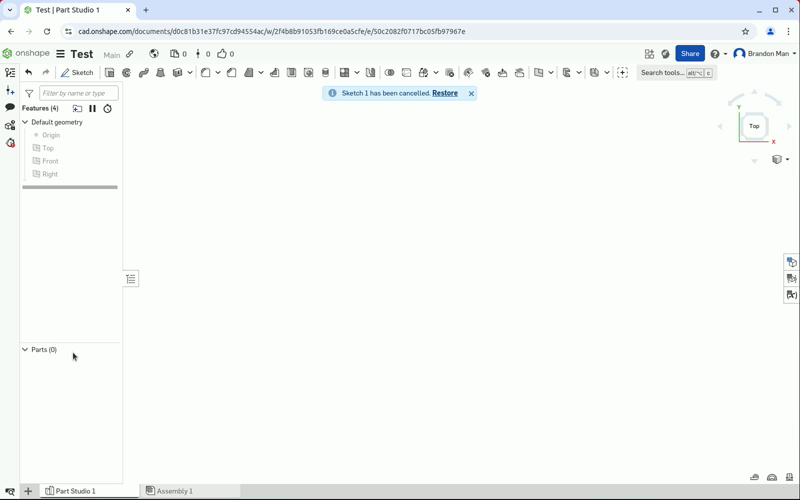
key_down(shift)
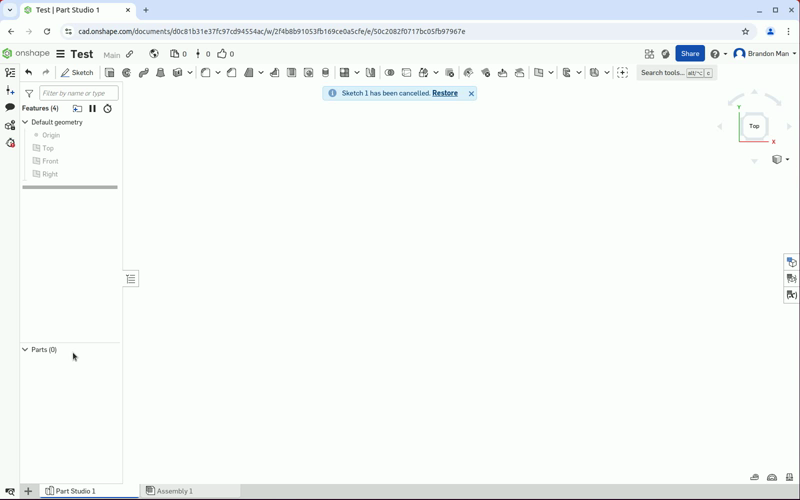
key(up)
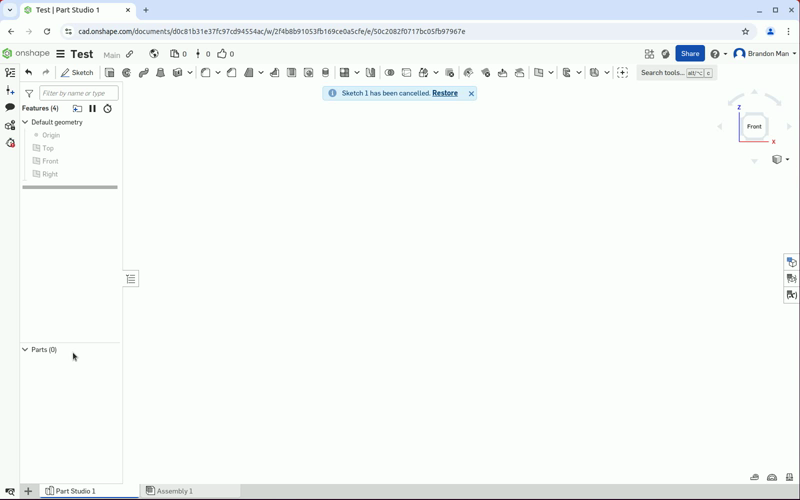
key_up(shift)
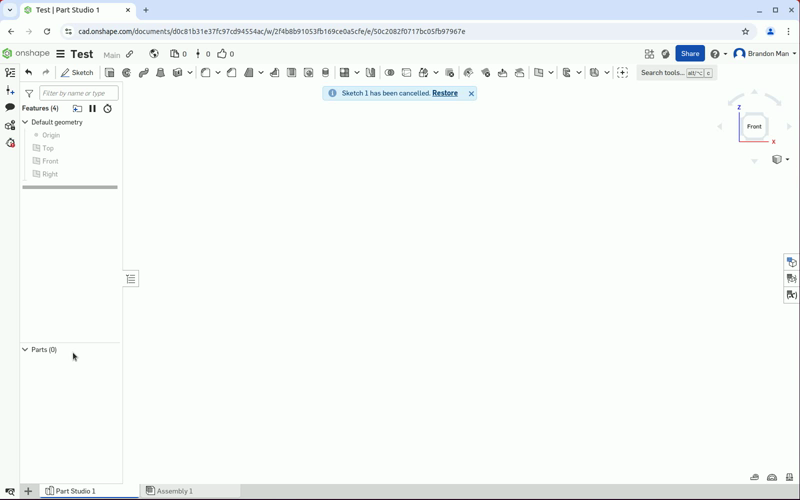
mouse_move(73, 352)
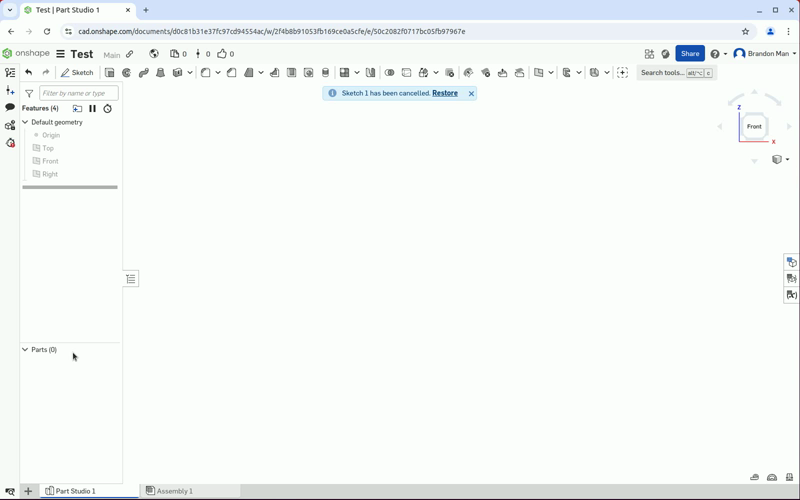
key(shift+y)
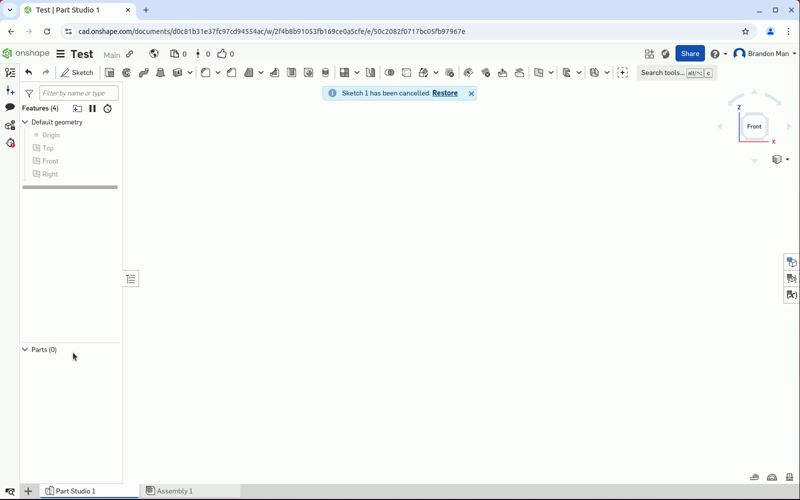
key(shift+s)
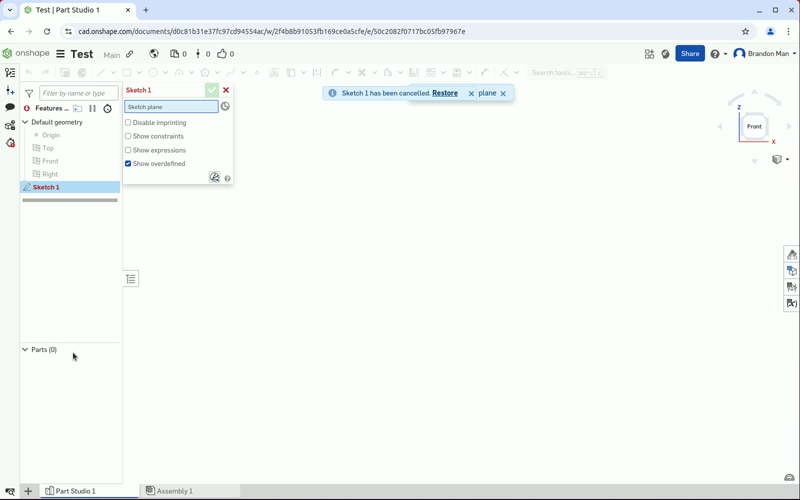
mouse_move(73, 163)
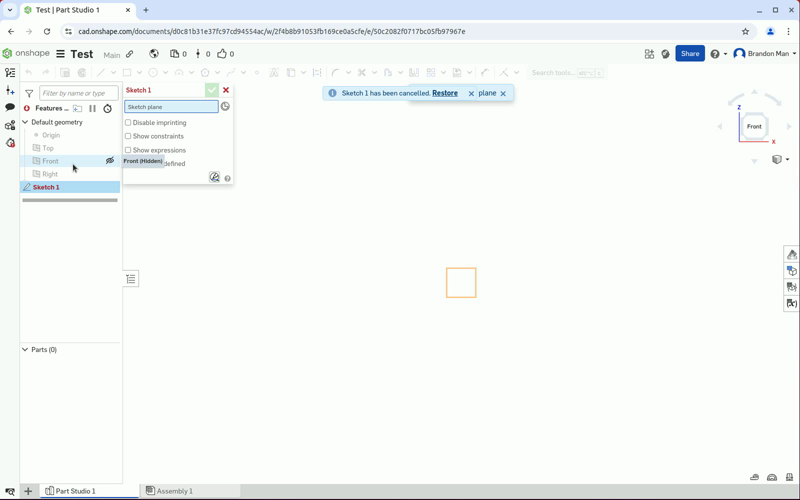
click(73, 163)
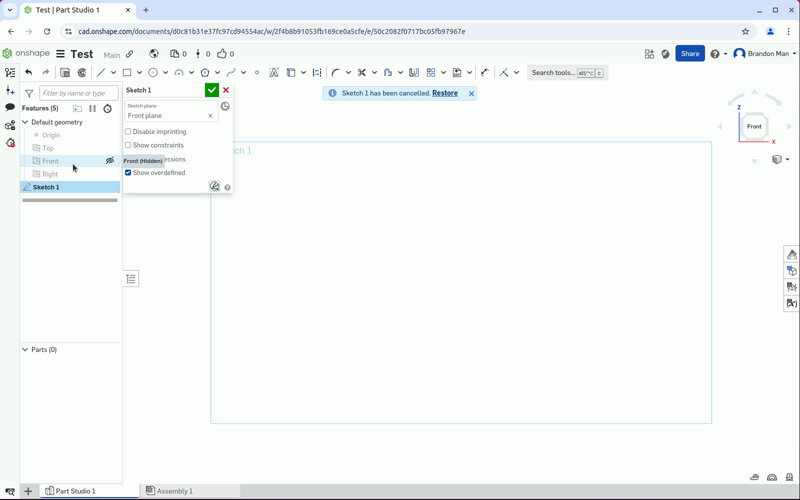
mouse_move(73, 352)
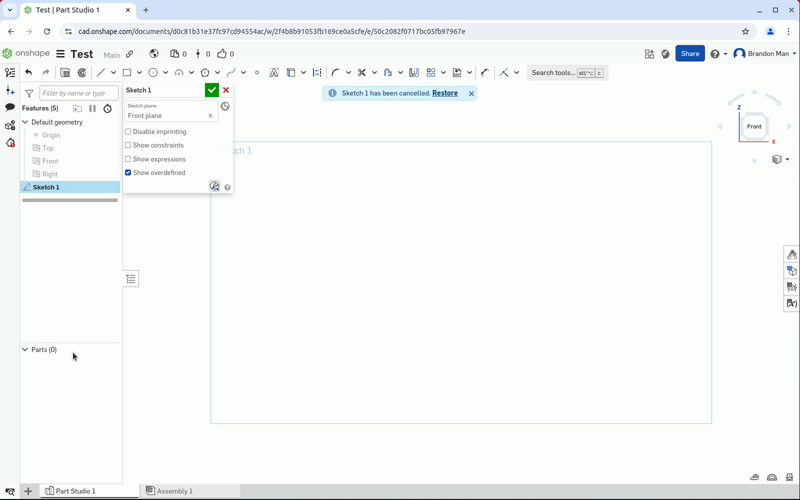
key(y)
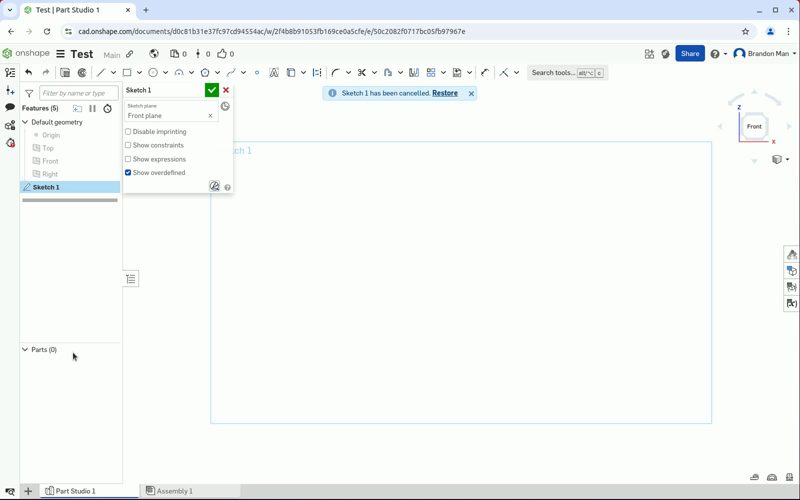
key(a)
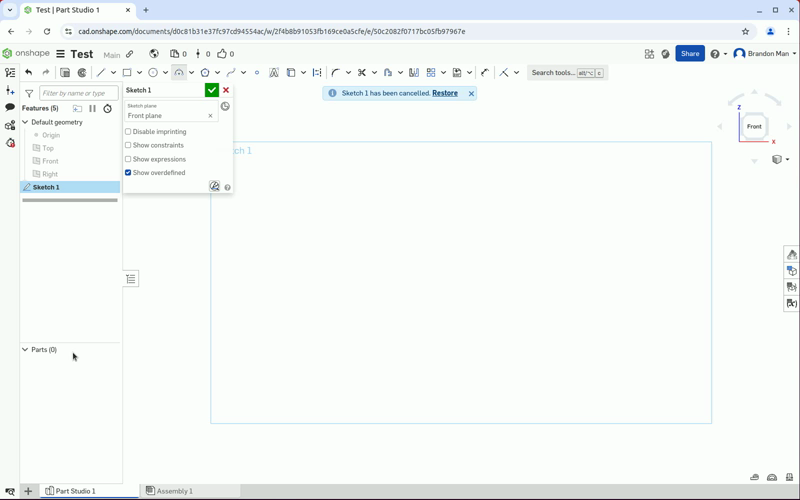
key_down(shift)
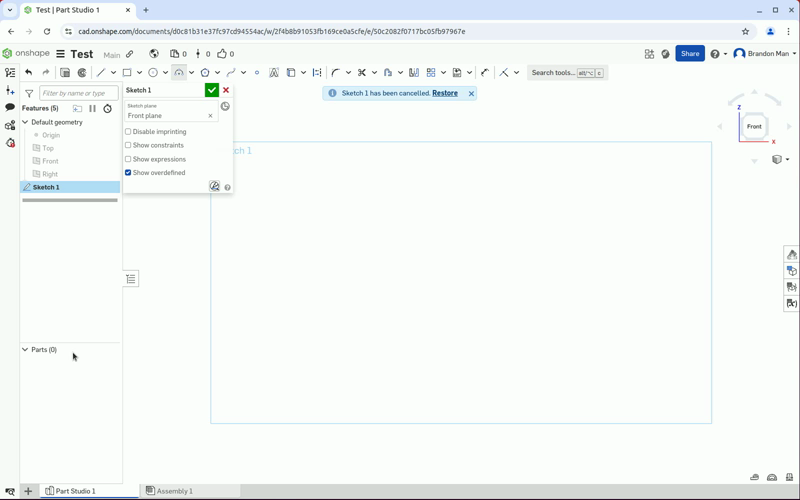
mouse_move(439, 357)
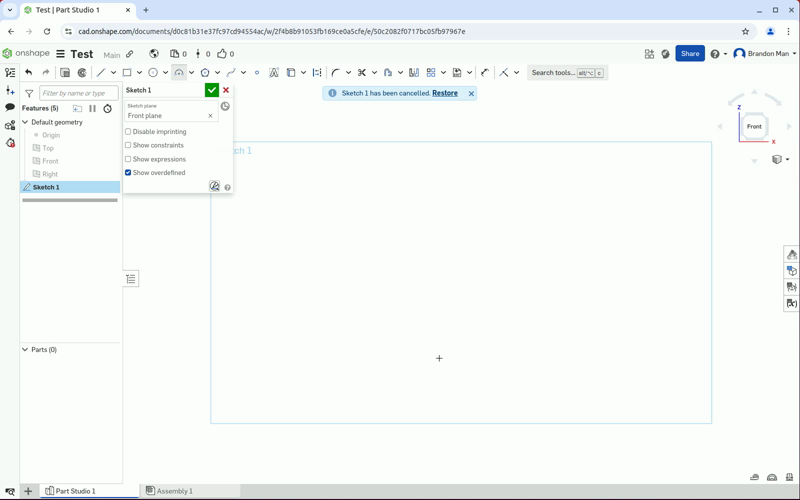
click(439, 357)
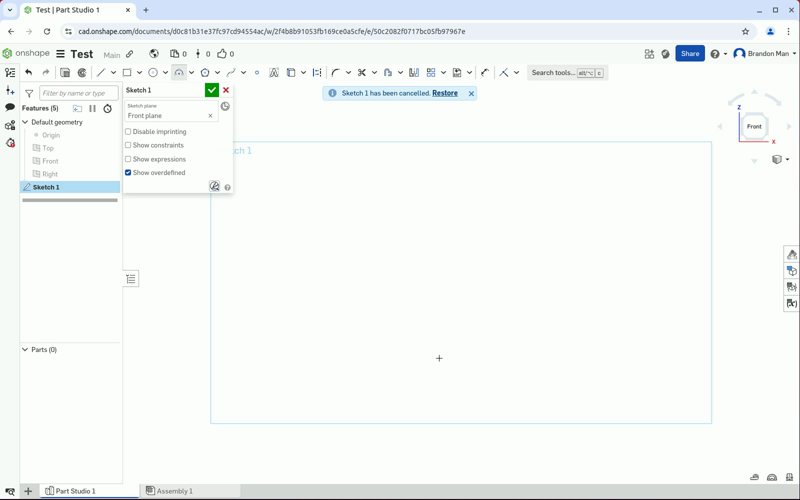
key_up(shift)
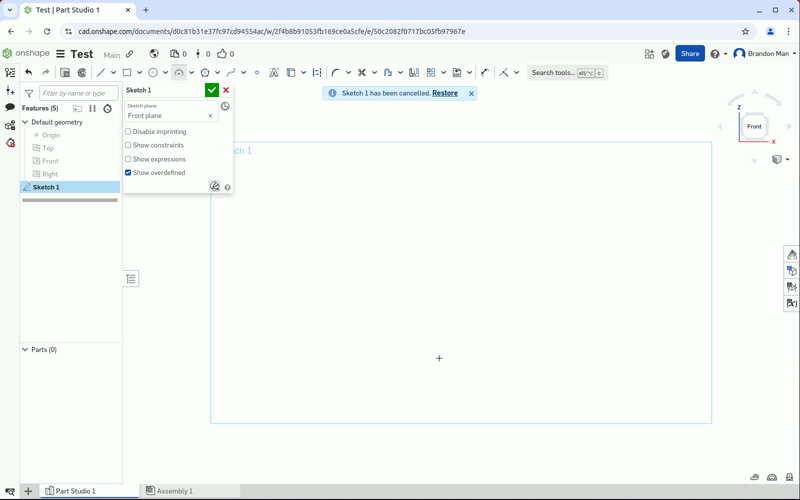
key_down(shift)
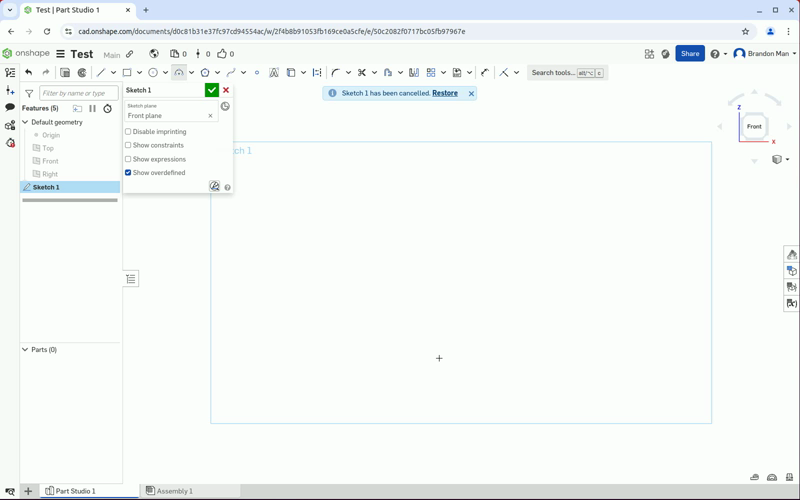
mouse_move(456, 360)
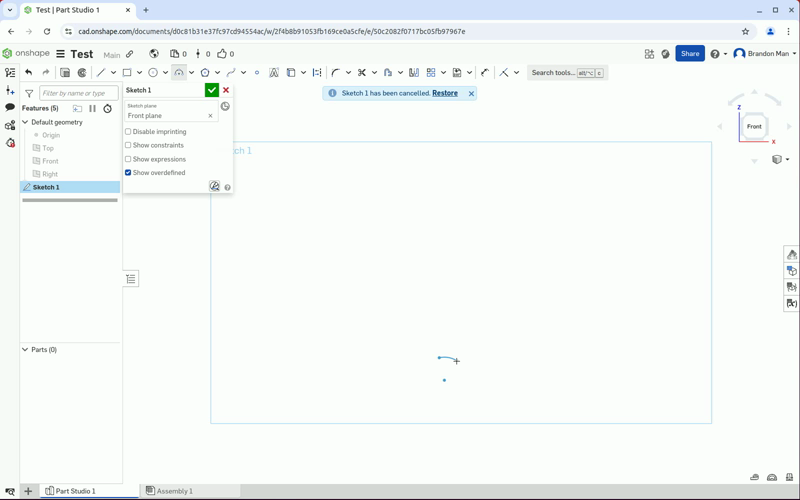
click(456, 360)
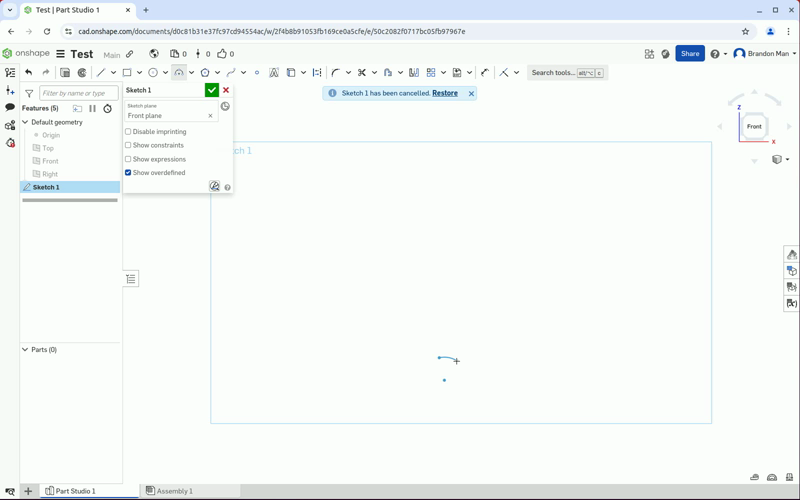
mouse_move(446, 367)
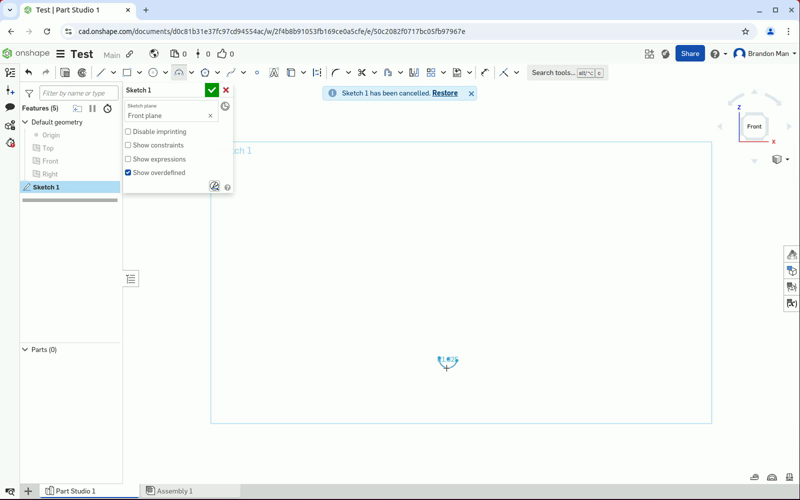
click(446, 367)
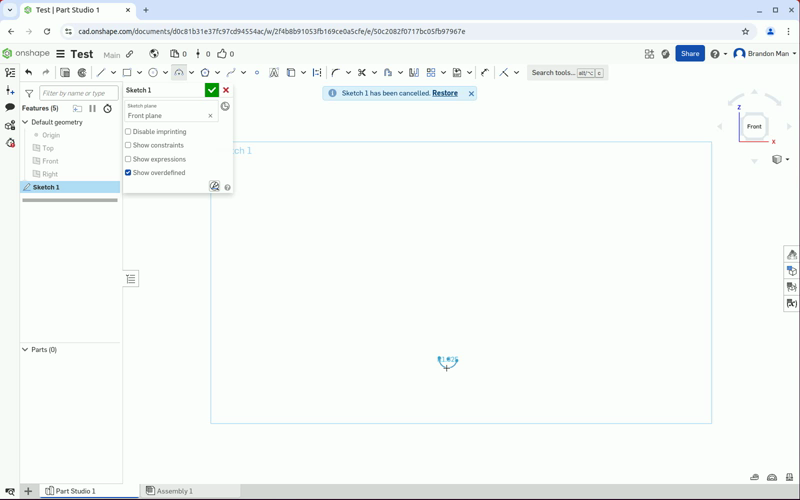
key_up(shift)
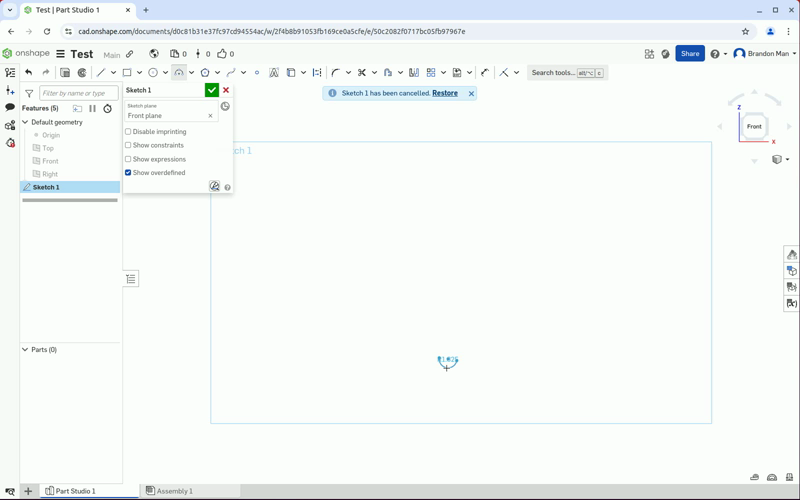
key(esc)
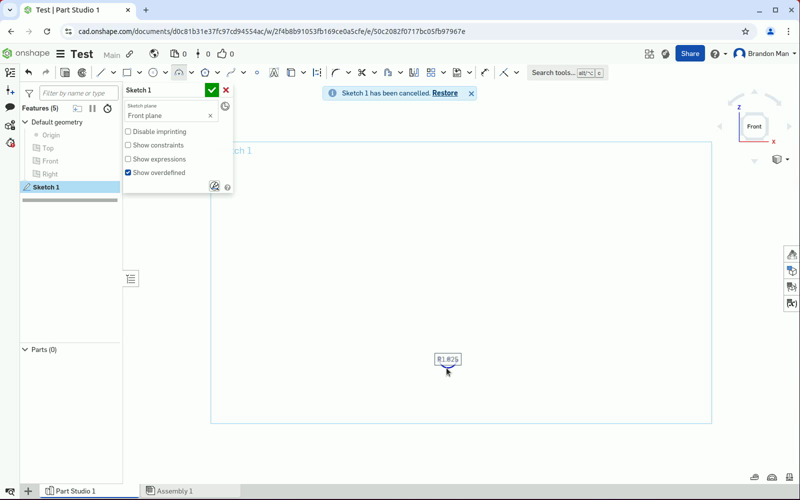
key(l)
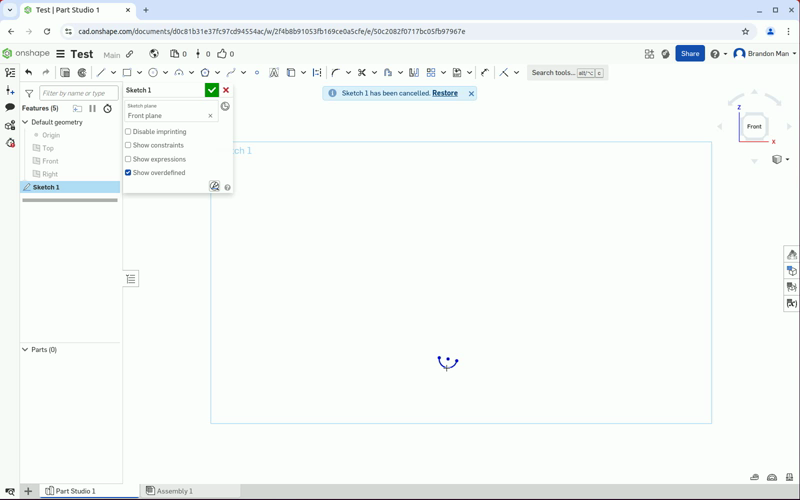
mouse_move(456, 360)
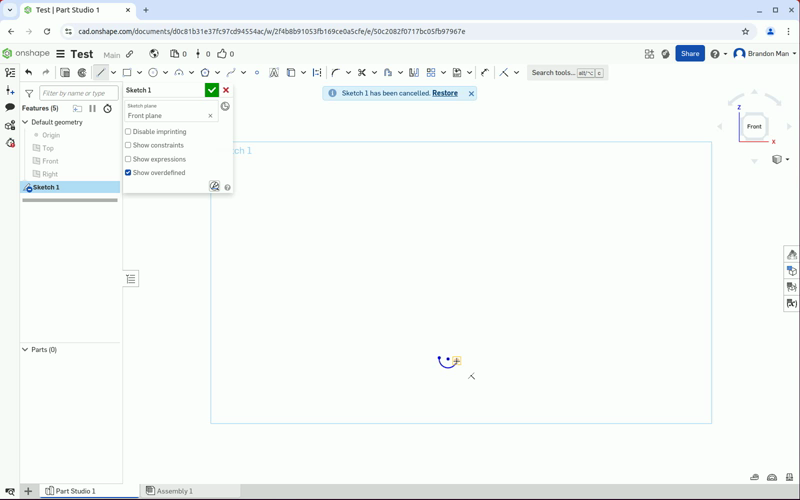
click(456, 360)
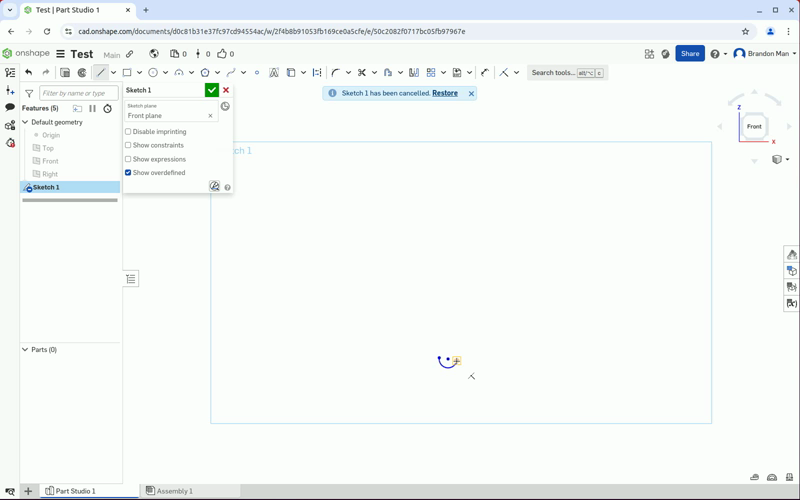
key_down(shift)
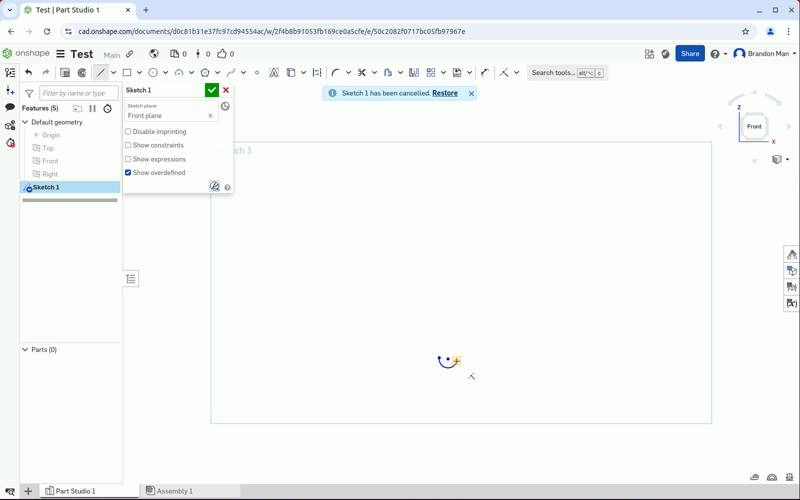
mouse_move(486, 360)
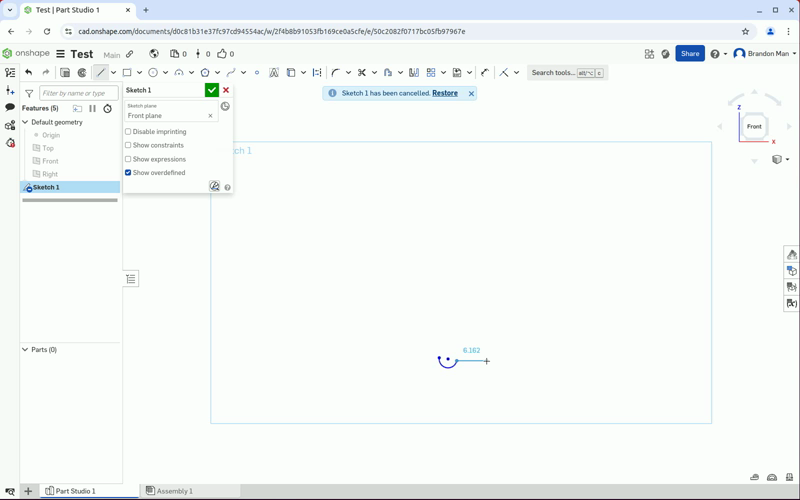
mouse_move(459, 343)
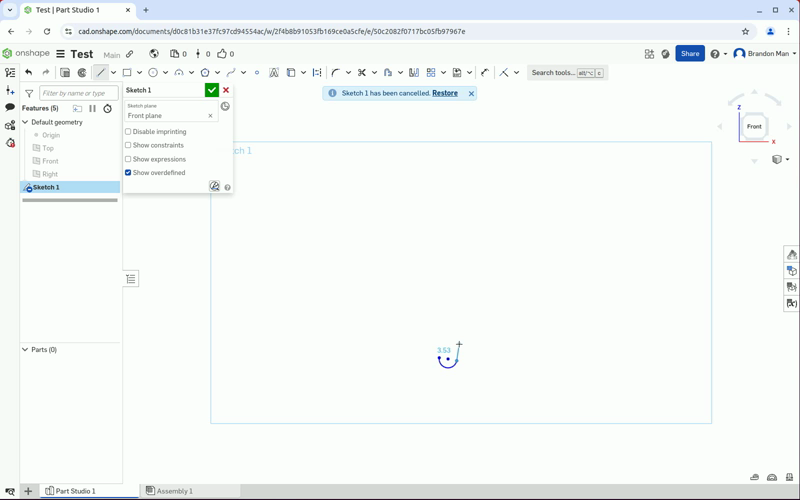
click(459, 343)
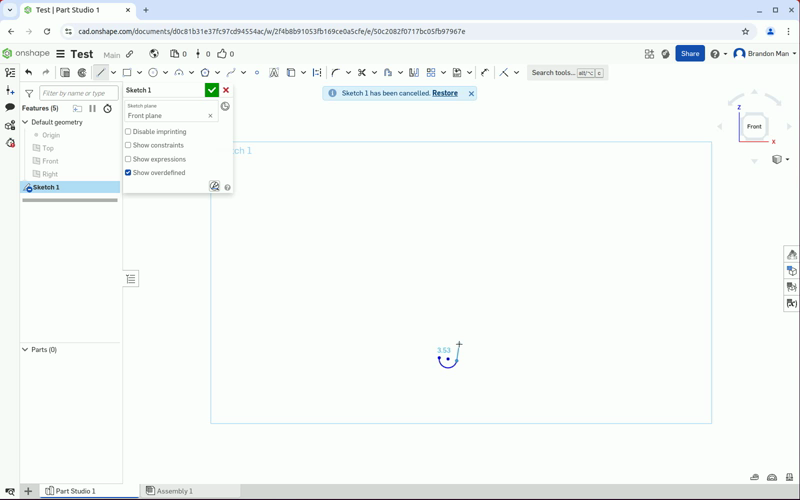
key_up(shift)
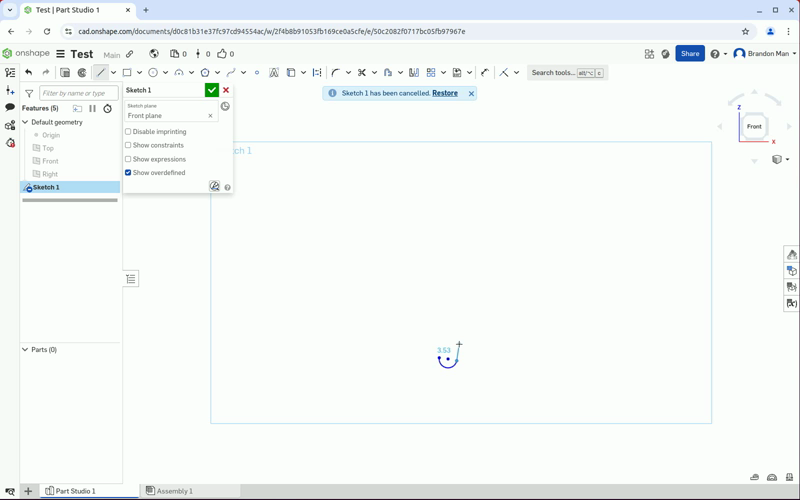
key(esc)
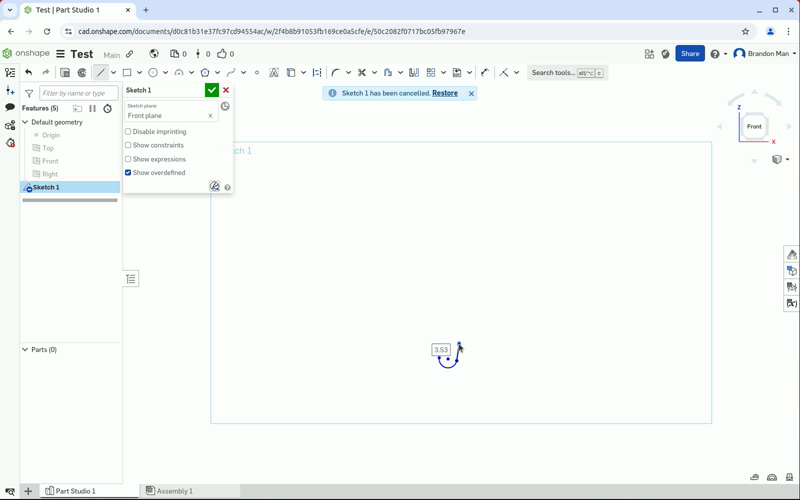
key(a)
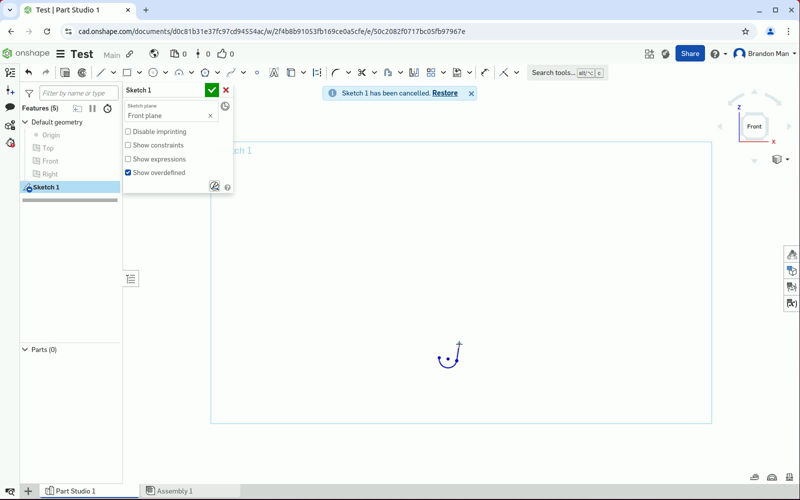
mouse_move(459, 343)
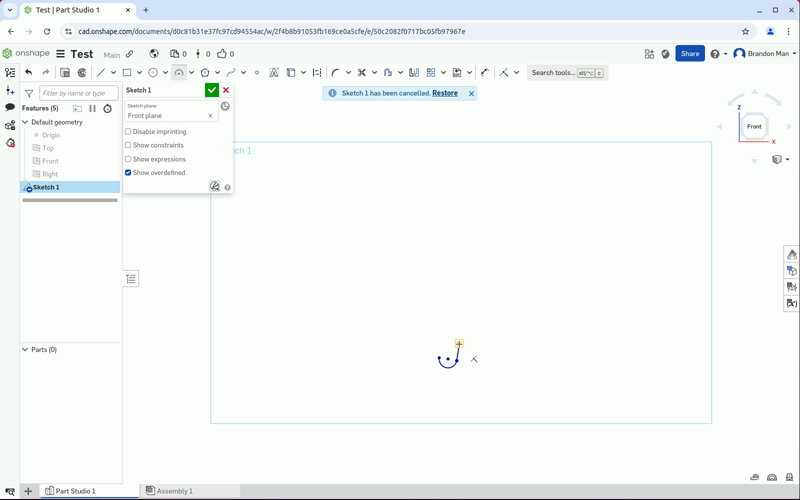
click(459, 343)
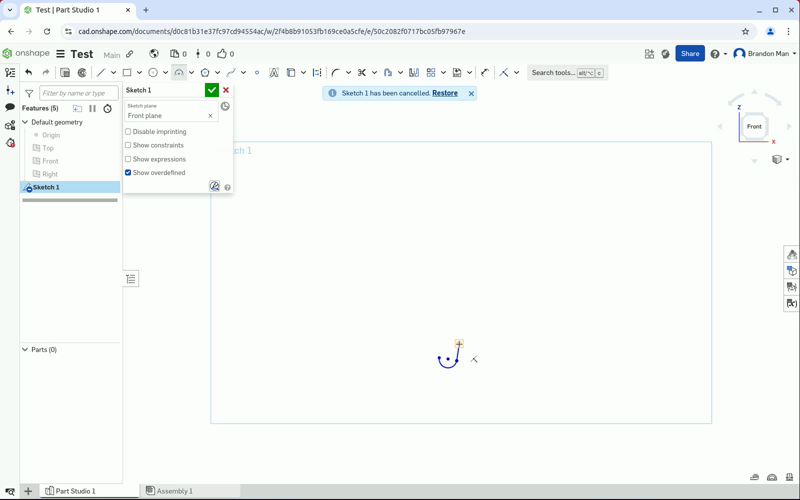
key_down(shift)
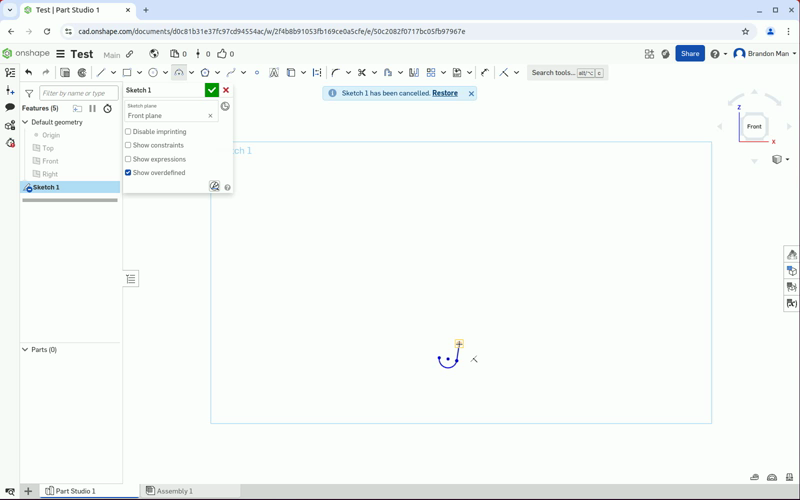
mouse_move(522, 290)
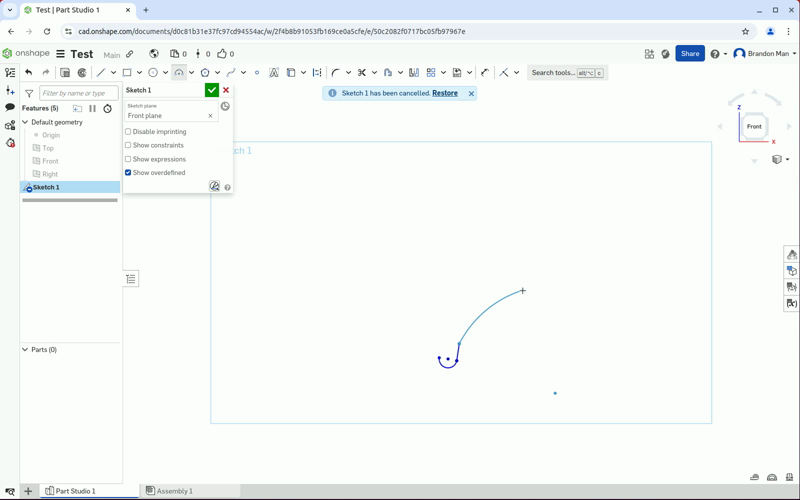
click(522, 290)
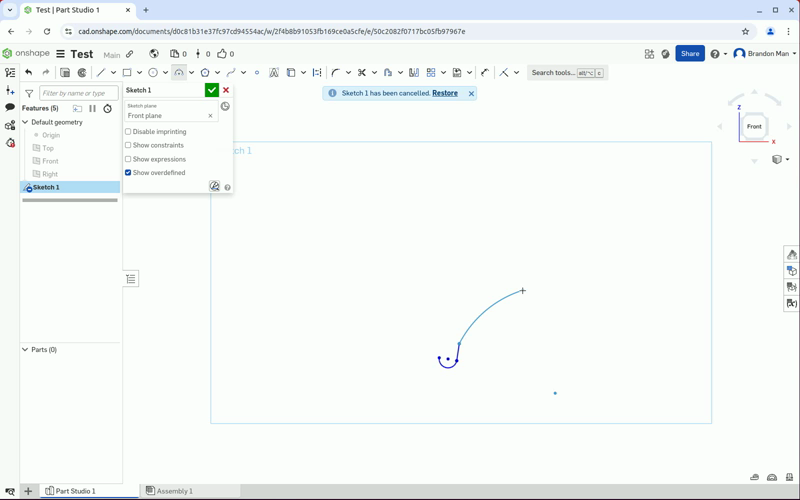
mouse_move(480, 305)
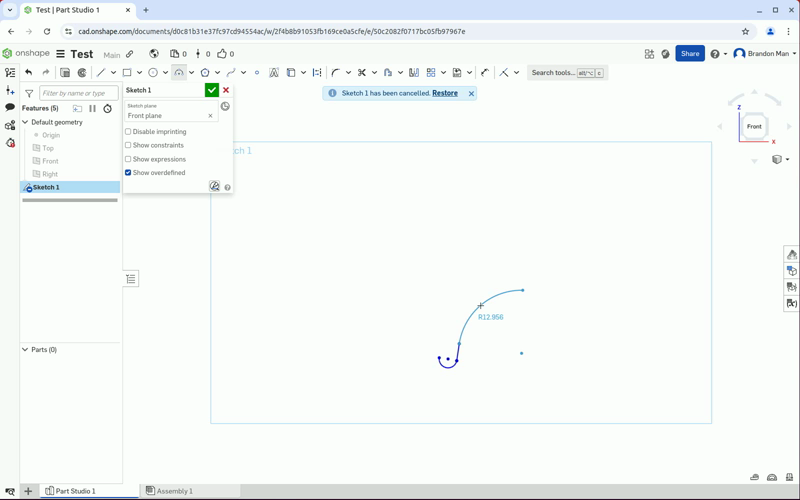
click(480, 305)
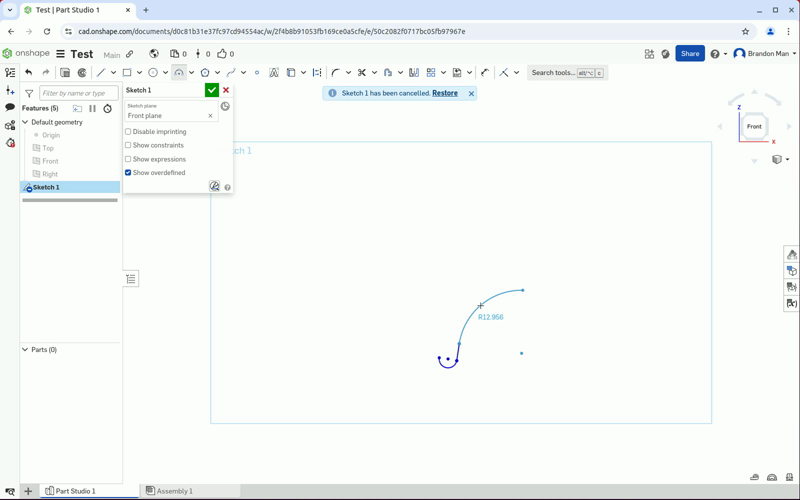
key_up(shift)
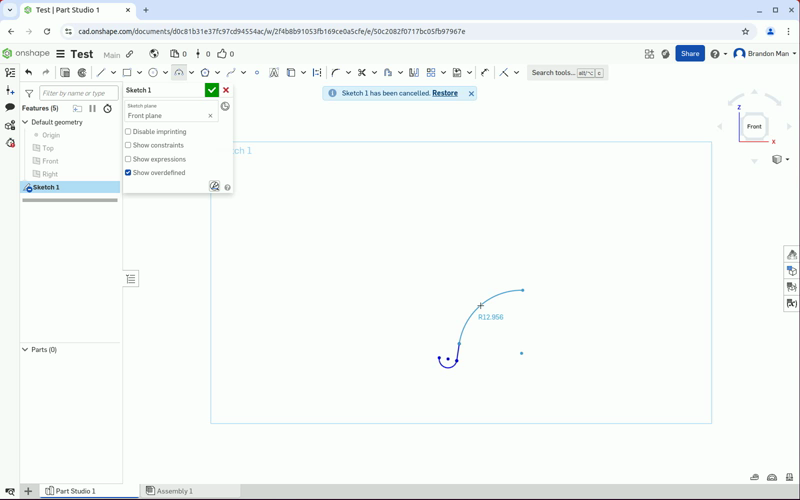
key(esc)
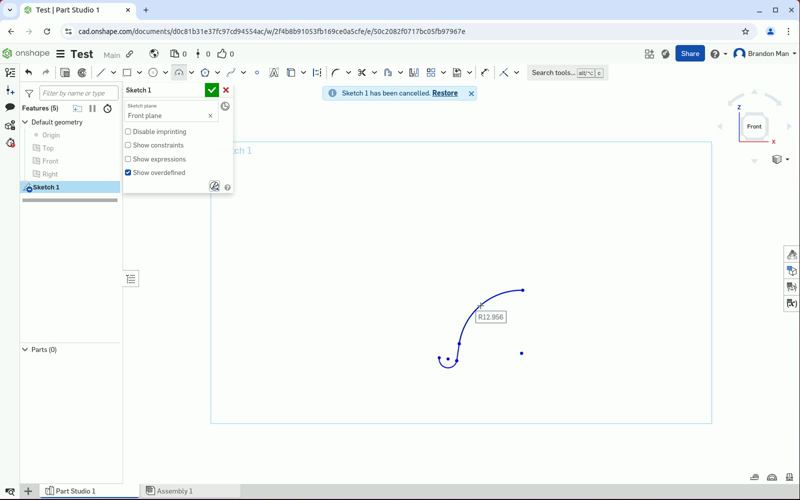
key(l)
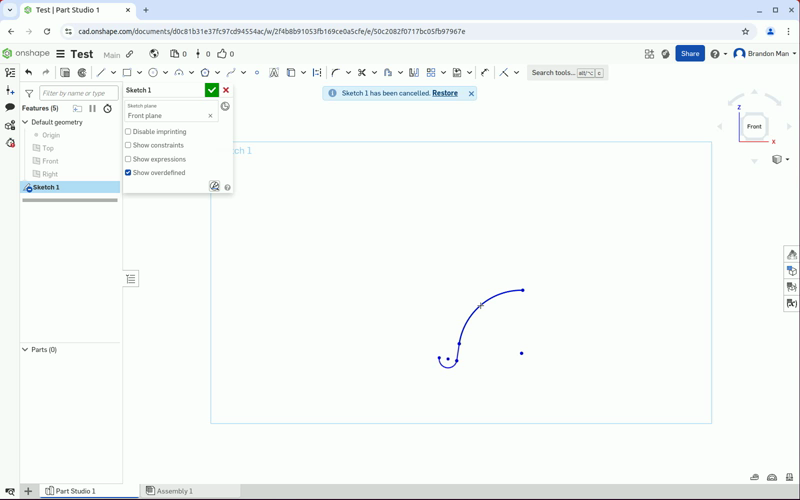
mouse_move(522, 290)
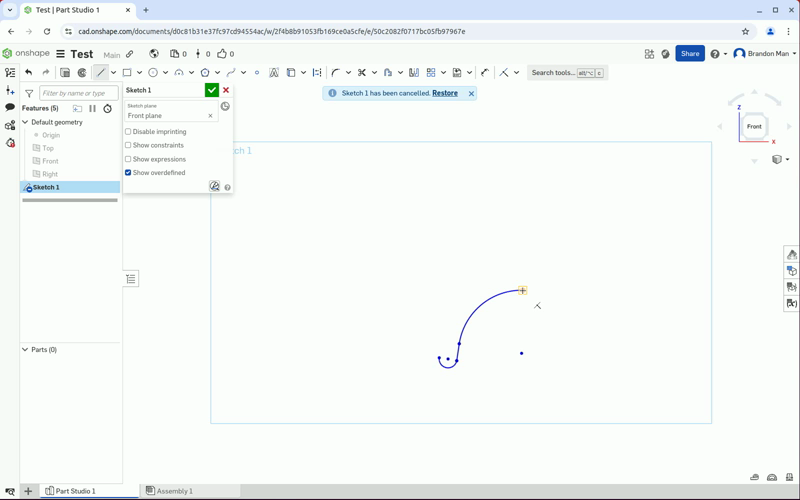
click(522, 290)
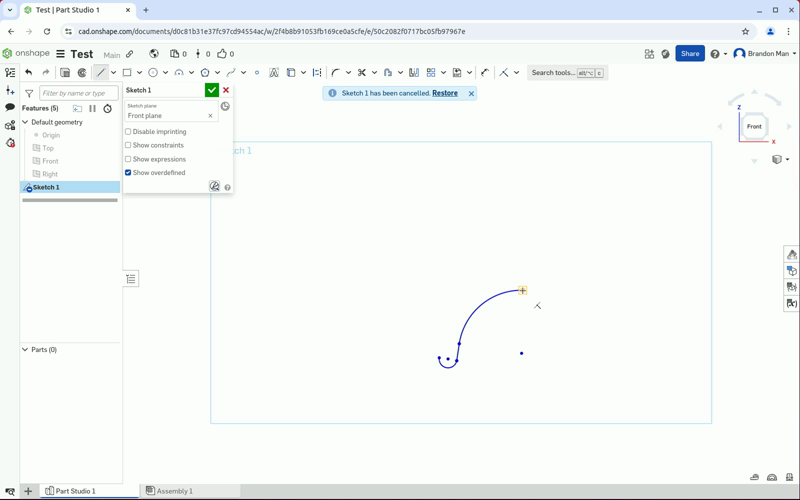
key_down(shift)
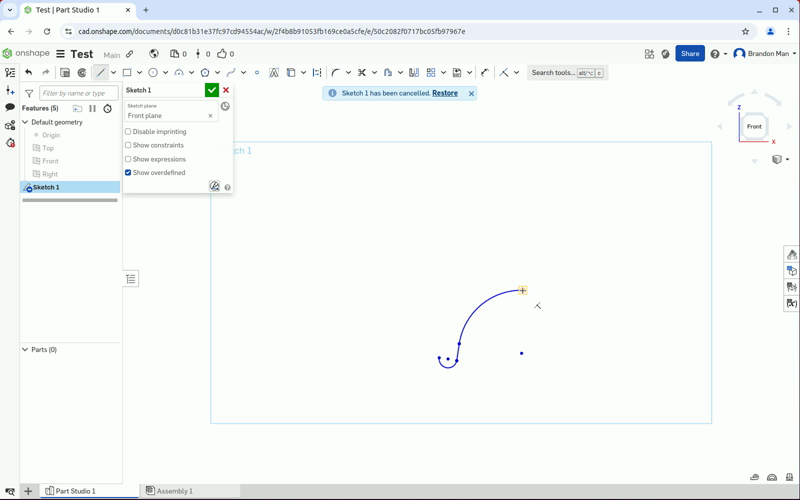
mouse_move(552, 290)
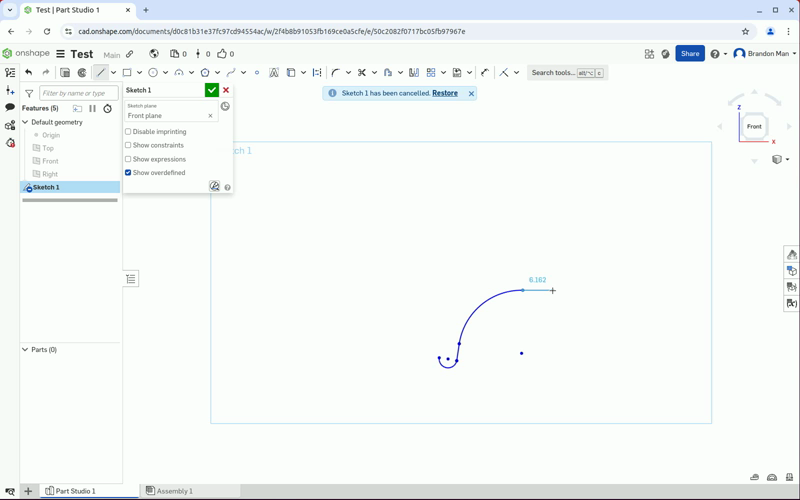
mouse_move(564, 290)
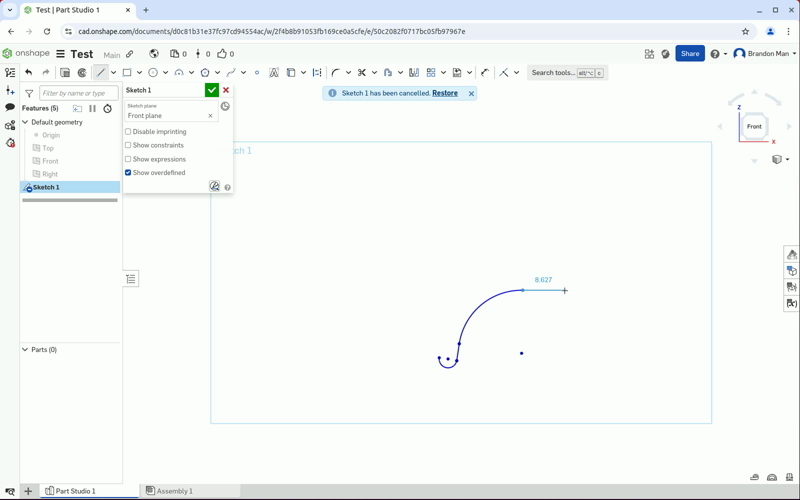
click(564, 290)
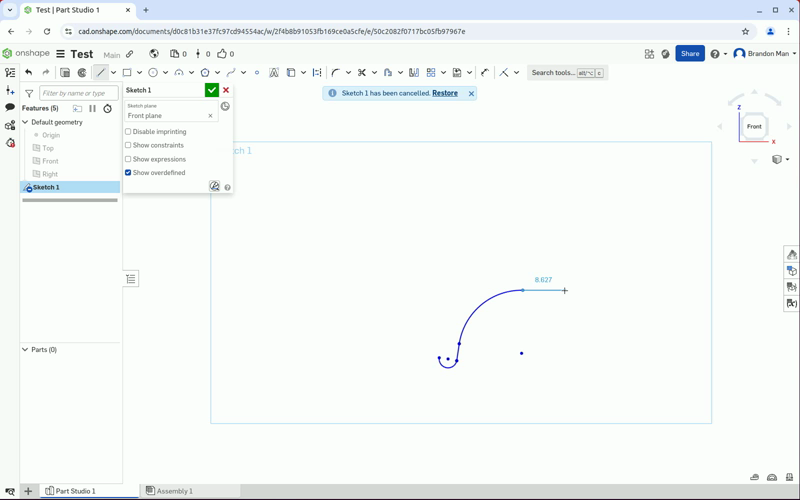
key_up(shift)
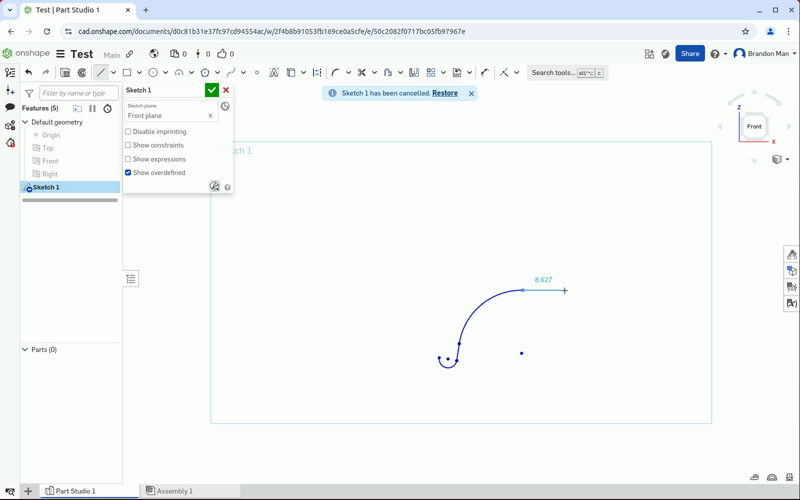
key(esc)
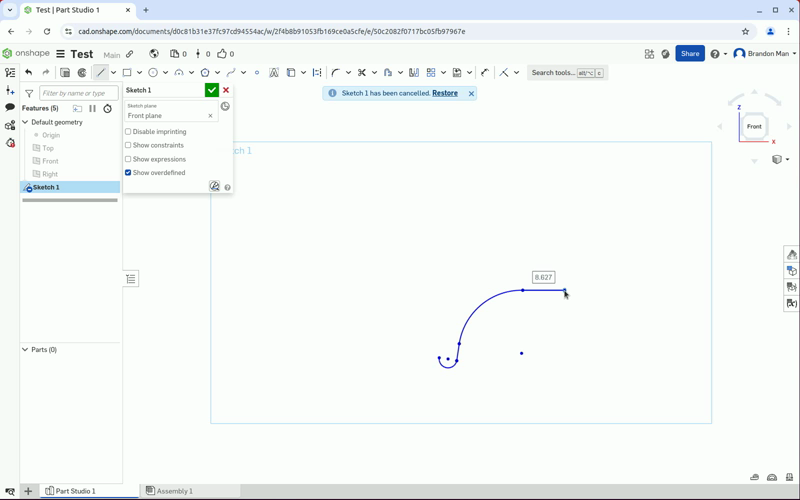
key(a)
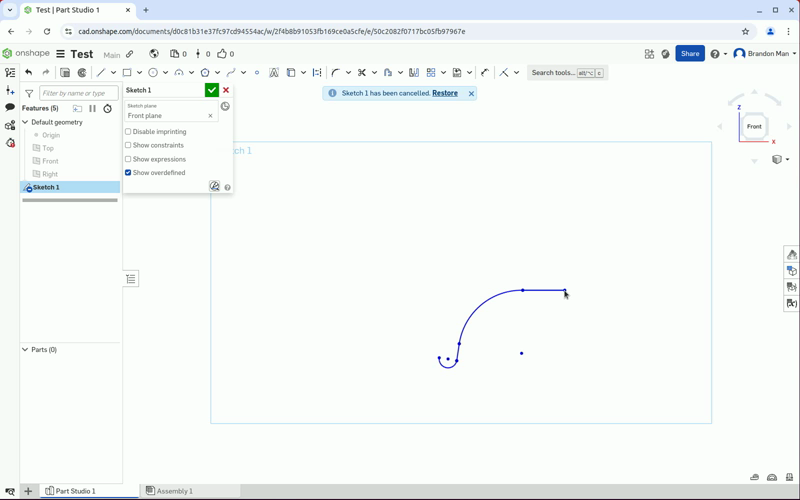
mouse_move(564, 290)
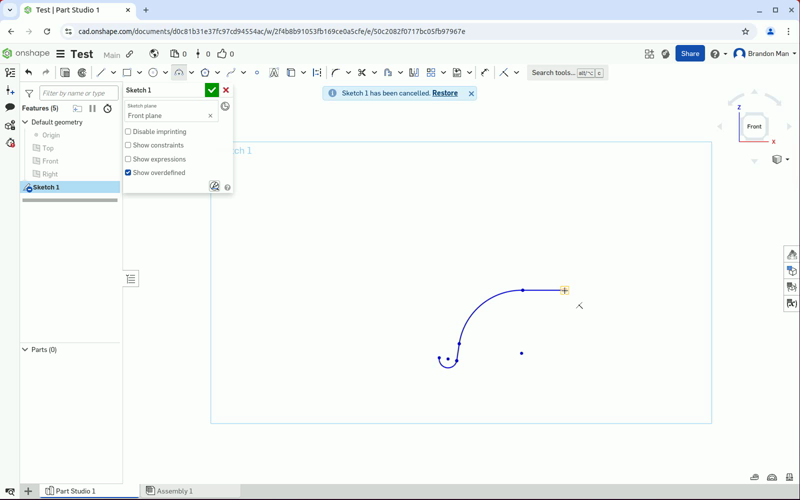
click(564, 290)
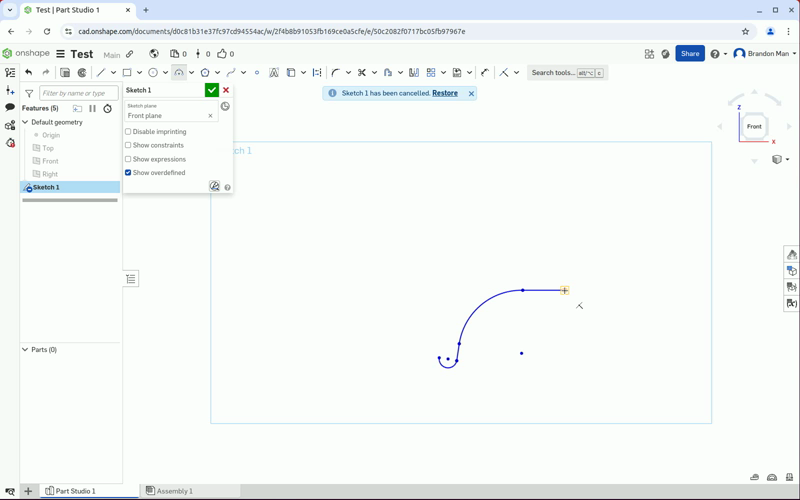
key_down(shift)
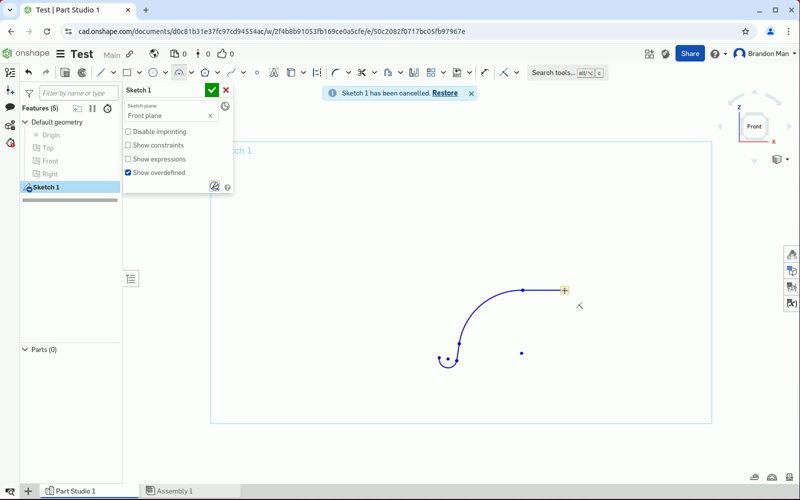
mouse_move(564, 273)
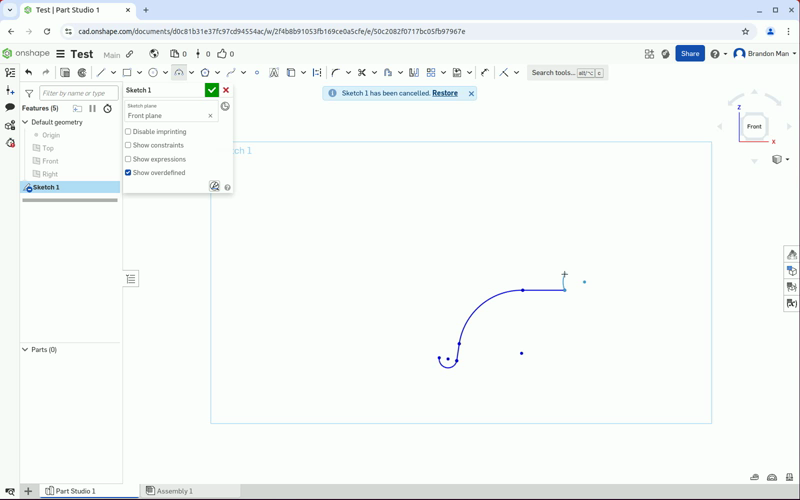
click(564, 273)
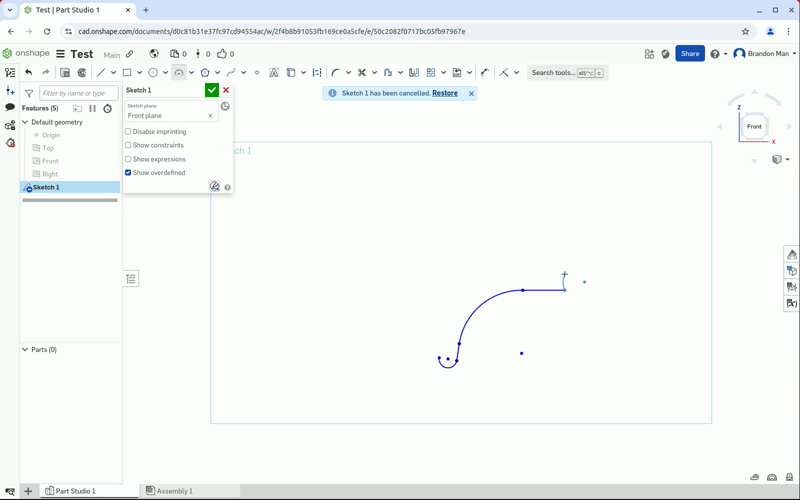
mouse_move(573, 282)
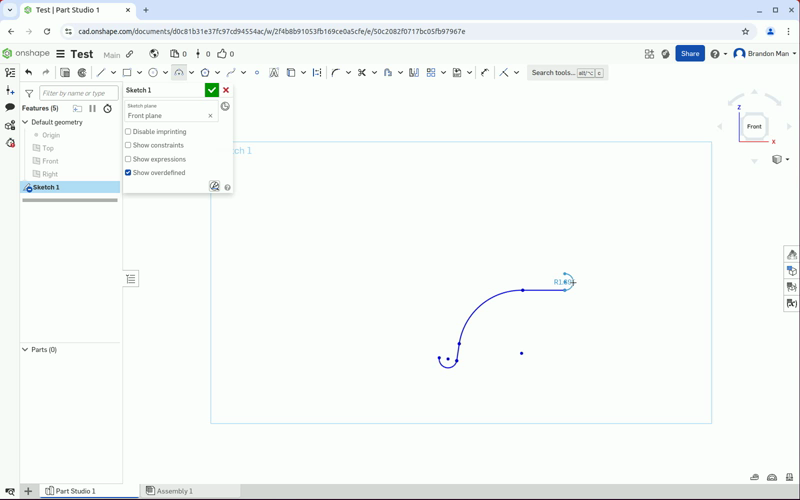
click(573, 282)
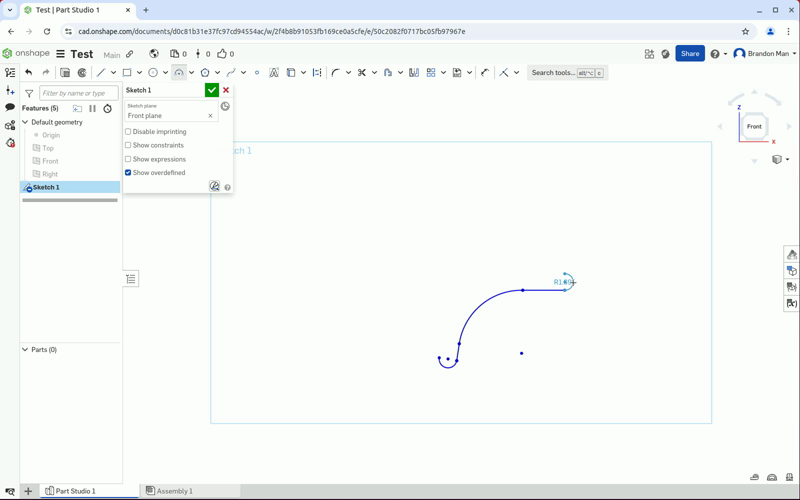
key_up(shift)
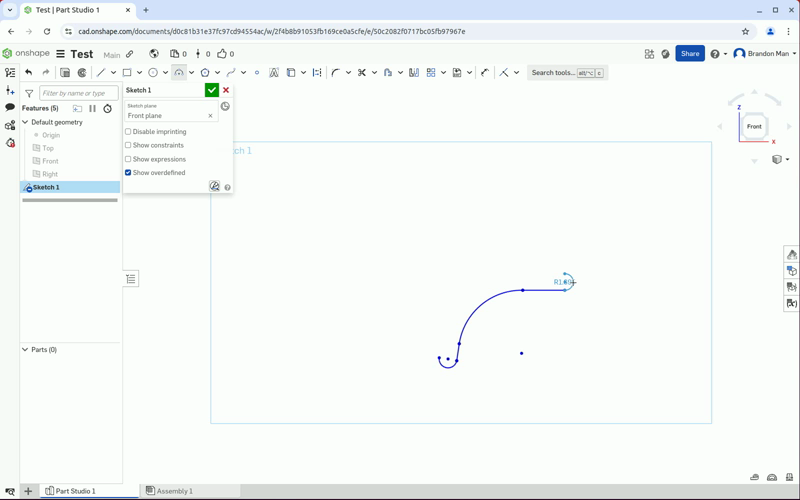
key(esc)
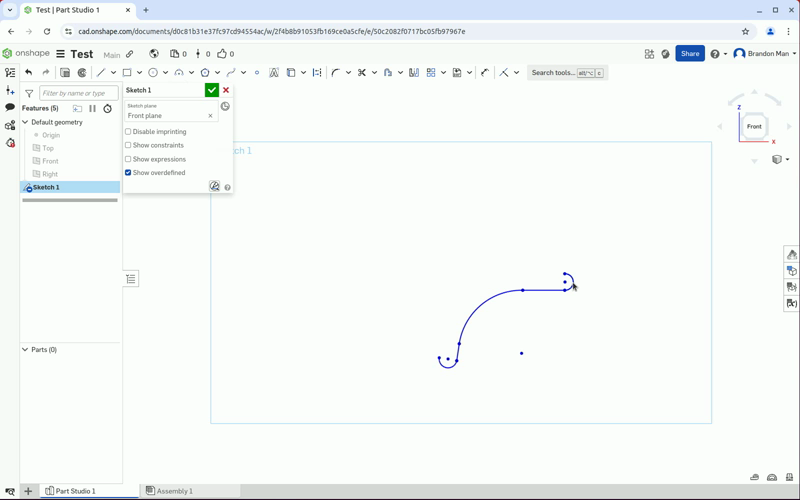
key(l)
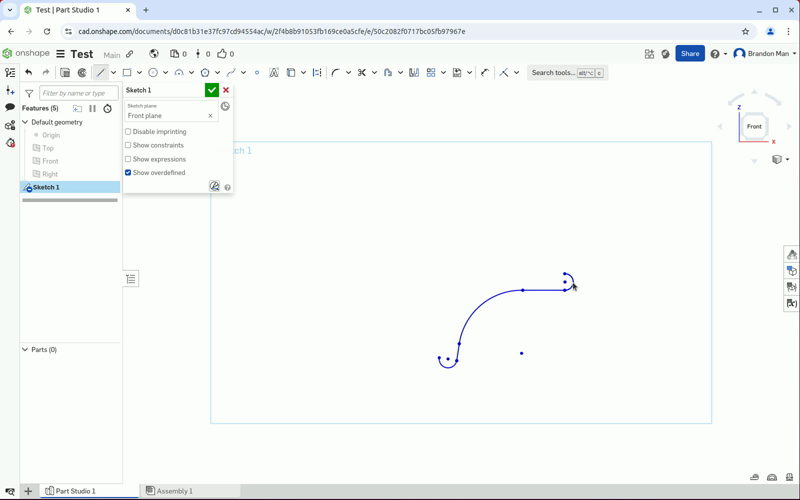
mouse_move(564, 273)
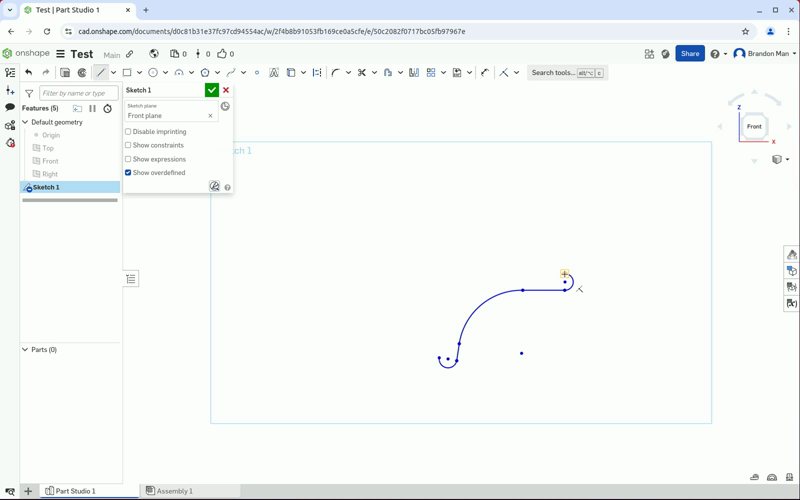
click(564, 273)
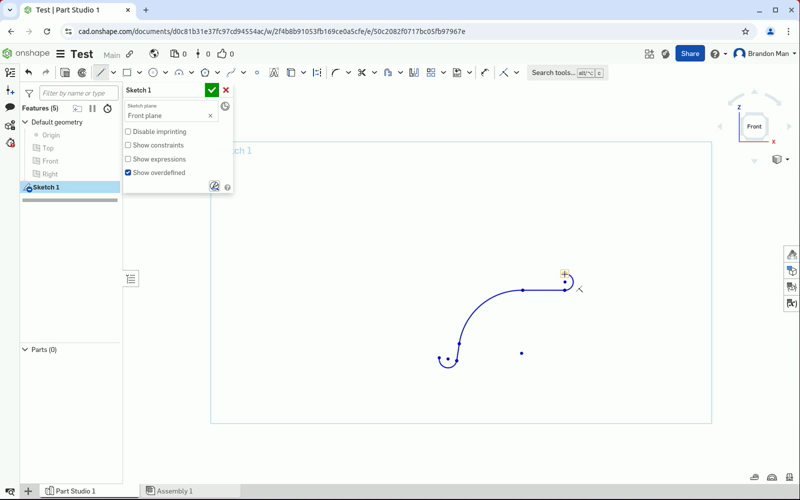
key_down(shift)
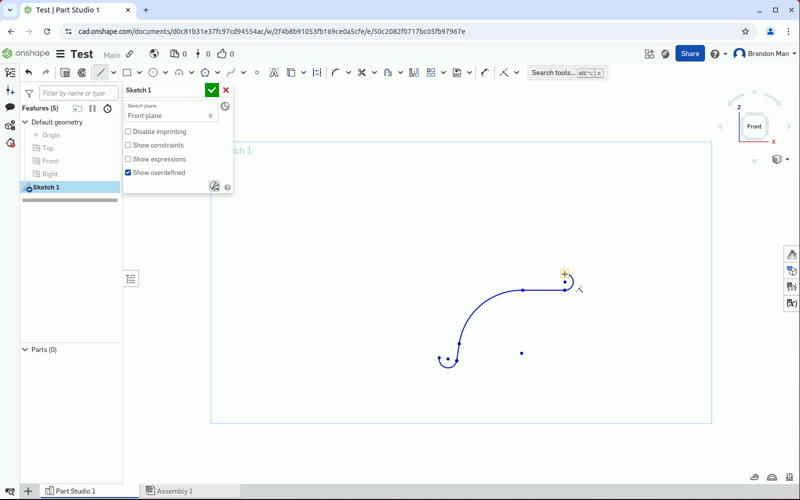
mouse_move(460, 273)
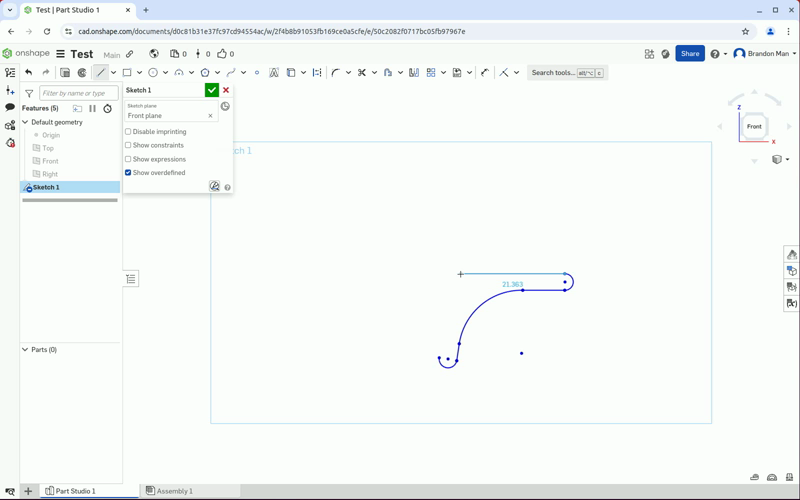
click(460, 273)
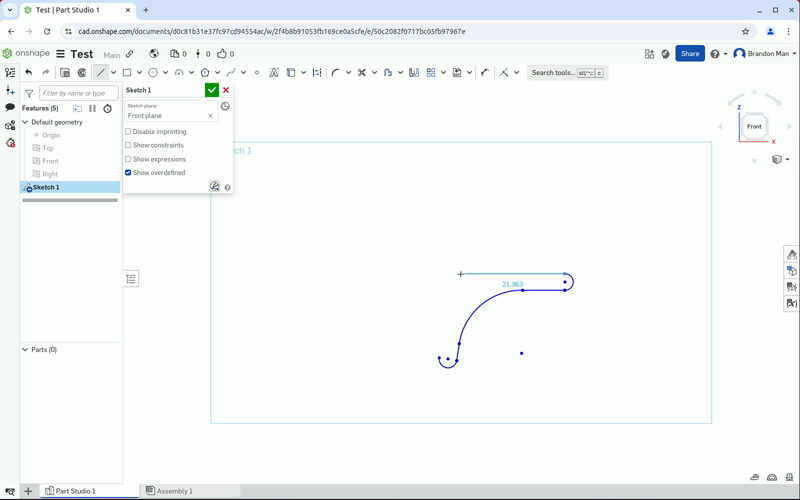
key_up(shift)
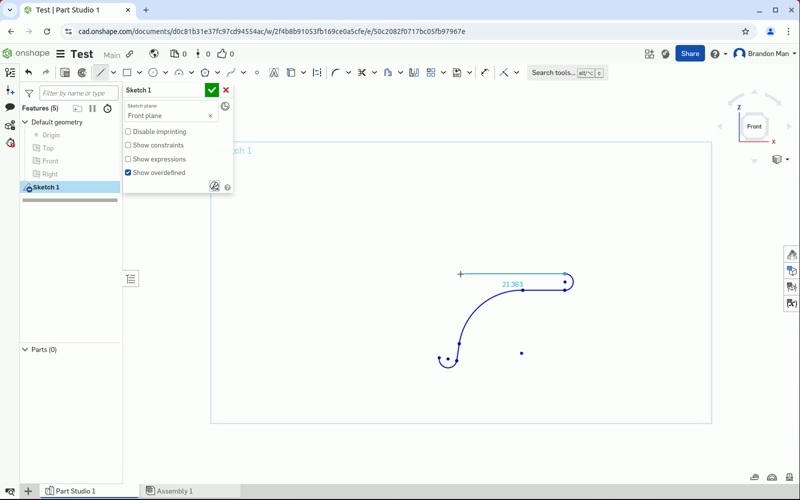
key(esc)
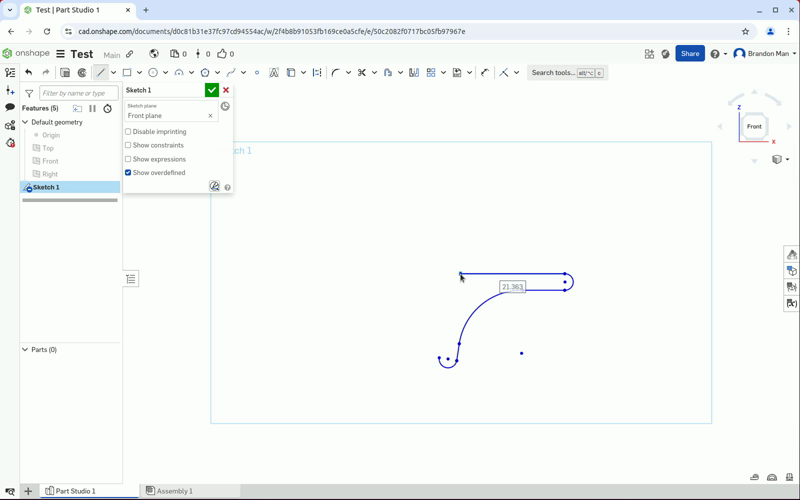
key(a)
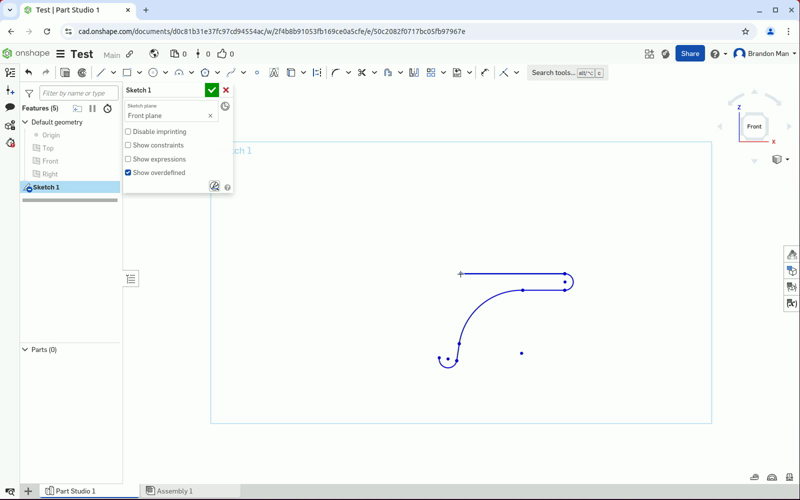
mouse_move(460, 273)
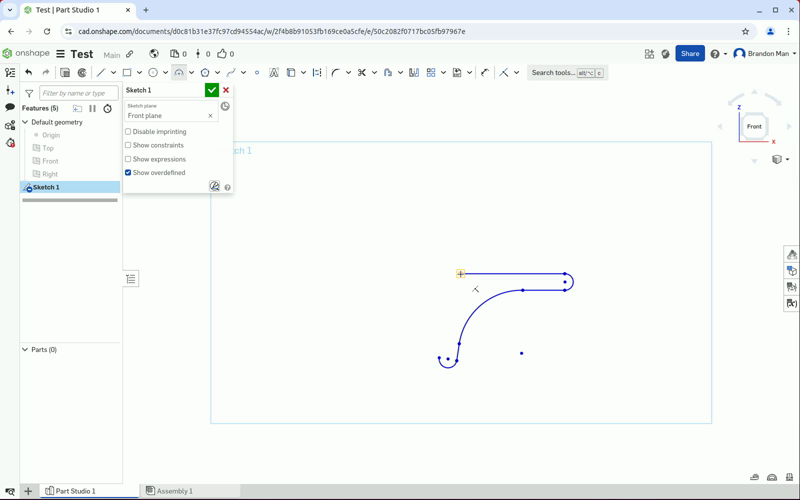
click(460, 273)
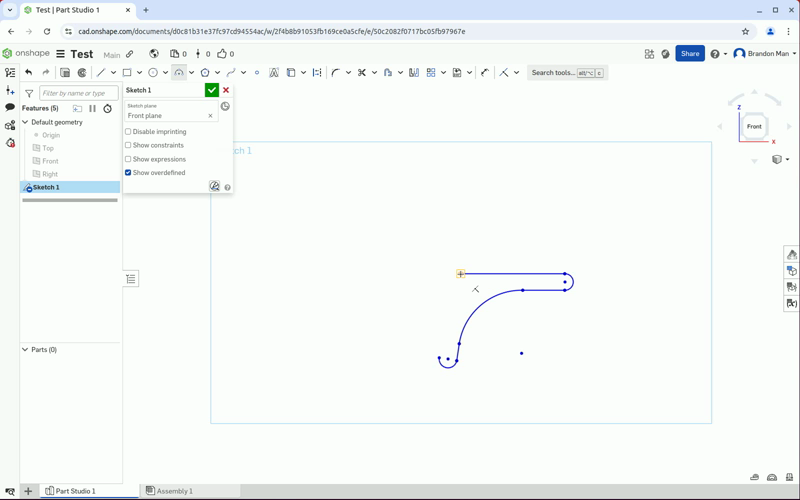
key_down(shift)
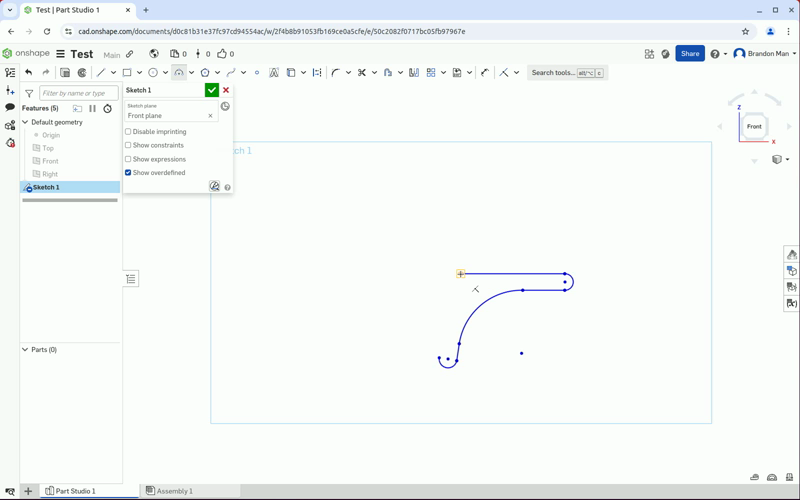
mouse_move(452, 280)
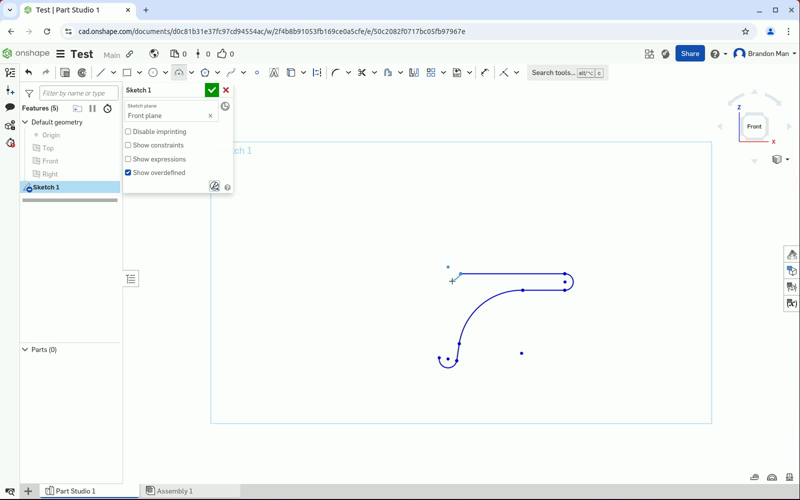
click(452, 280)
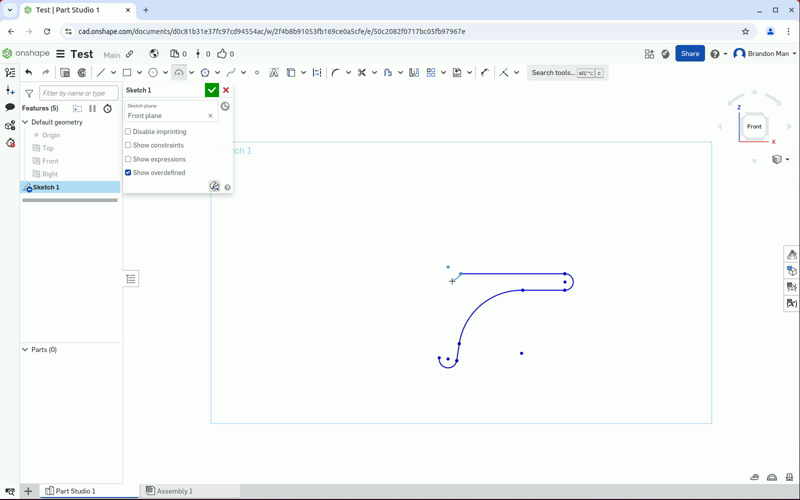
mouse_move(455, 275)
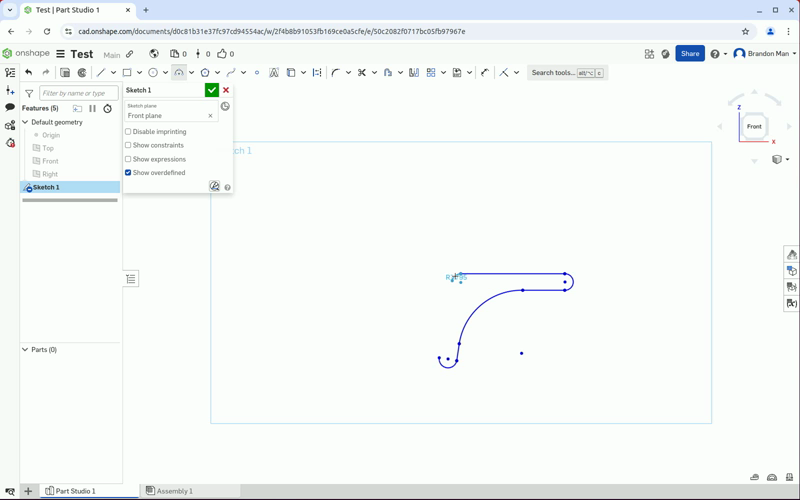
click(455, 275)
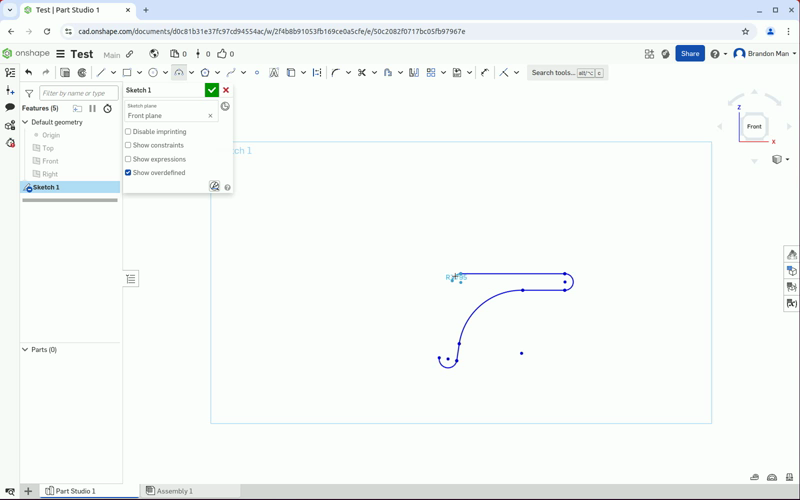
key_up(shift)
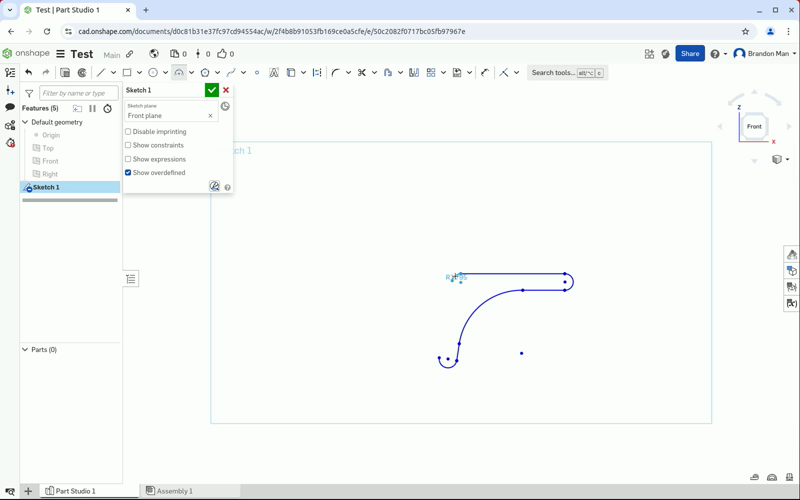
key(esc)
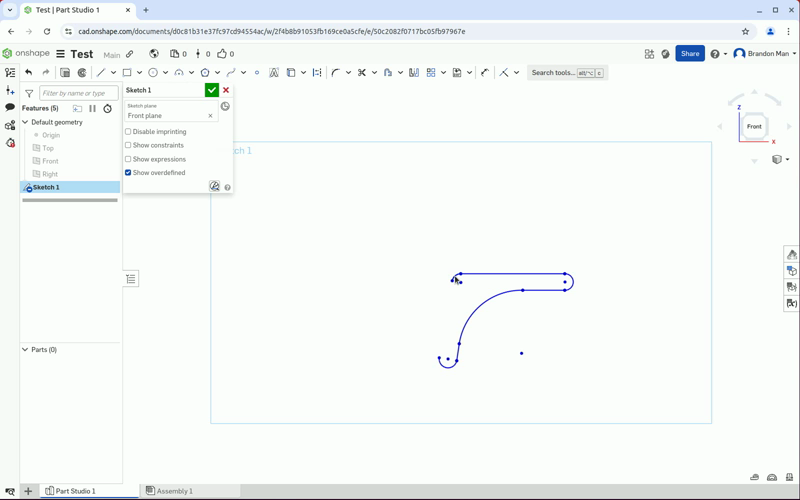
key(l)
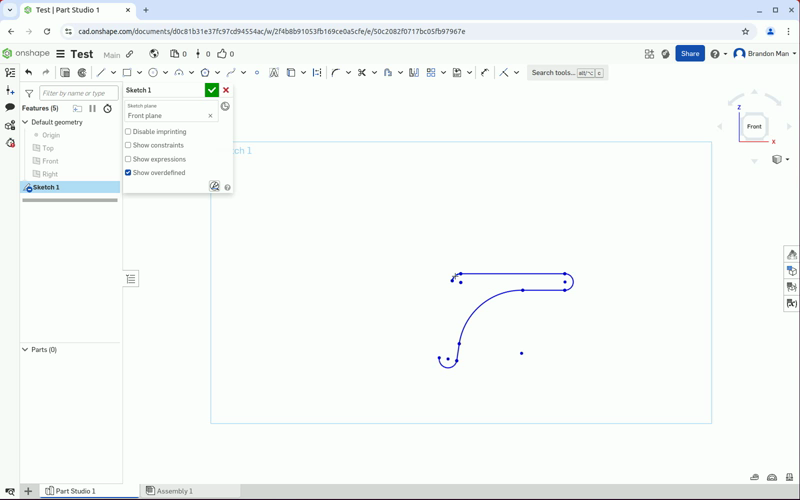
mouse_move(452, 280)
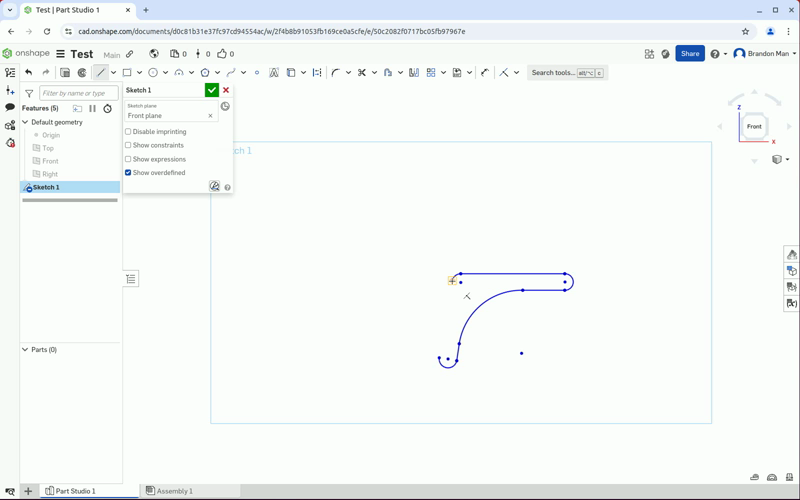
click(452, 280)
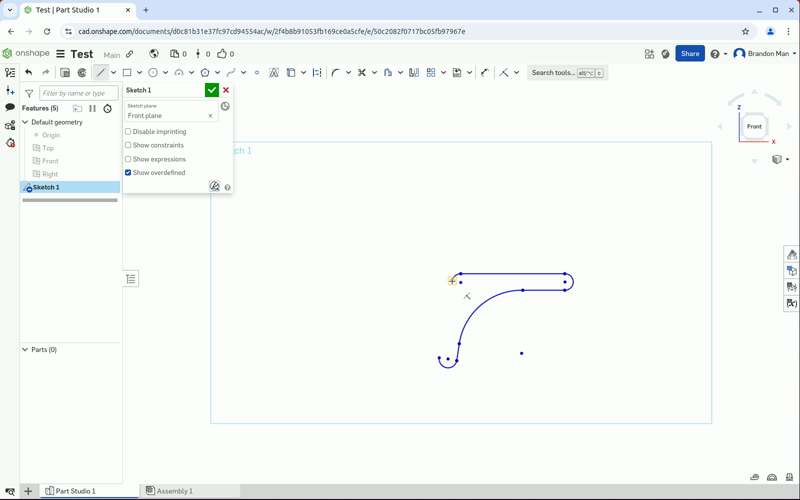
key_down(shift)
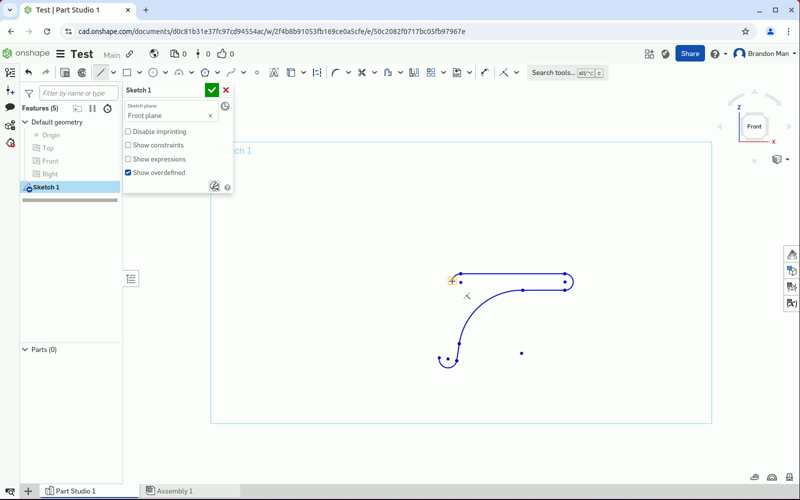
mouse_move(439, 357)
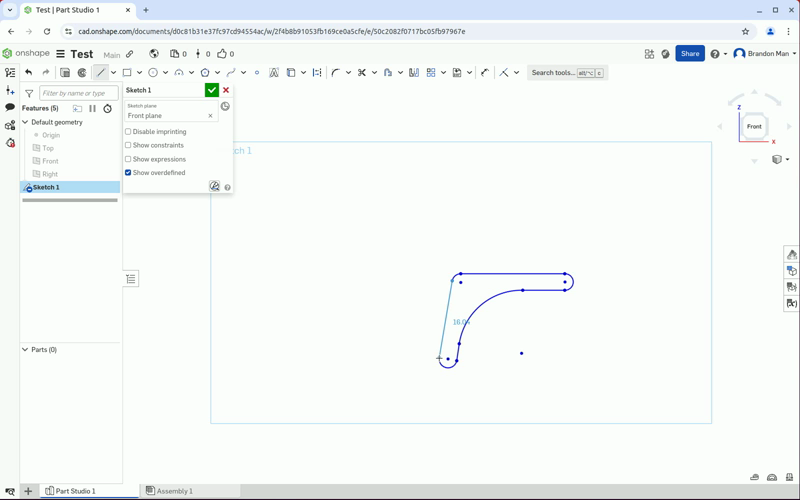
key_up(shift)
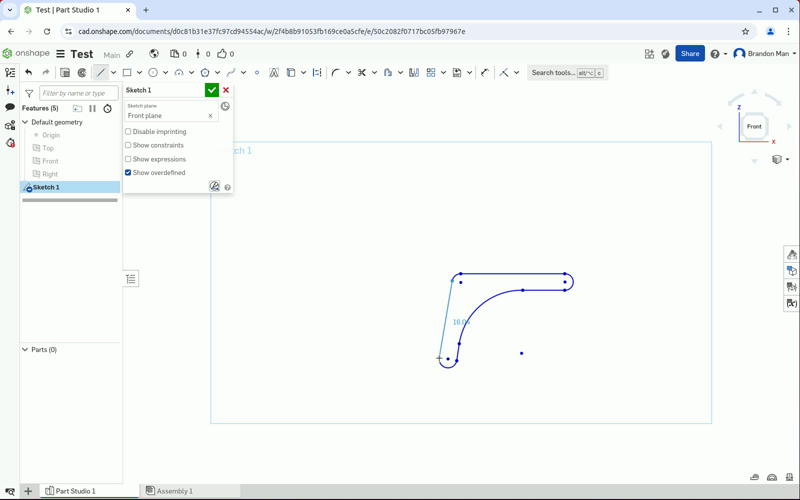
click(439, 357)
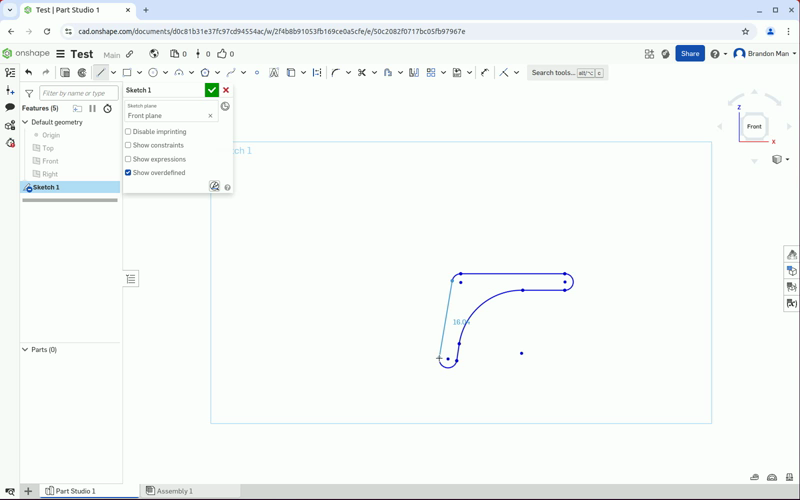
key(esc)
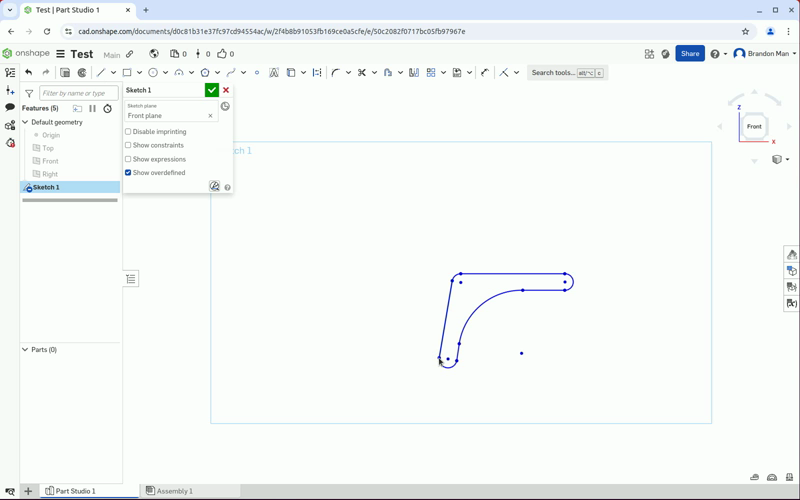
key(c)
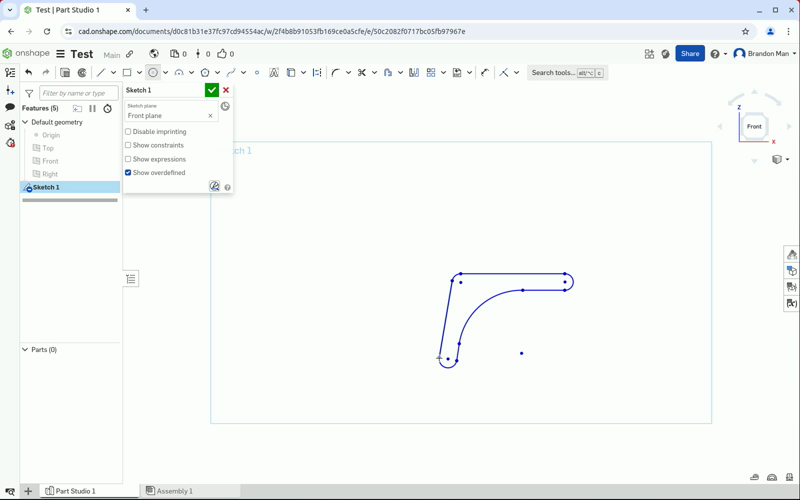
key_down(shift)
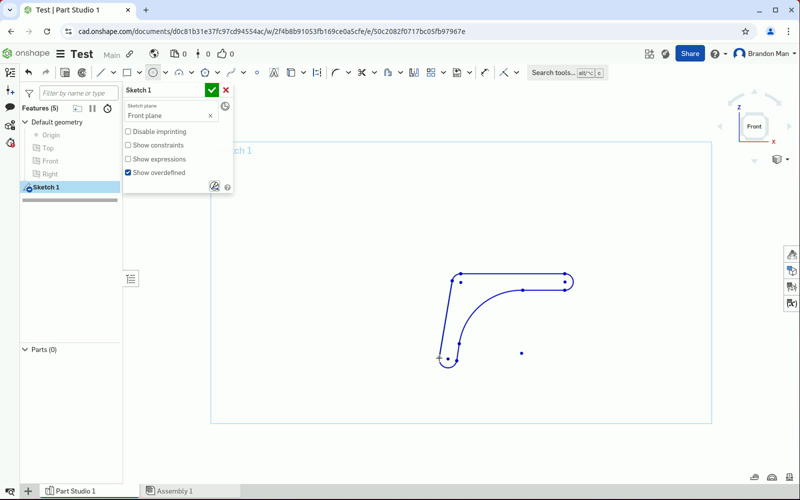
mouse_move(448, 359)
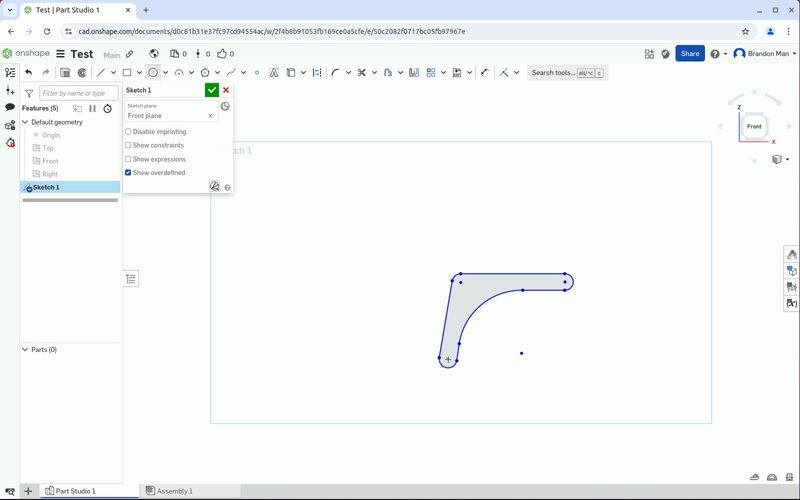
click(448, 359)
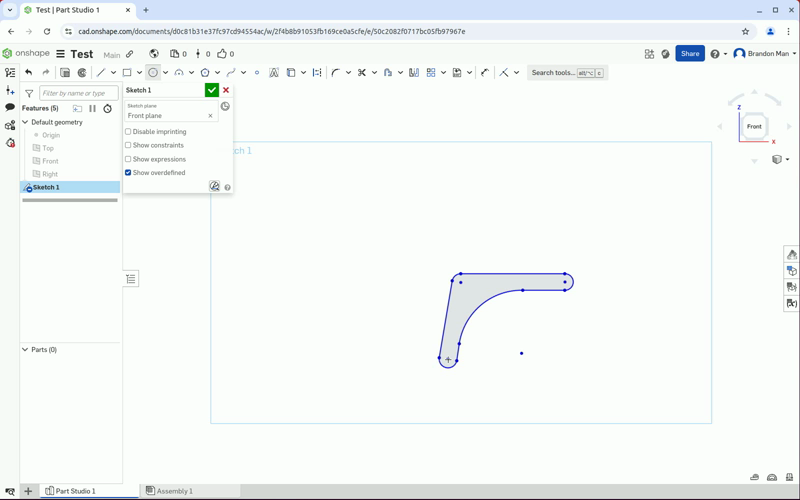
key_up(shift)
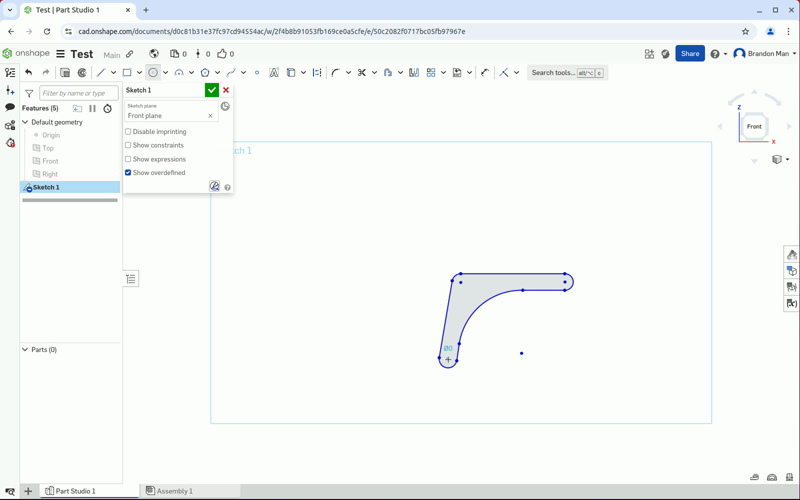
mouse_move(453, 359)
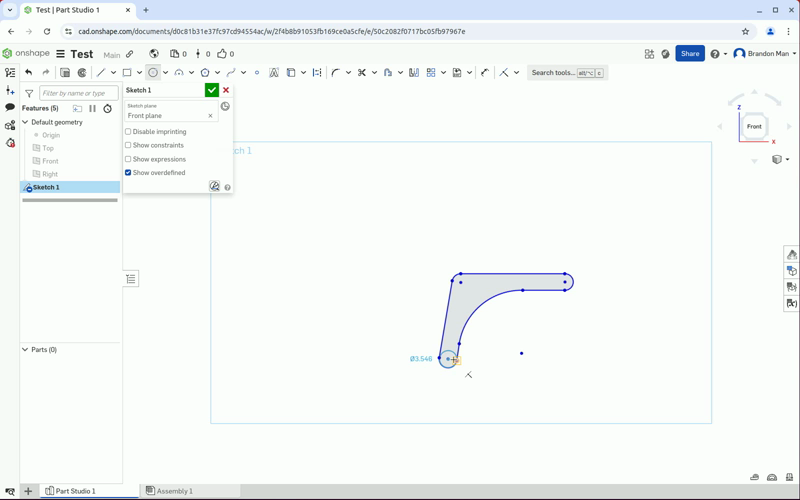
scroll(6)
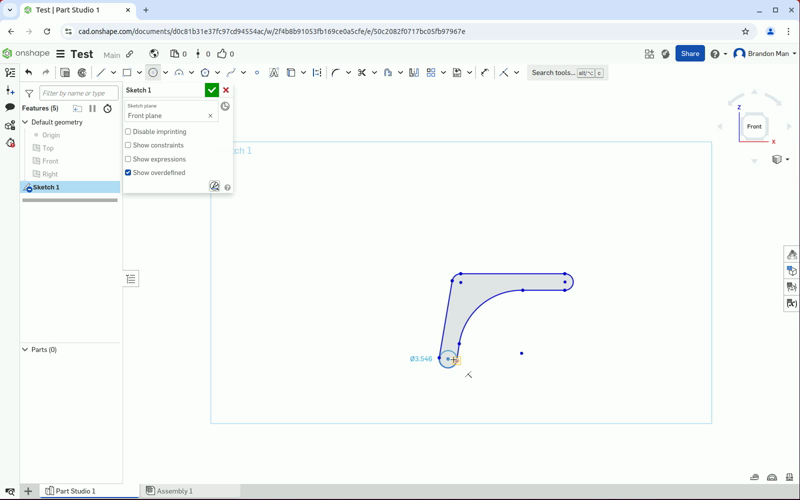
scroll(6)
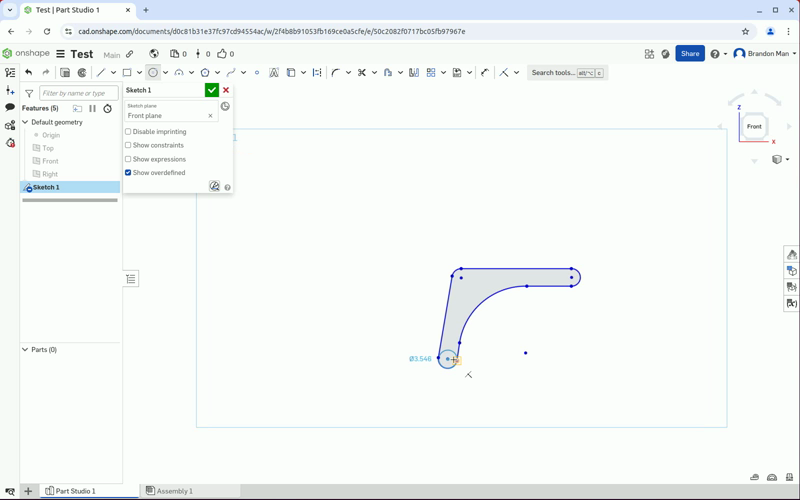
scroll(6)
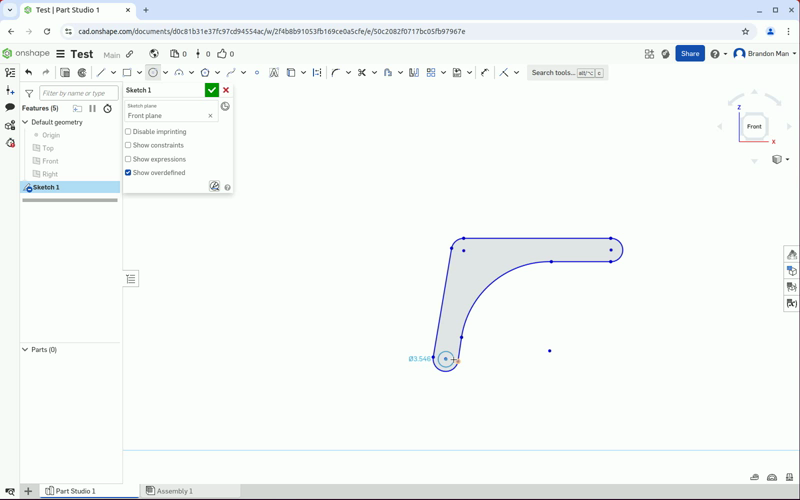
scroll(6)
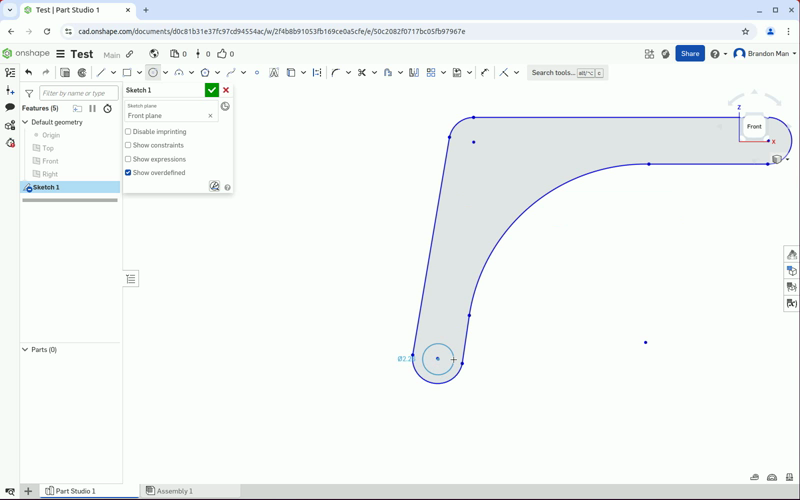
scroll(6)
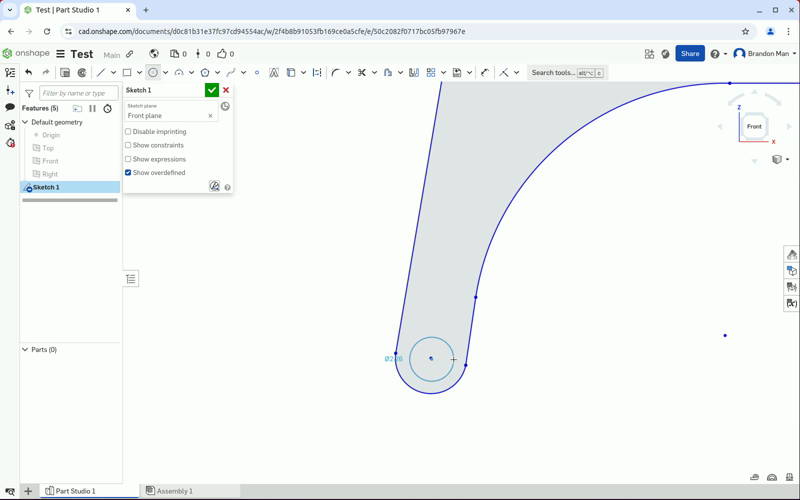
scroll(6)
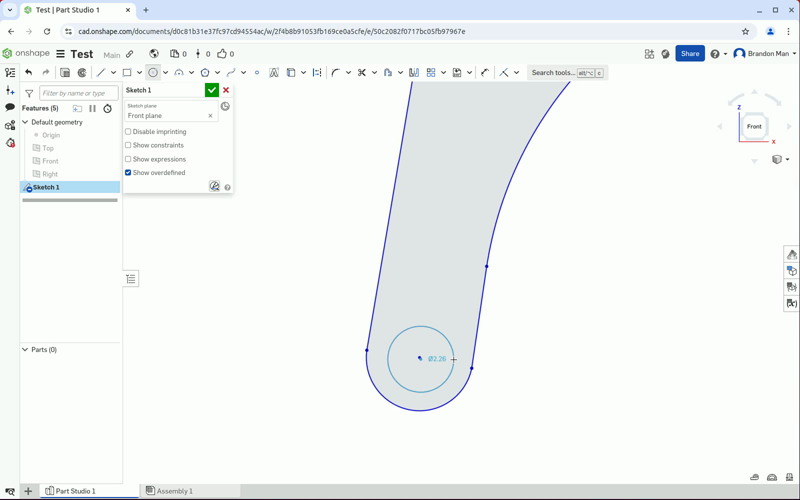
scroll(6)
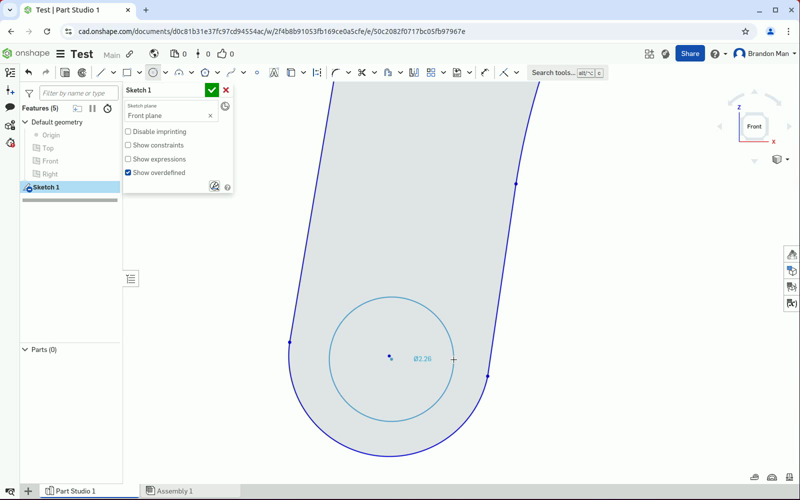
click(453, 359)
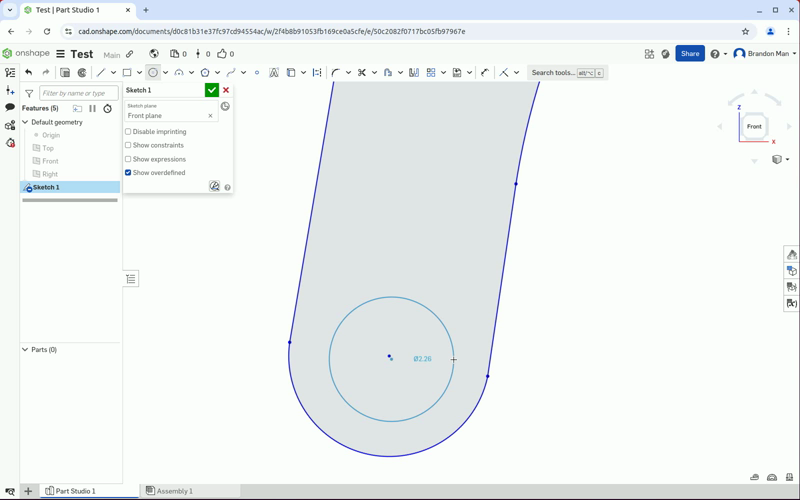
scroll(-6)
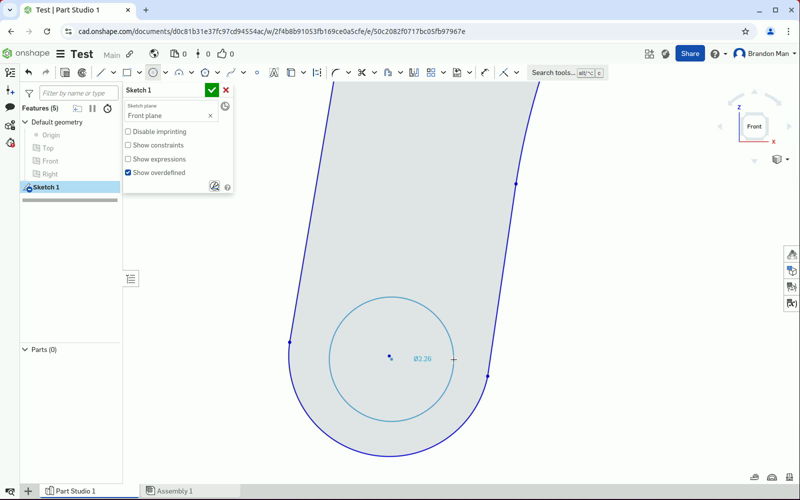
scroll(-6)
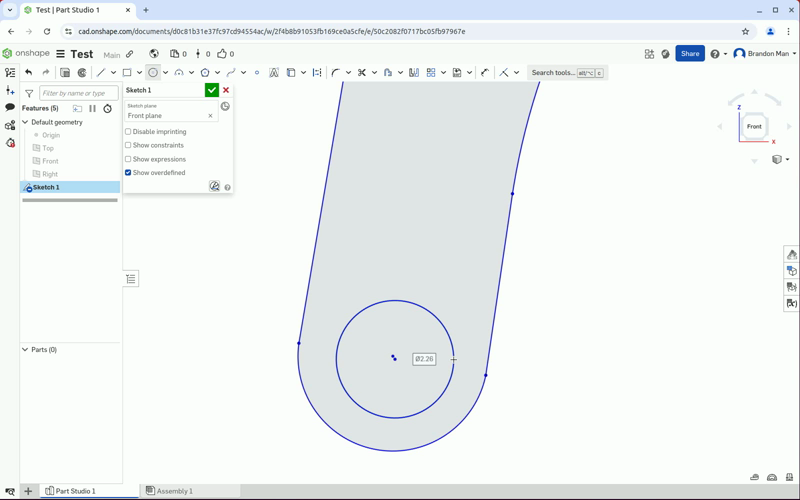
scroll(-6)
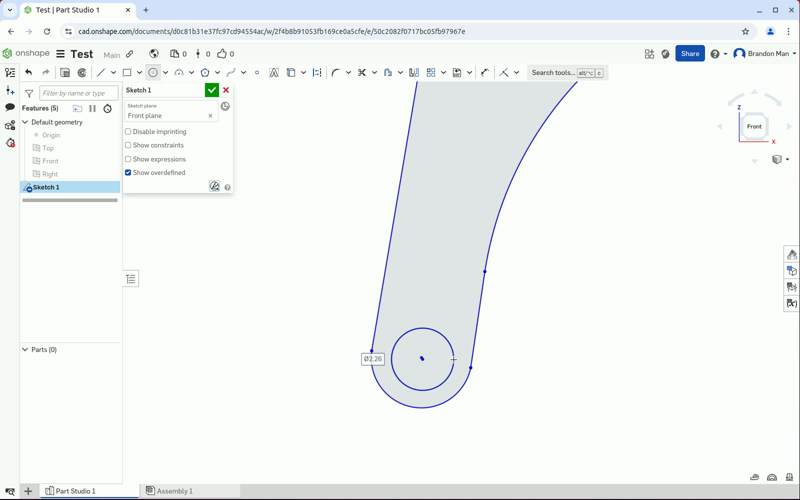
scroll(-6)
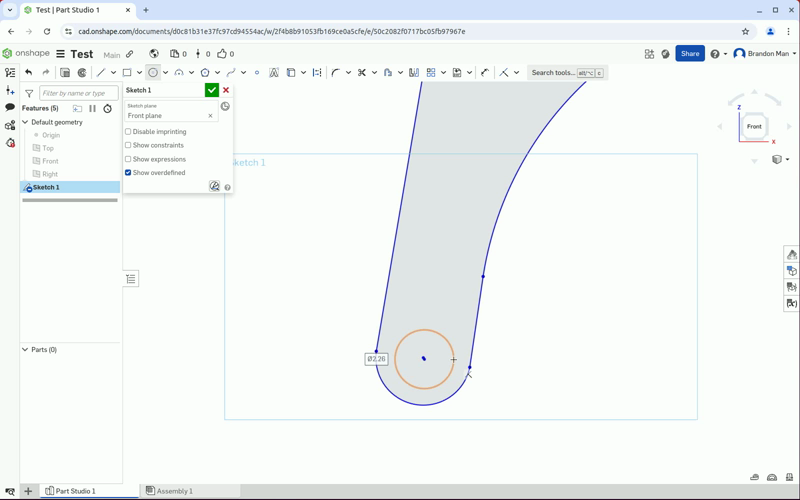
scroll(-6)
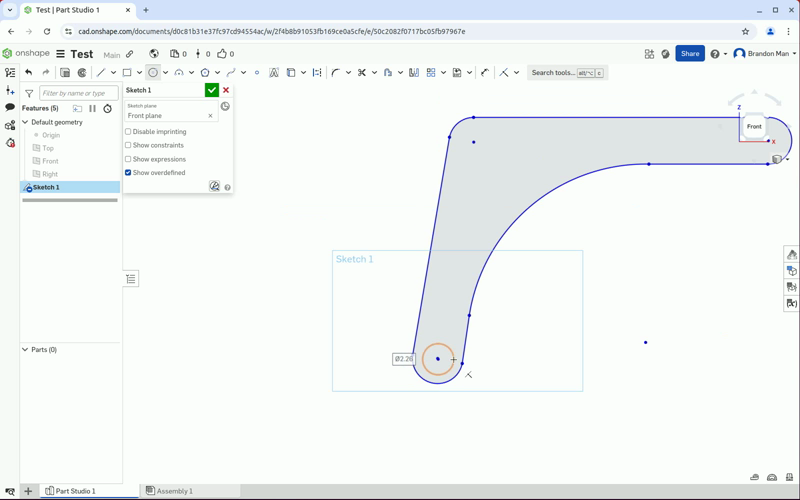
scroll(-6)
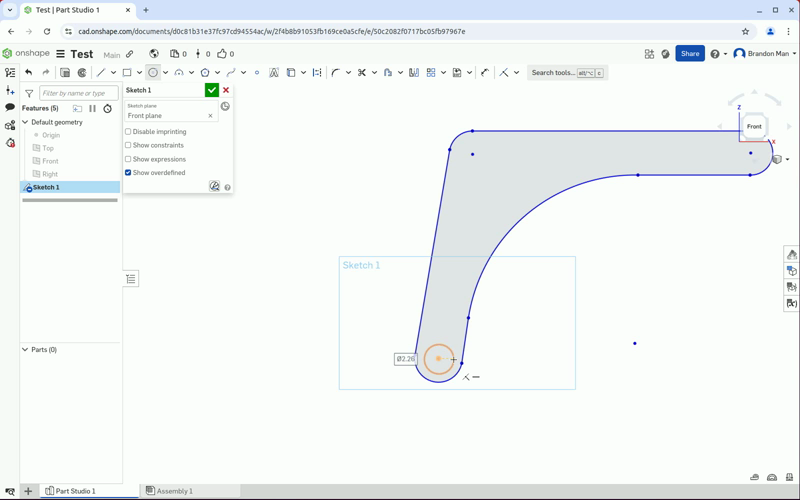
scroll(-6)
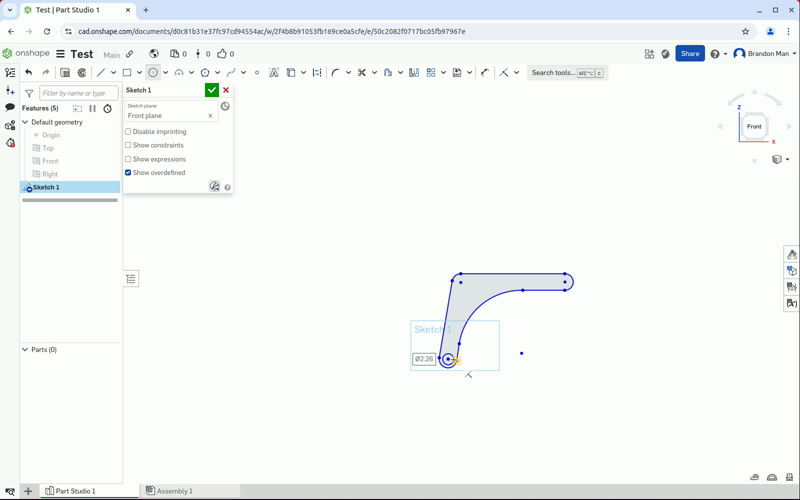
key(esc)
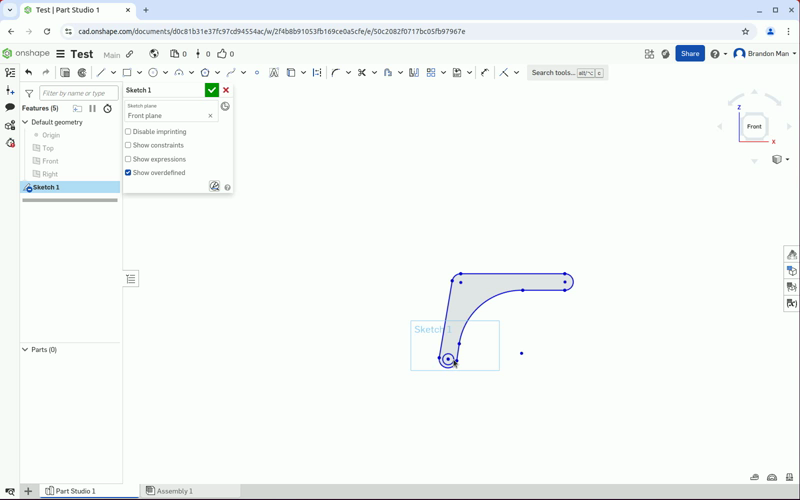
key(c)
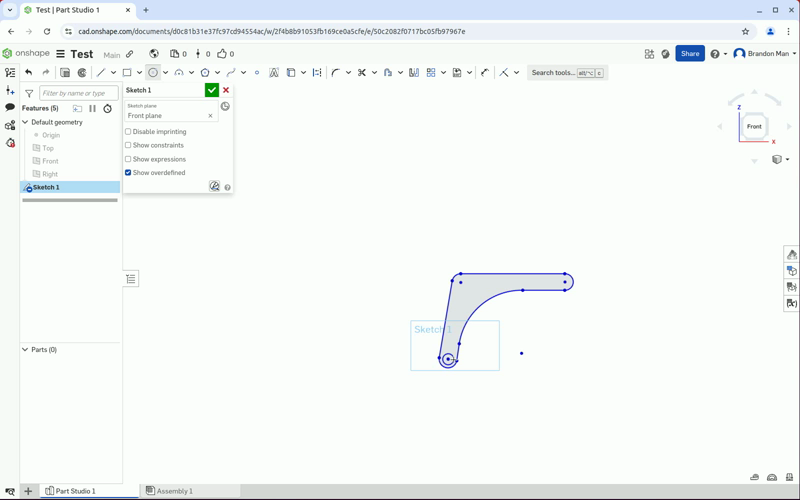
key_down(shift)
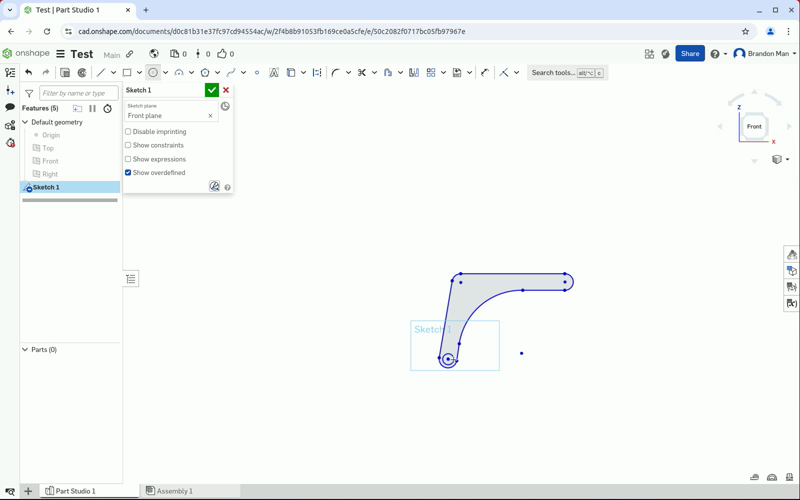
mouse_move(460, 282)
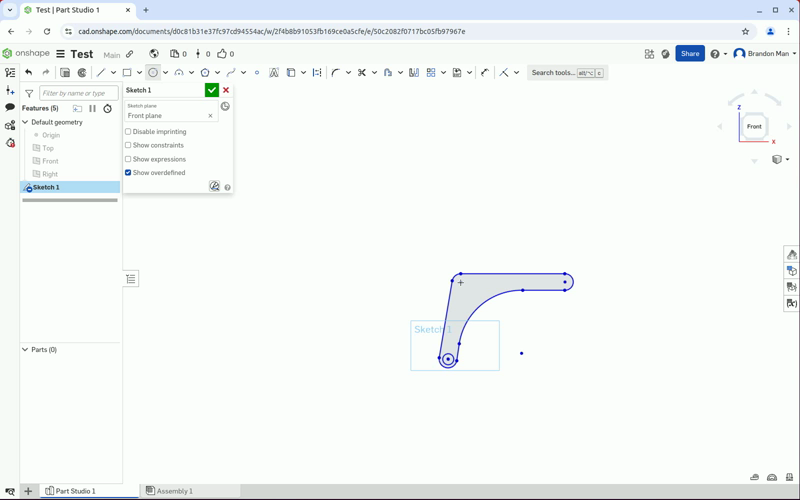
click(460, 282)
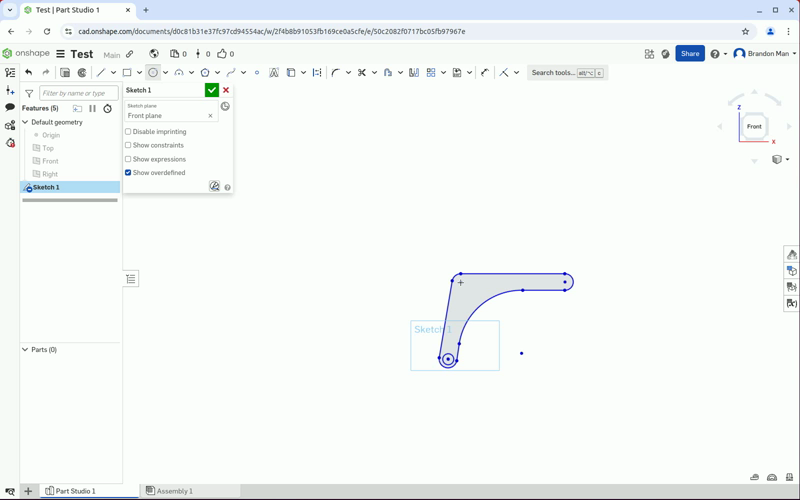
key_up(shift)
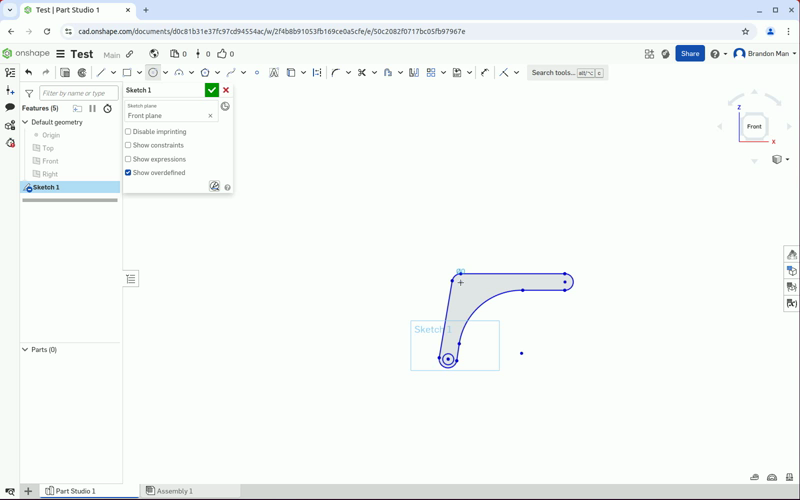
mouse_move(466, 282)
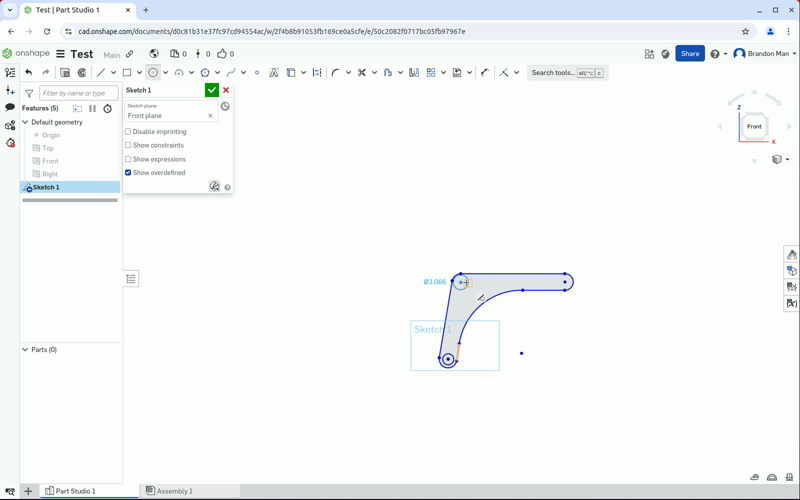
click(466, 282)
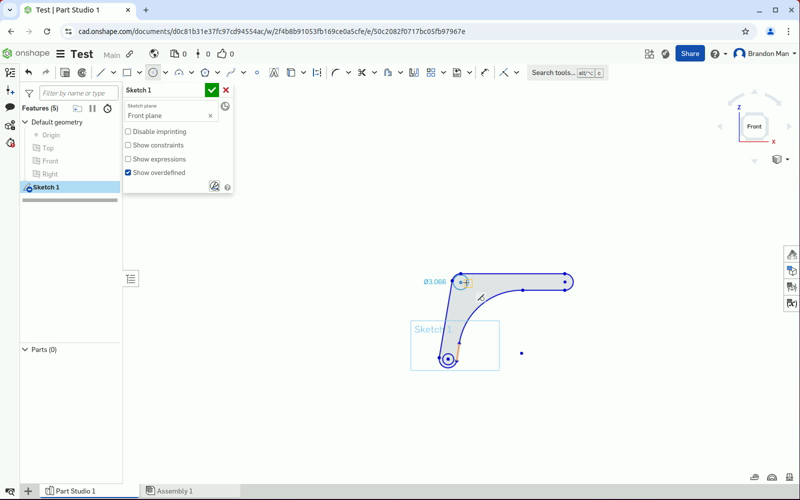
key(esc)
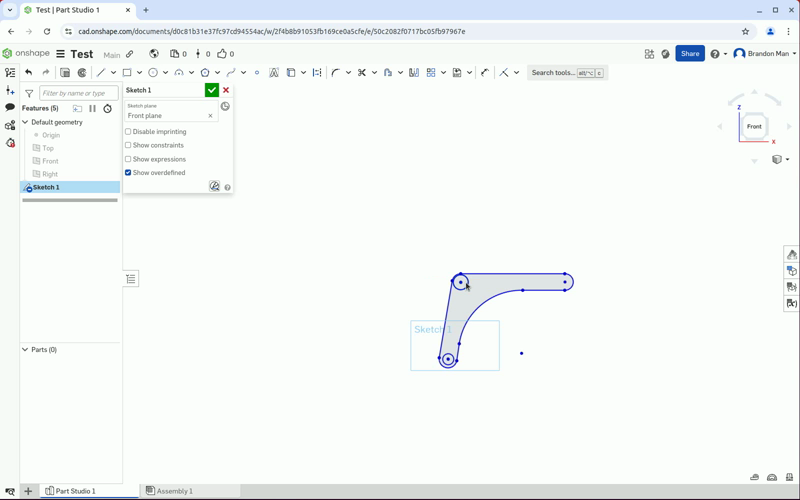
key(c)
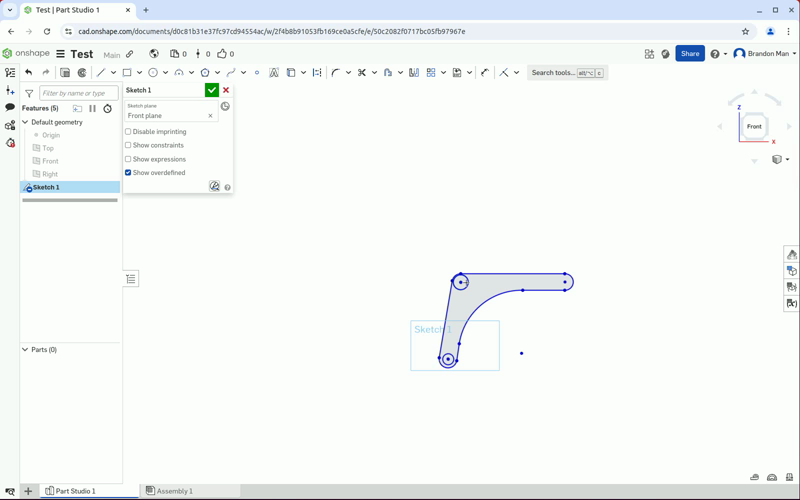
key_down(shift)
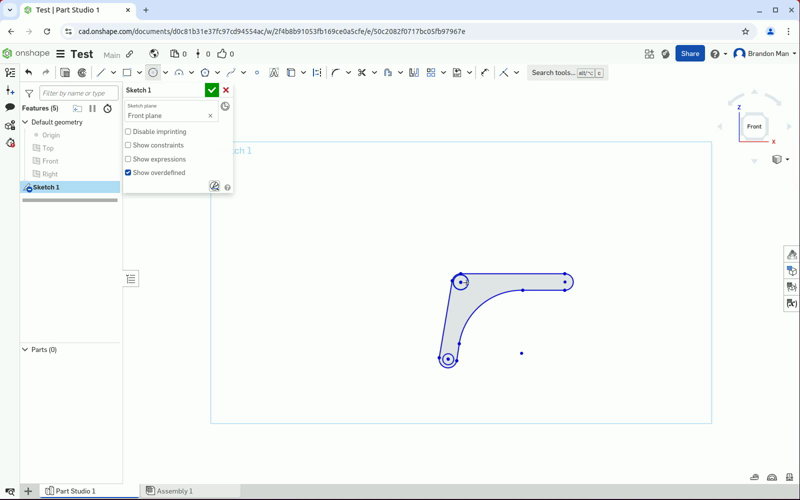
mouse_move(564, 282)
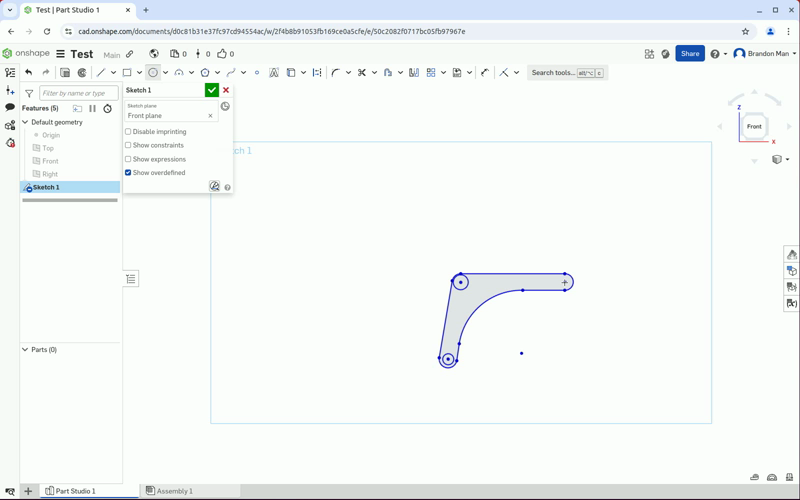
click(564, 282)
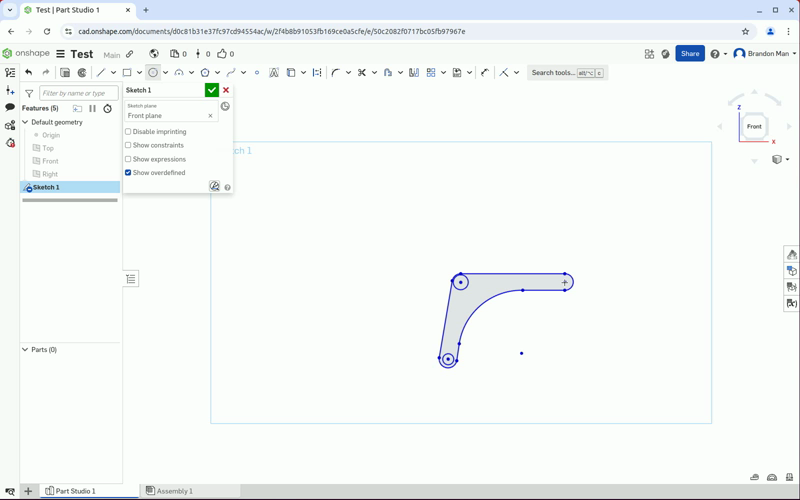
key_up(shift)
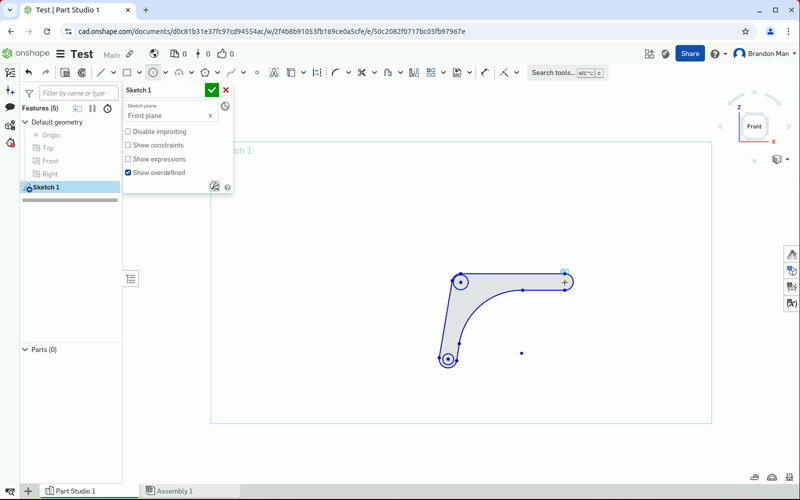
mouse_move(570, 282)
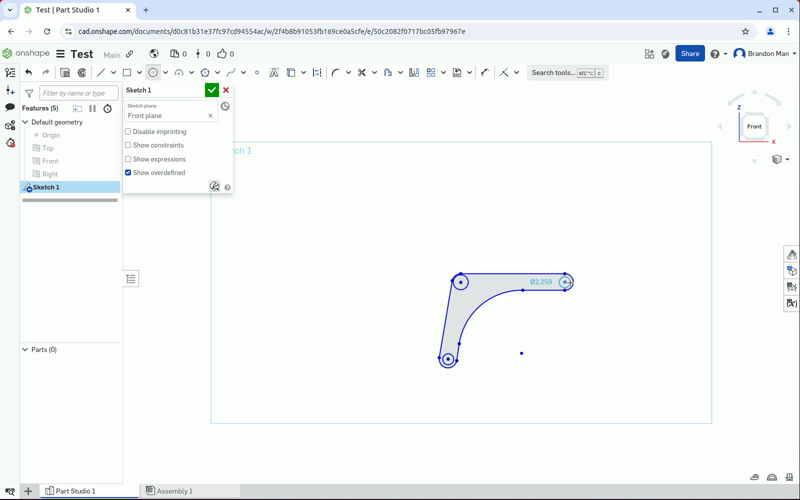
scroll(6)
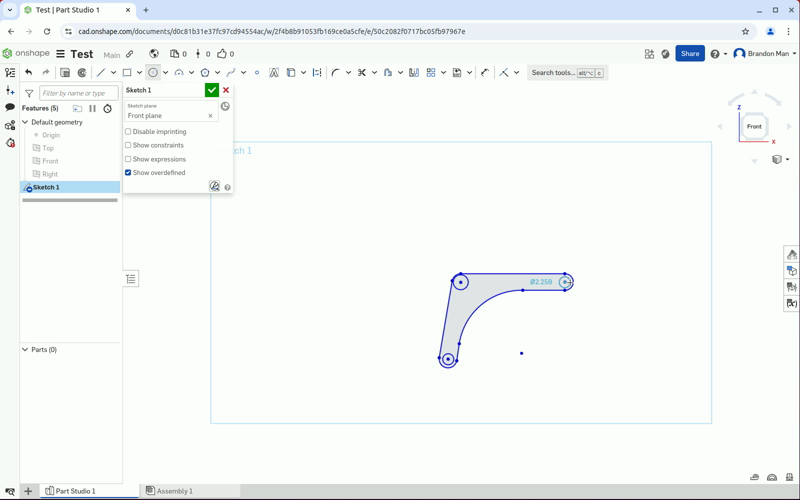
scroll(6)
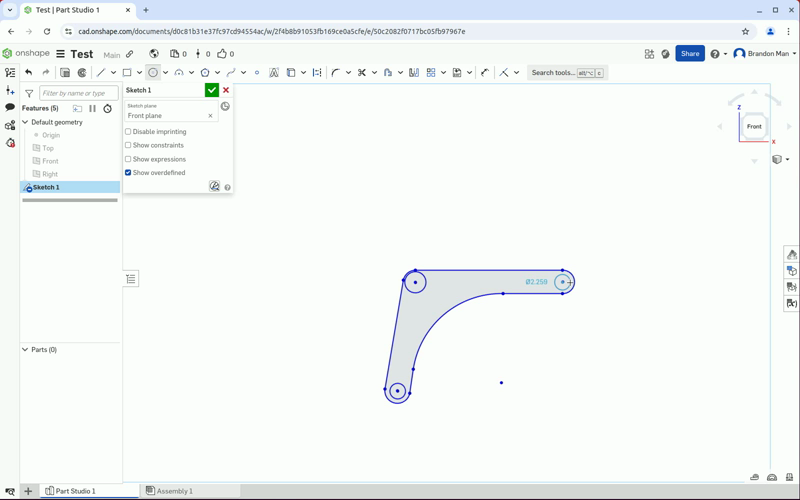
scroll(6)
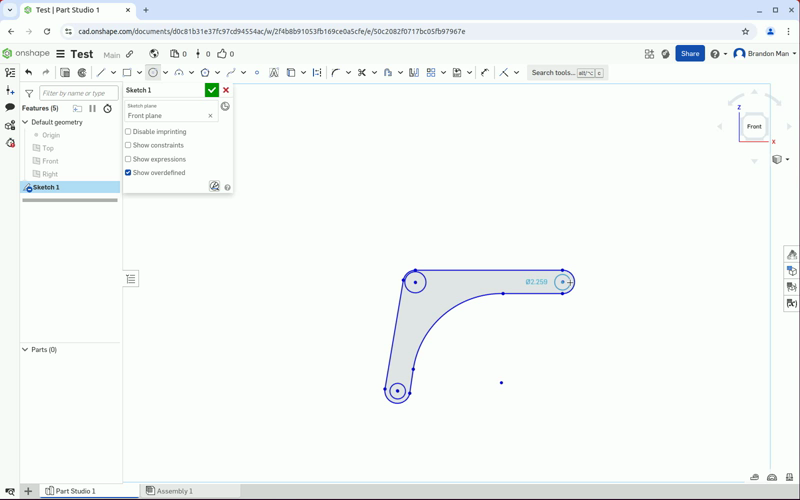
scroll(6)
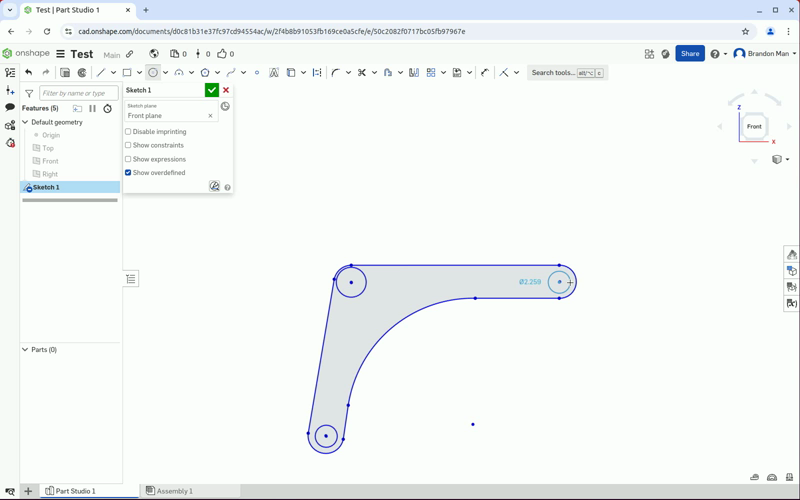
scroll(6)
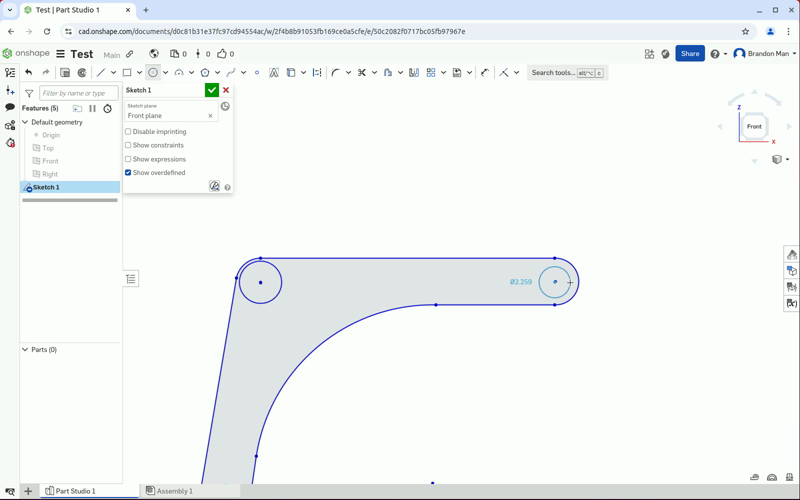
scroll(6)
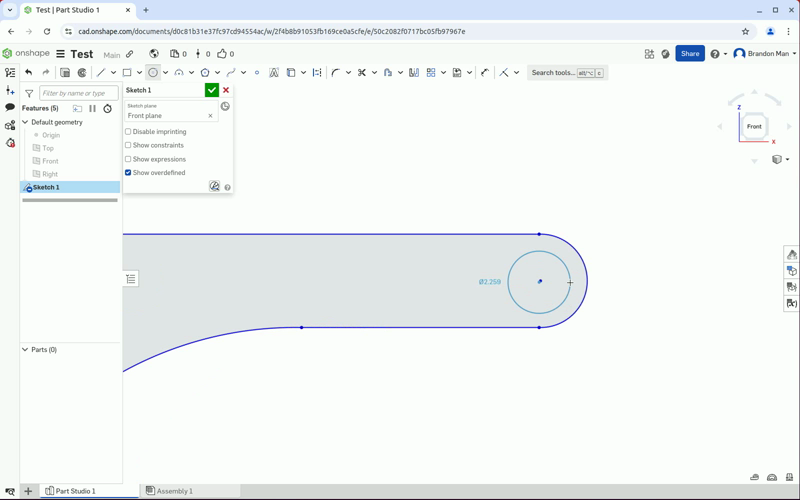
scroll(6)
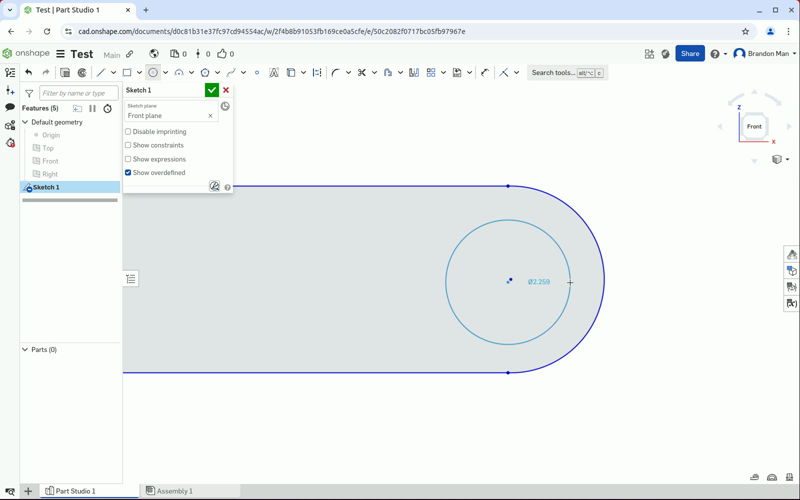
click(570, 282)
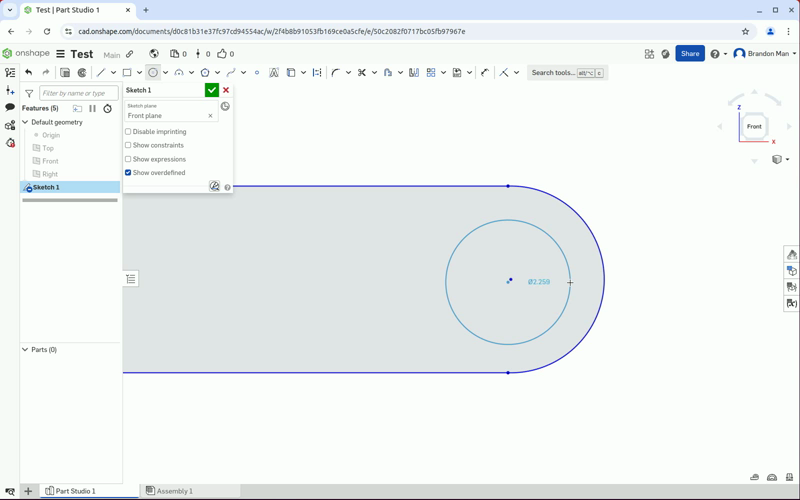
scroll(-6)
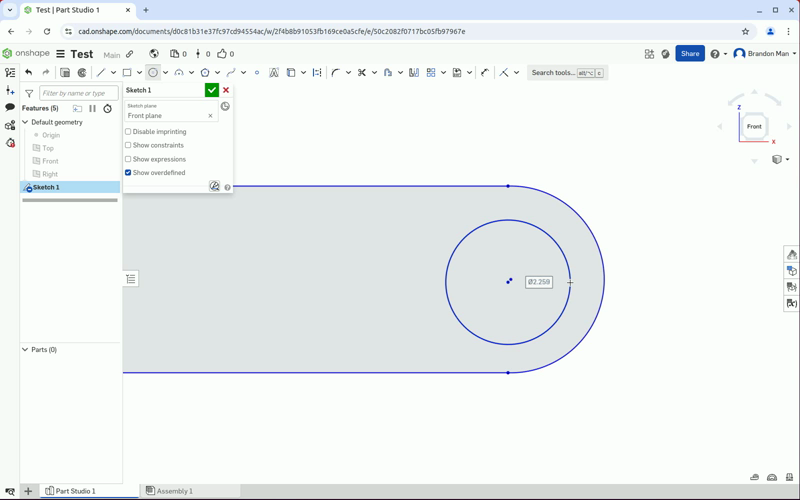
scroll(-6)
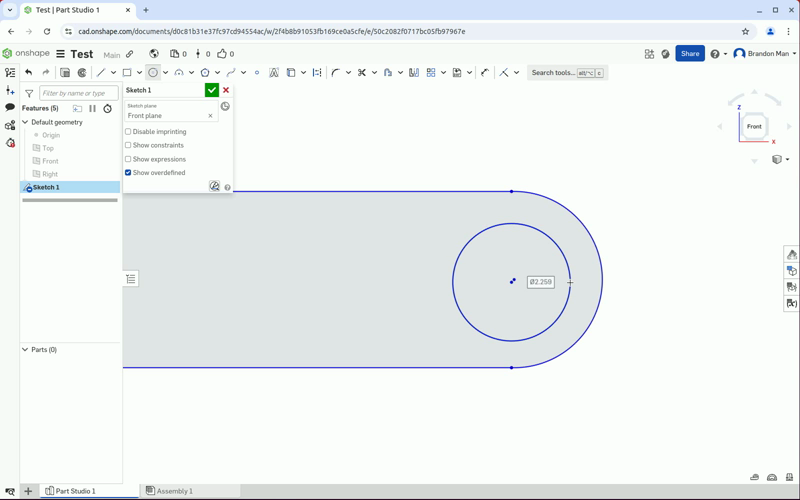
scroll(-6)
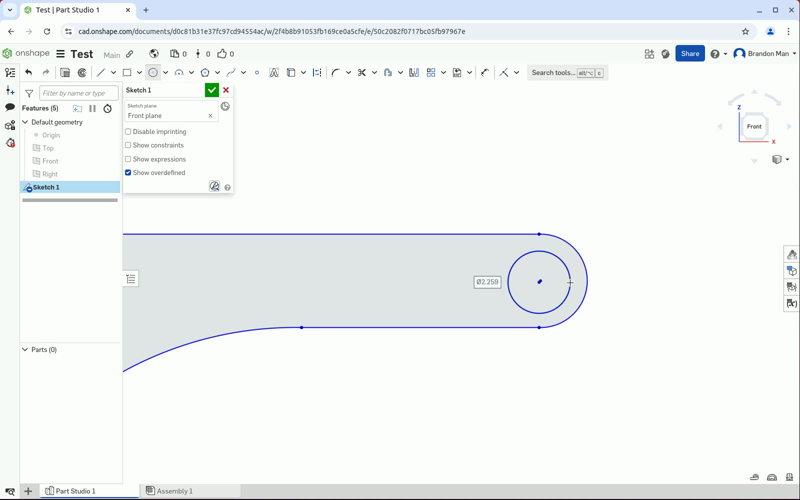
scroll(-6)
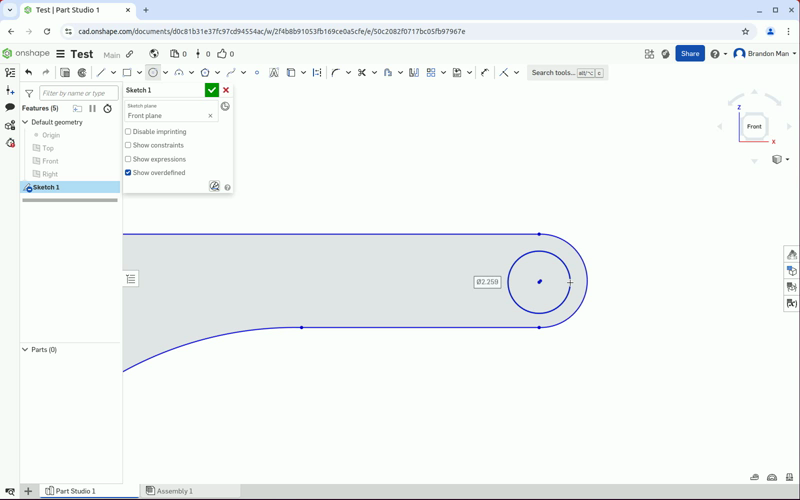
scroll(-6)
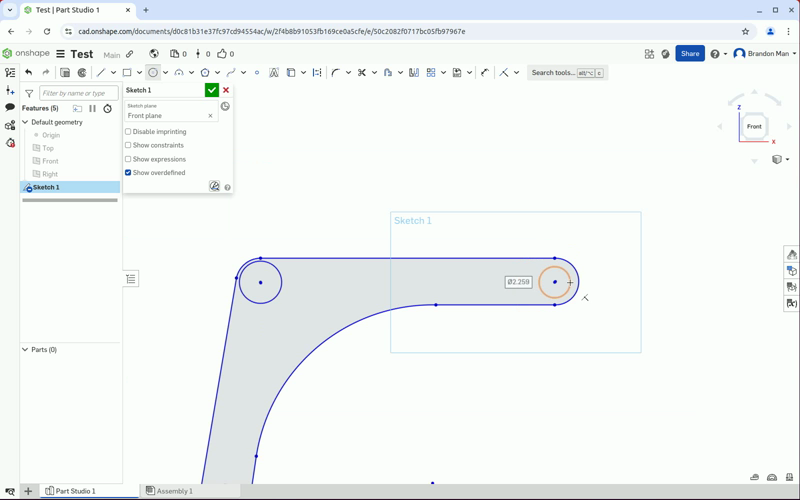
scroll(-6)
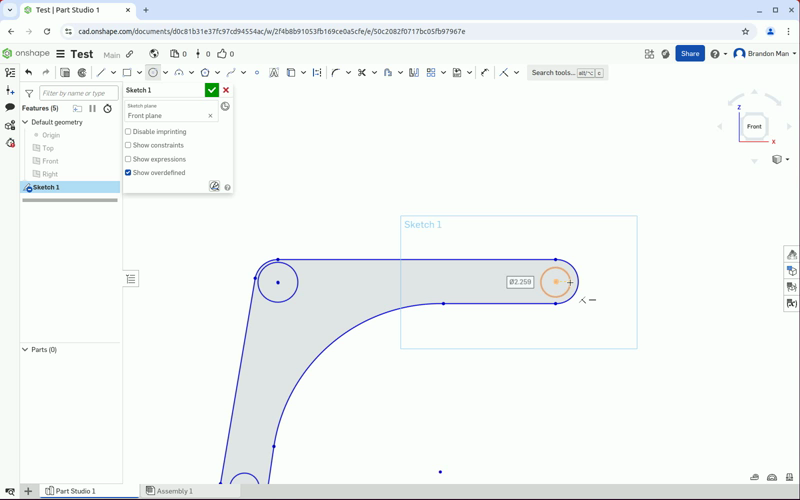
scroll(-6)
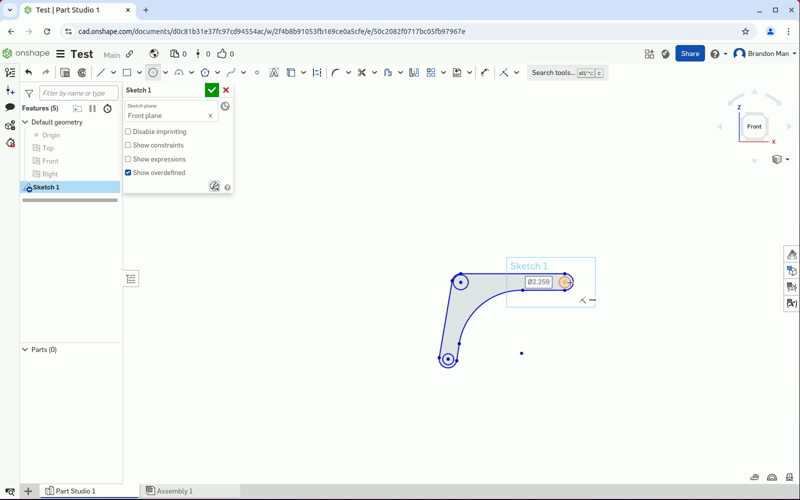
key(esc)
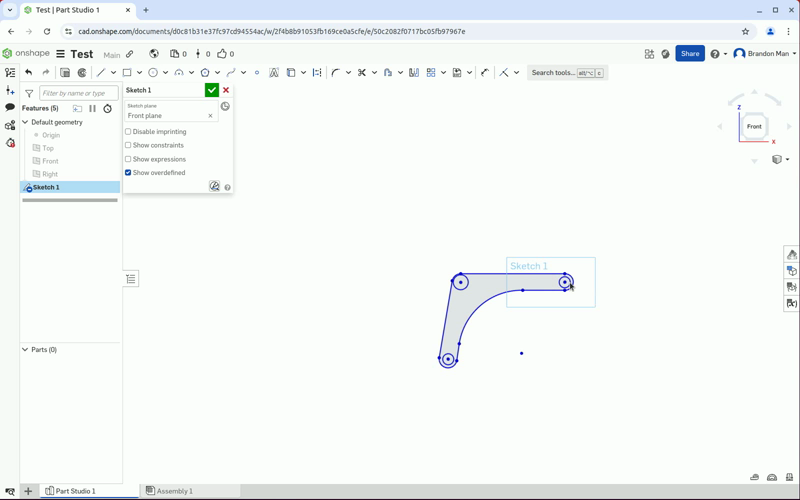
mouse_move(497, 276)
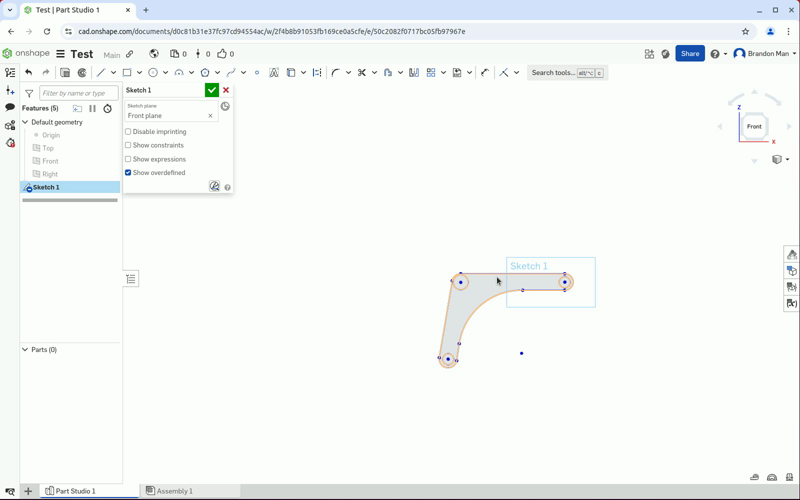
click(497, 276)
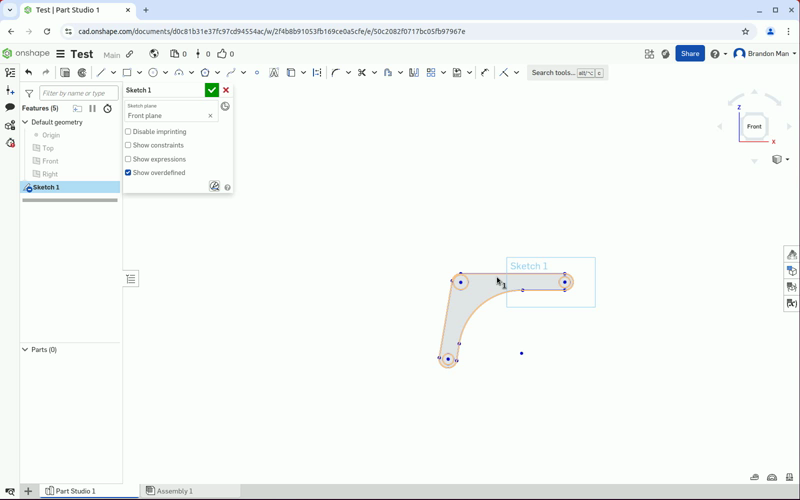
mouse_move(73, 352)
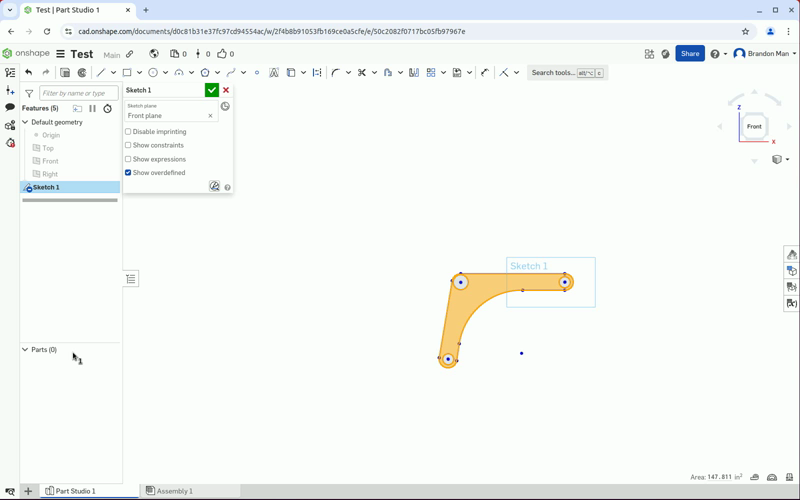
key(shift+y)
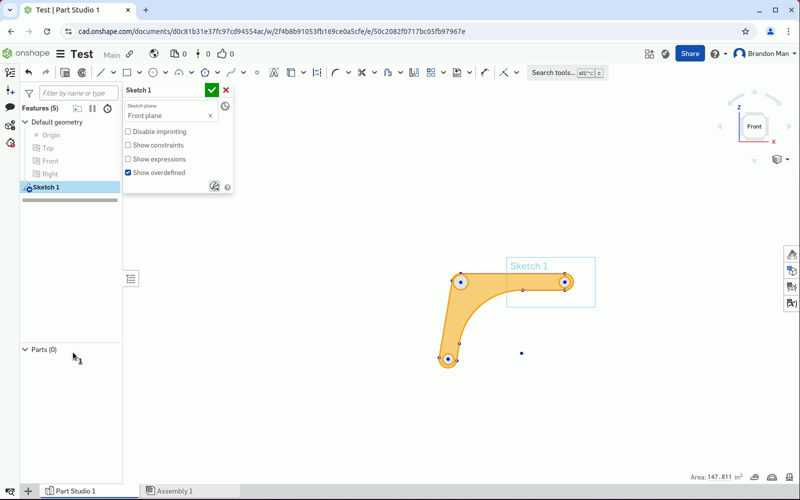
key(shift+e)
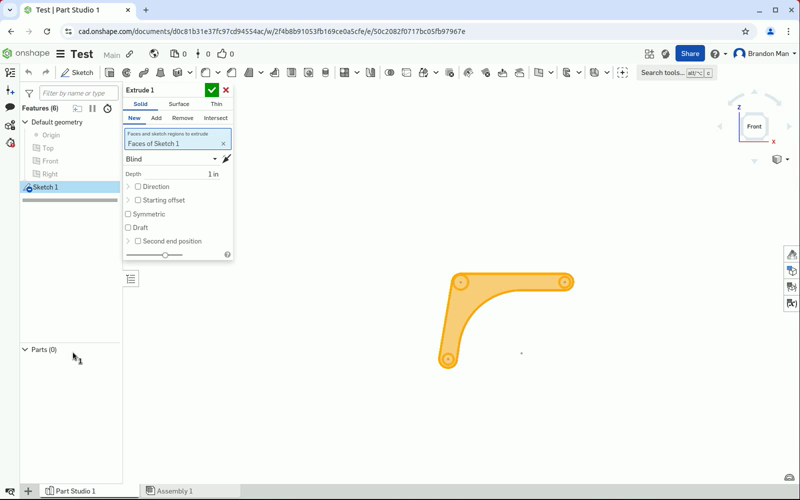
mouse_move(143, 106)
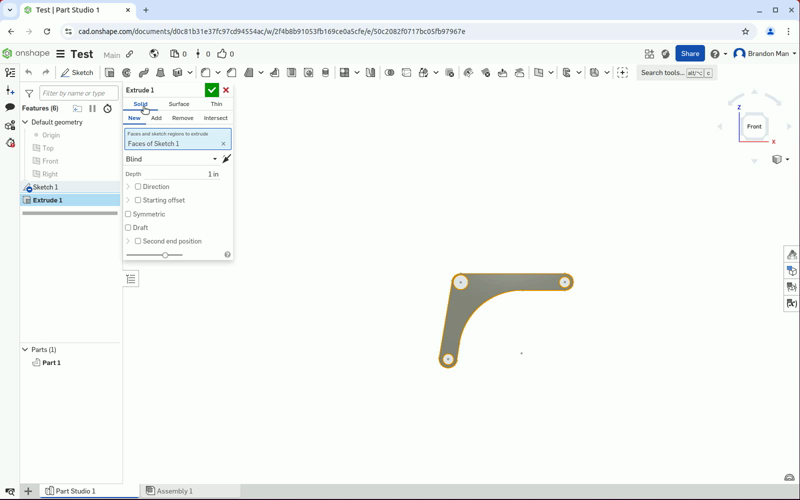
click(143, 106)
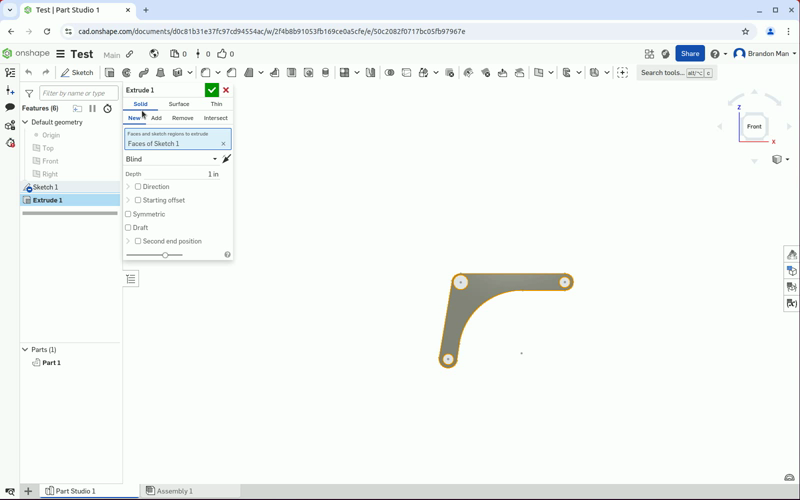
mouse_move(137, 120)
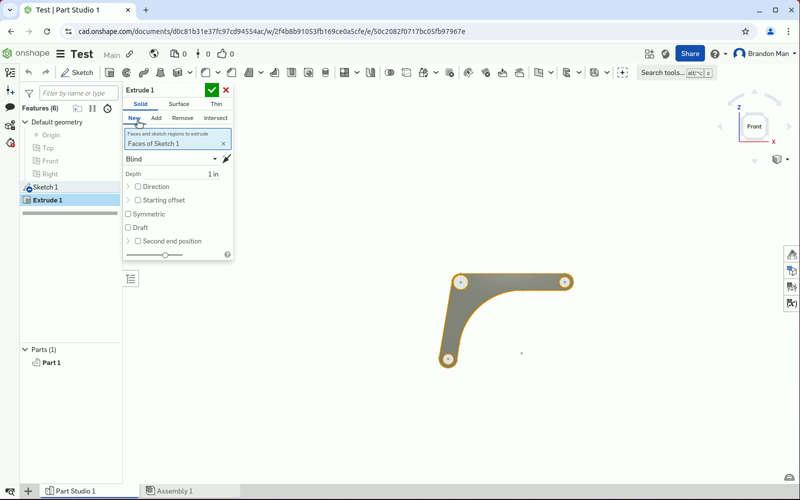
click(137, 120)
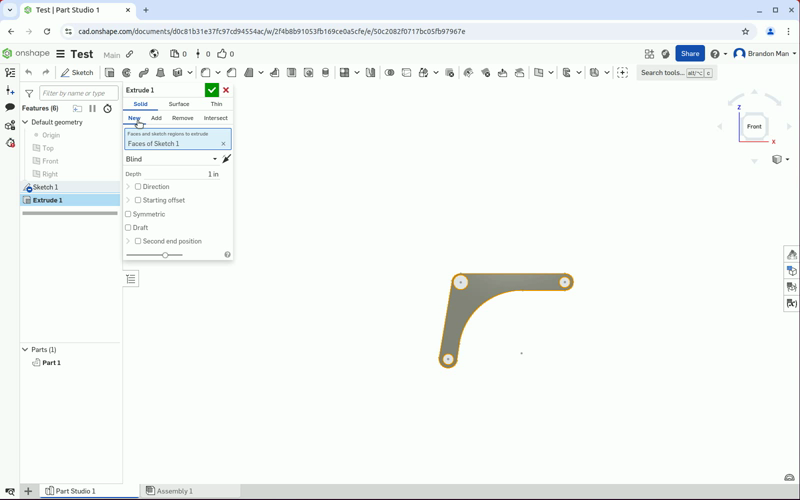
key(tab, 4)
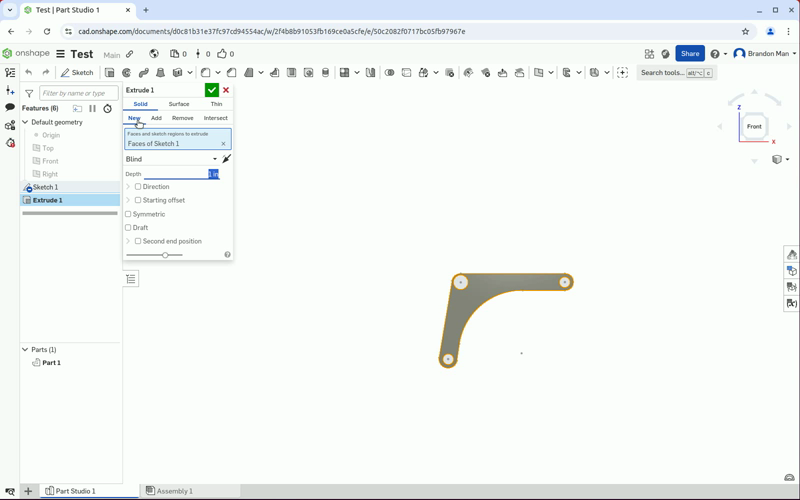
text(2.166)
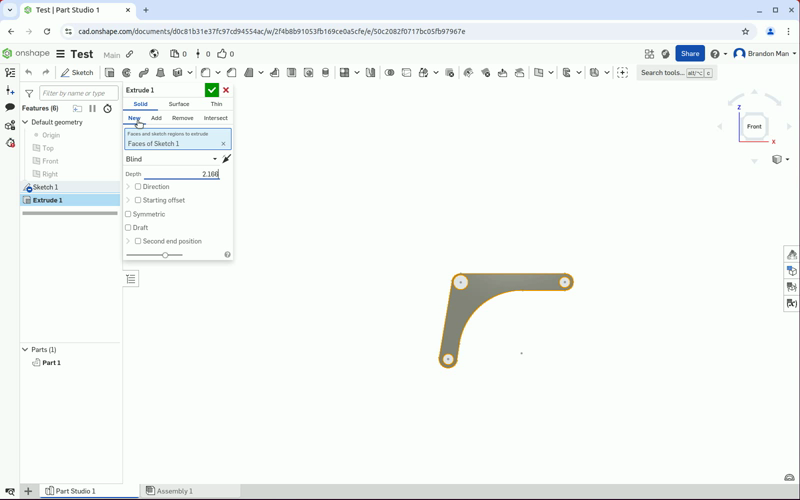
key(enter)
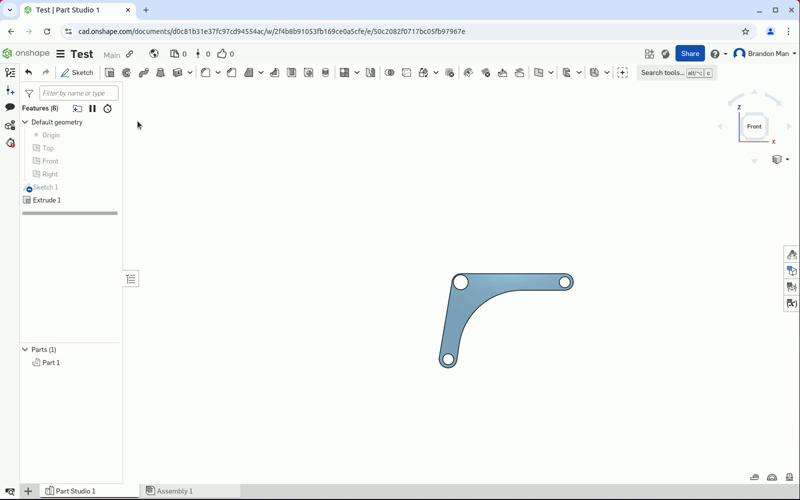
key(shift+h)
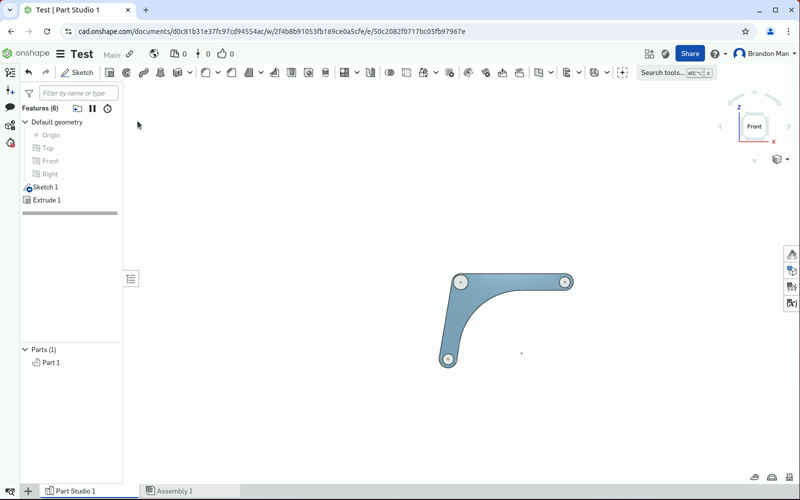
key(shift+h)
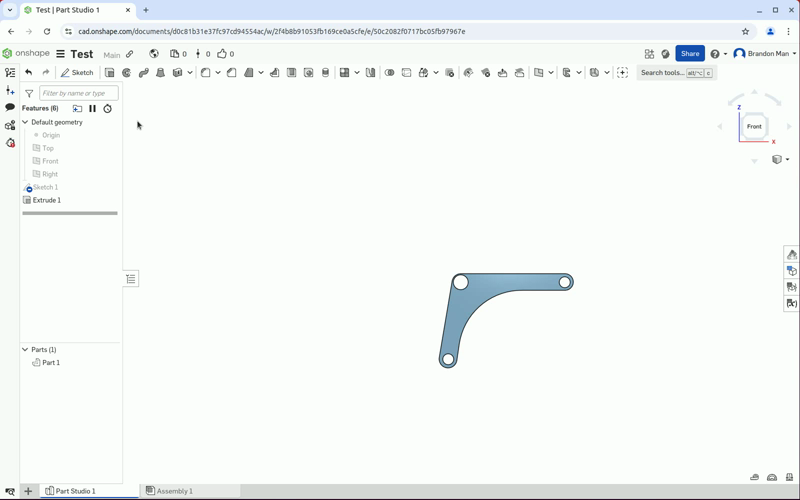
mouse_move(73, 189)
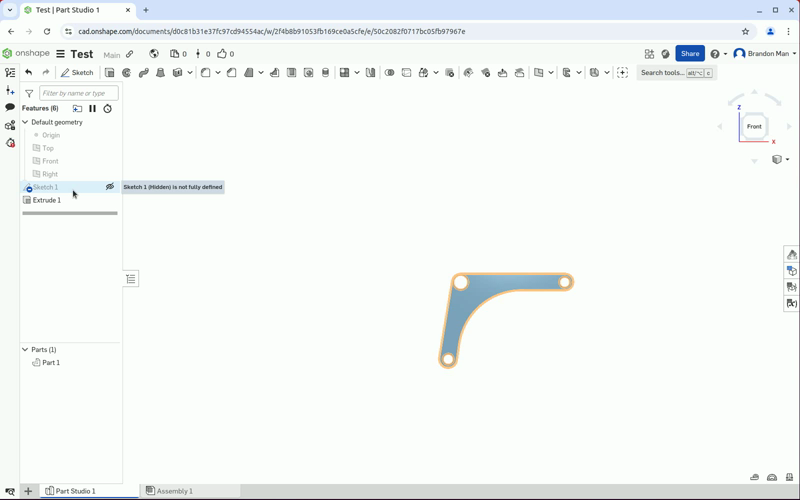
click(73, 189)
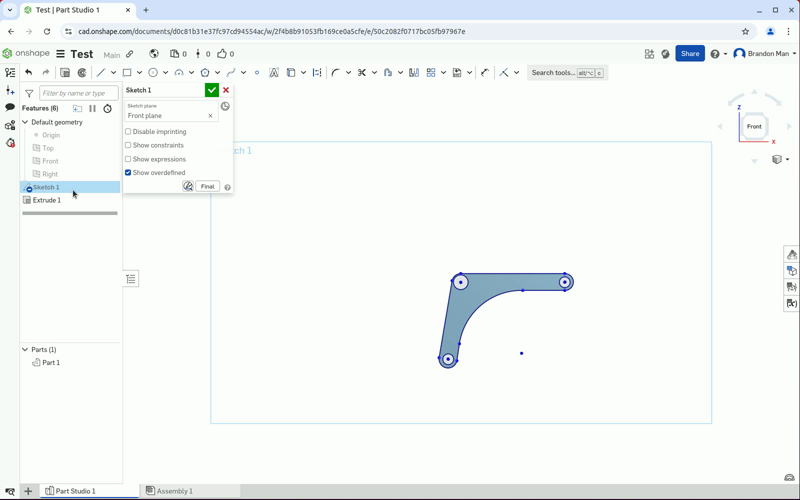
mouse_move(229, 92)
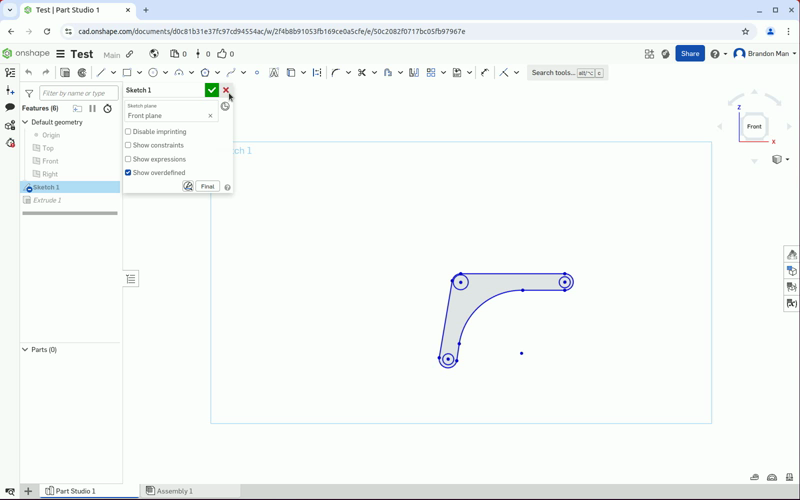
click(229, 92)
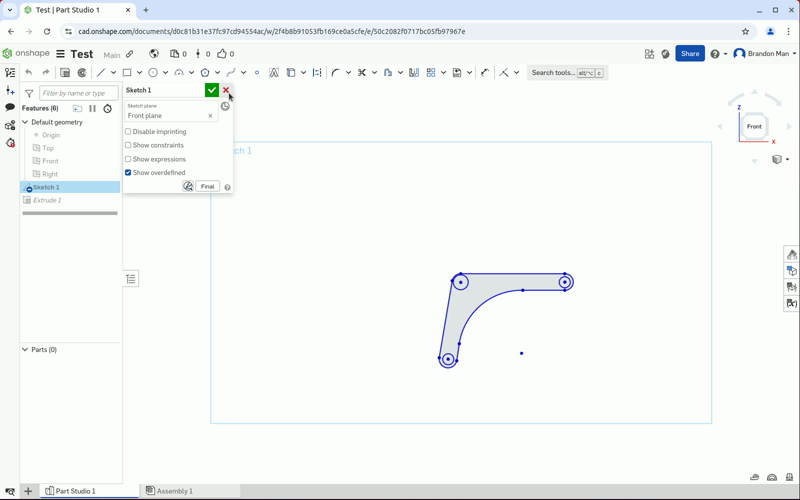
key(shift+s)
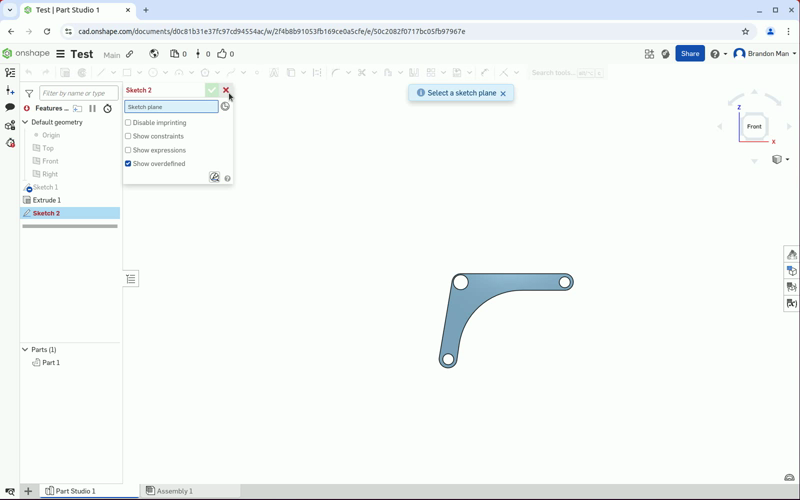
mouse_move(73, 163)
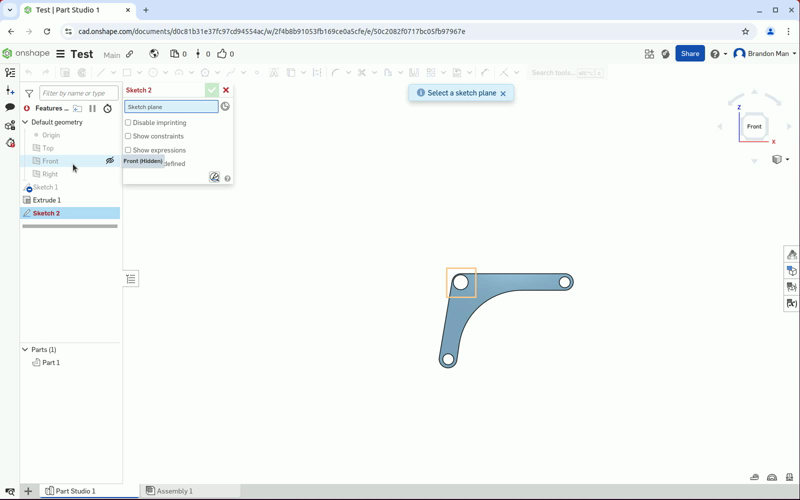
click(73, 163)
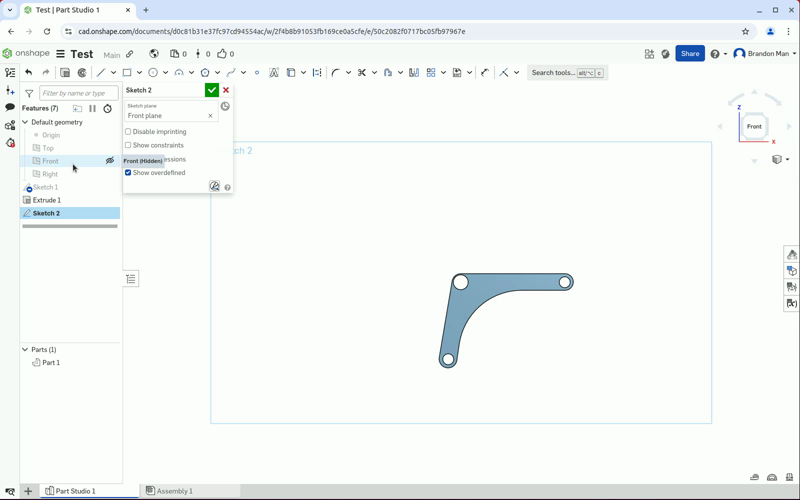
mouse_move(73, 352)
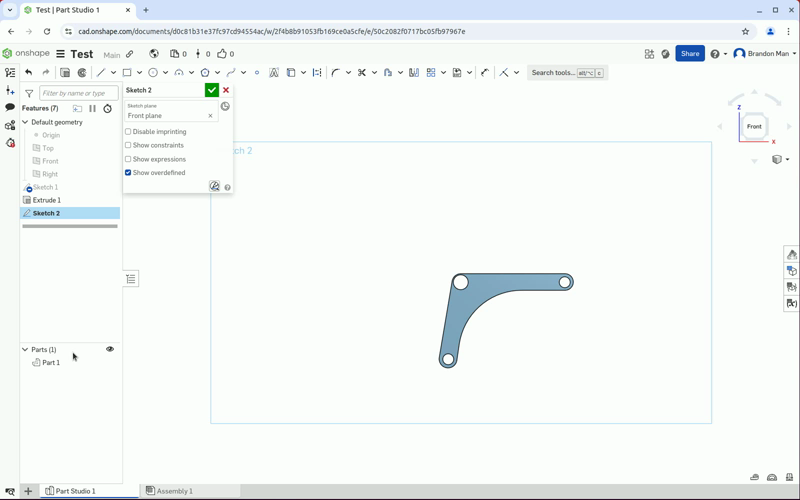
key(y)
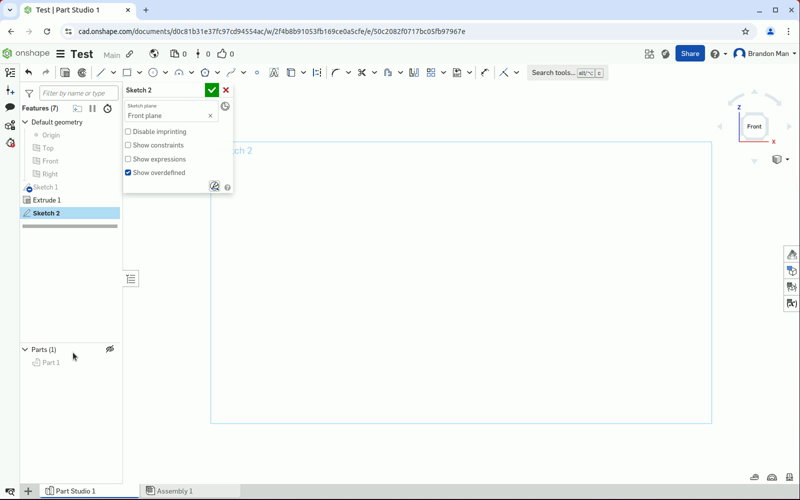
key(c)
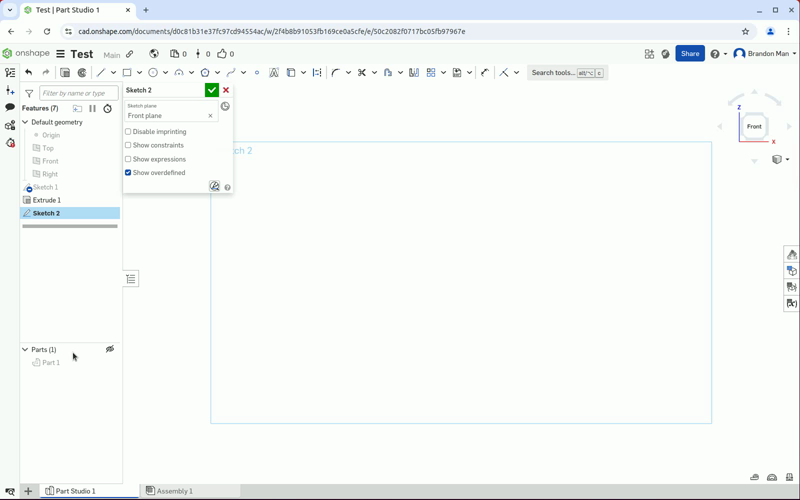
key_down(shift)
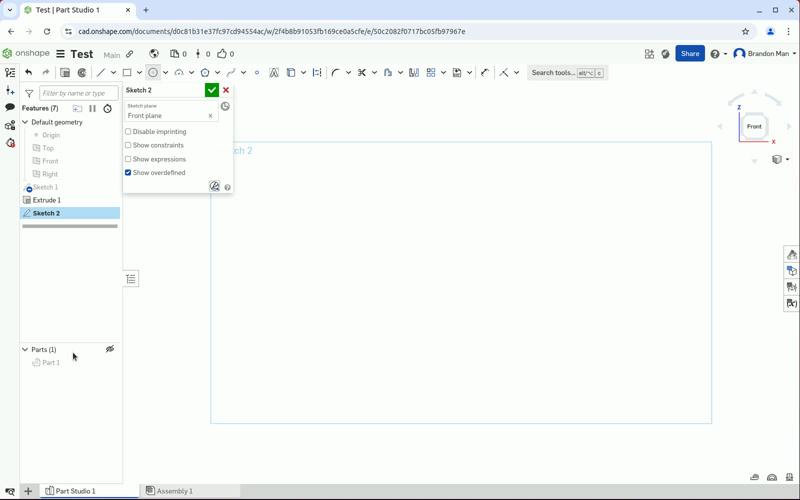
mouse_move(461, 282)
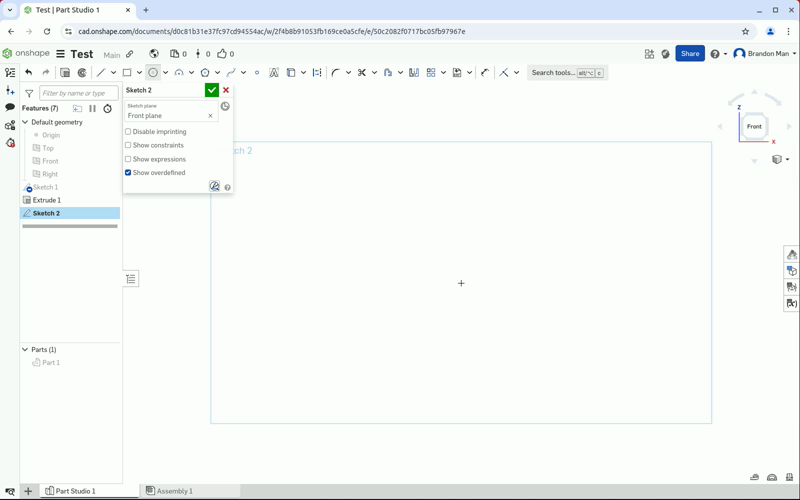
click(461, 282)
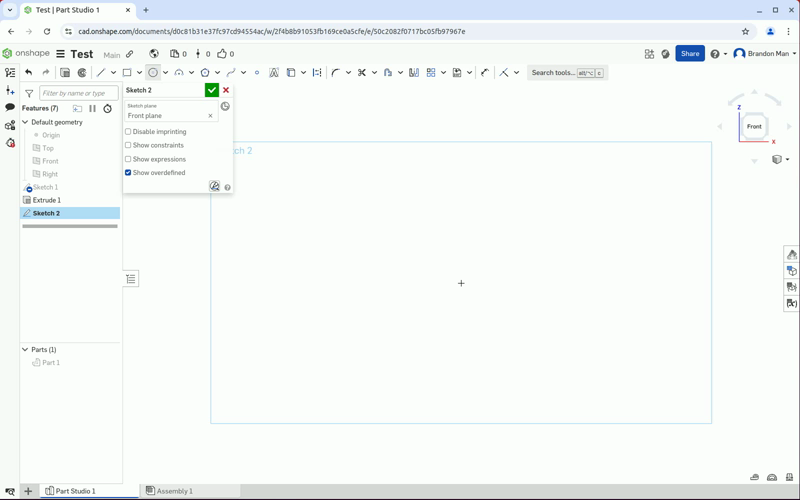
key_up(shift)
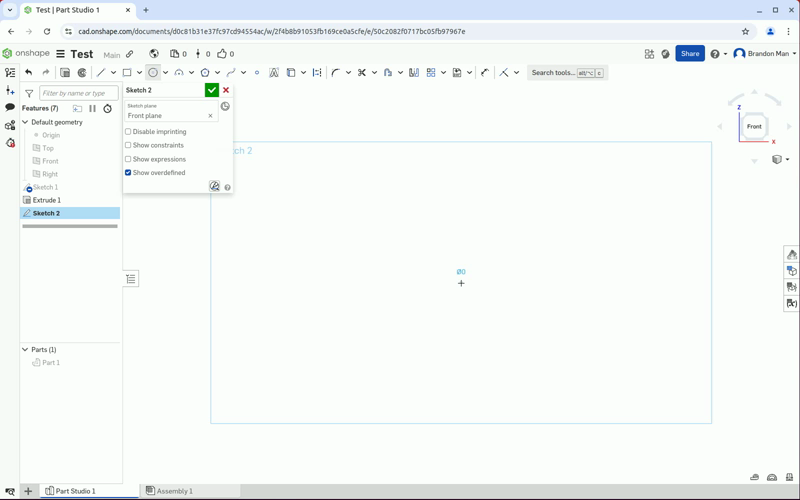
mouse_move(464, 282)
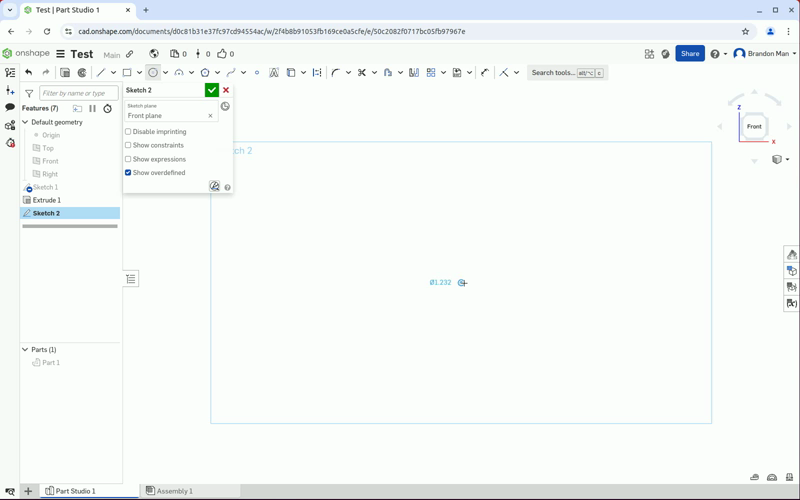
click(464, 282)
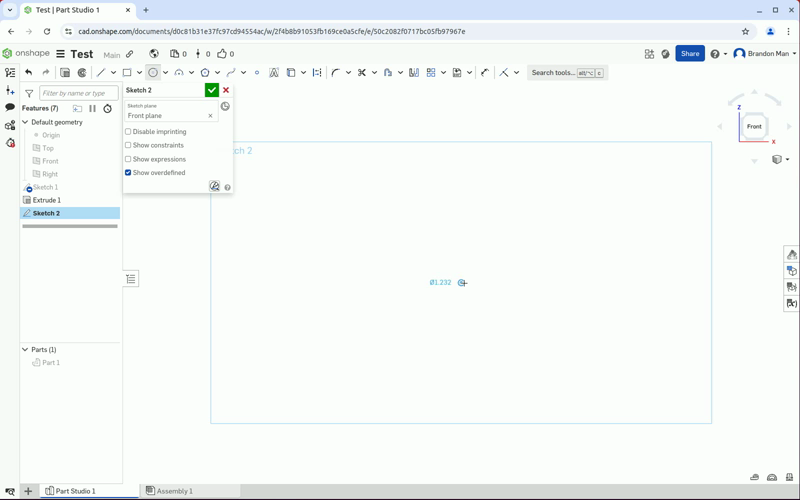
key(esc)
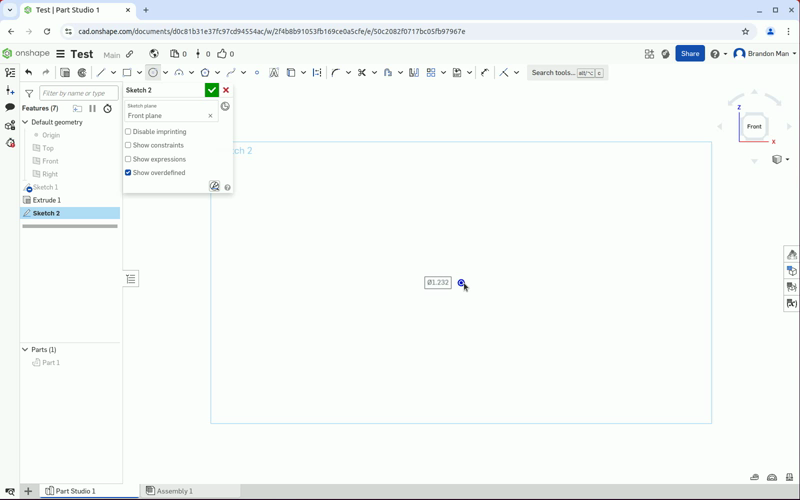
mouse_move(460, 281)
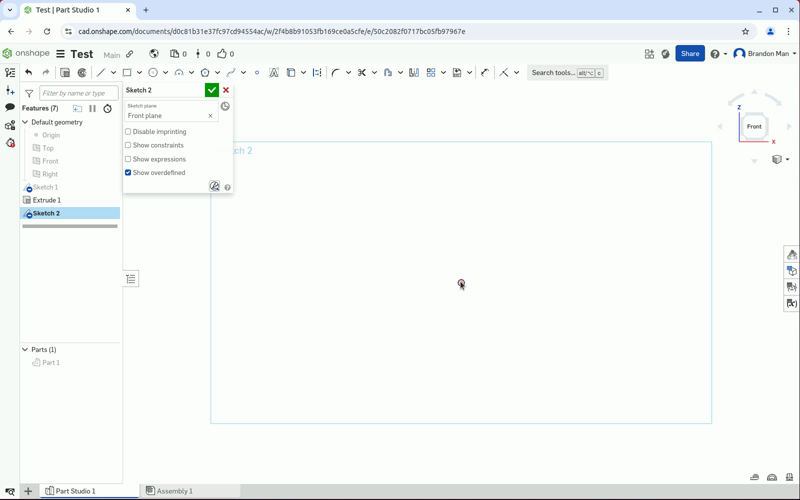
scroll(6)
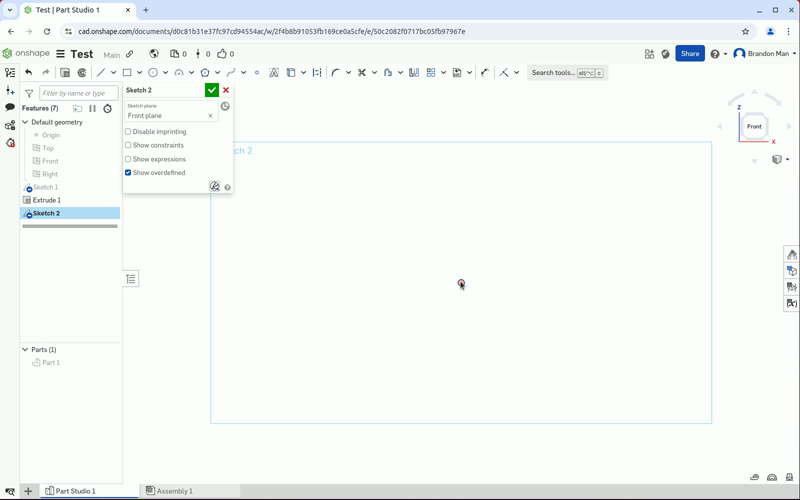
scroll(6)
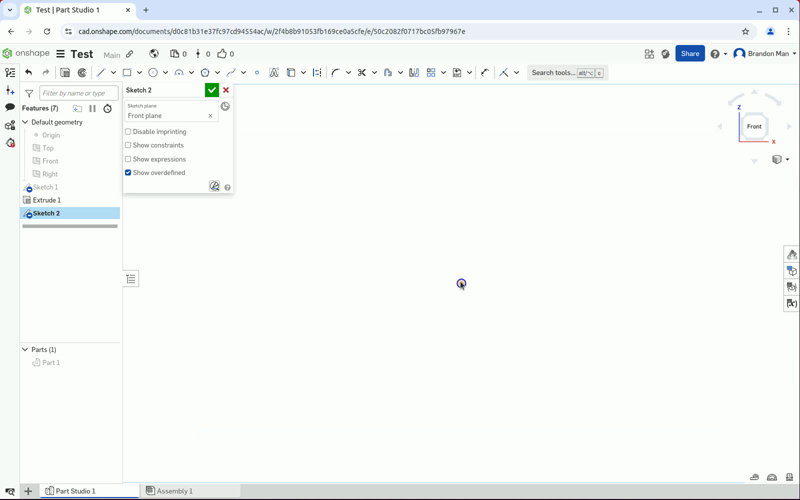
scroll(6)
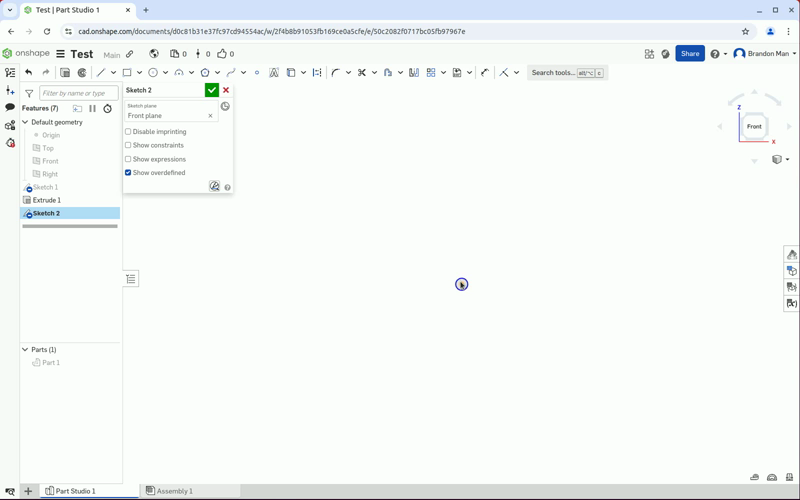
scroll(6)
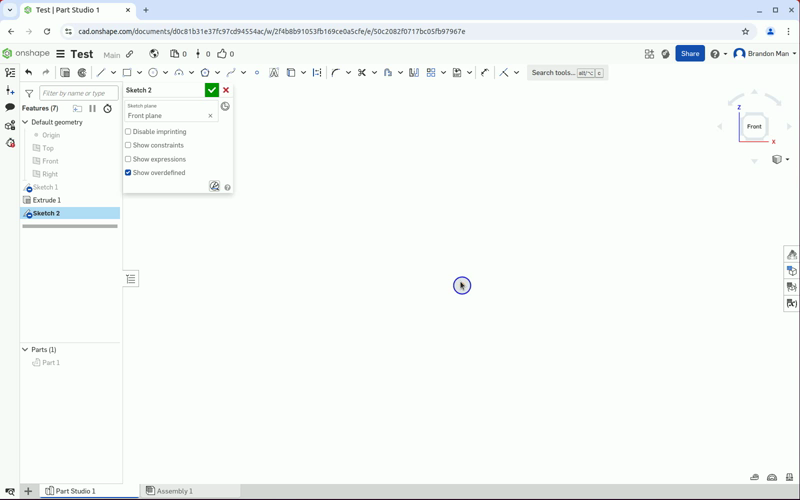
scroll(6)
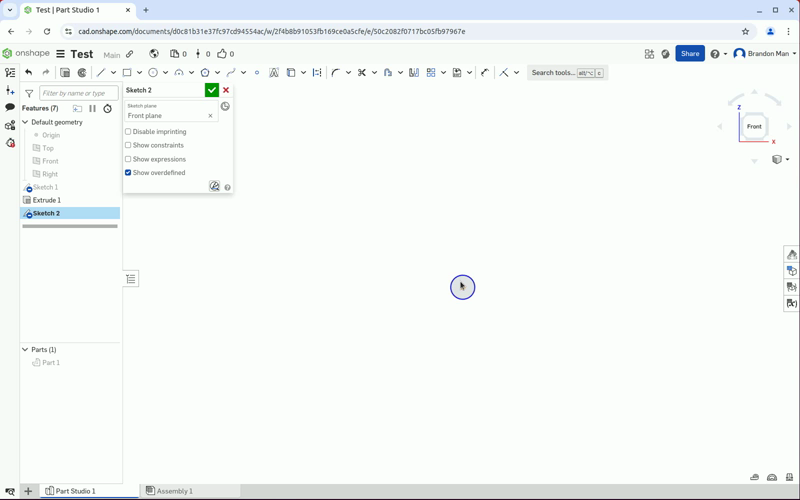
scroll(6)
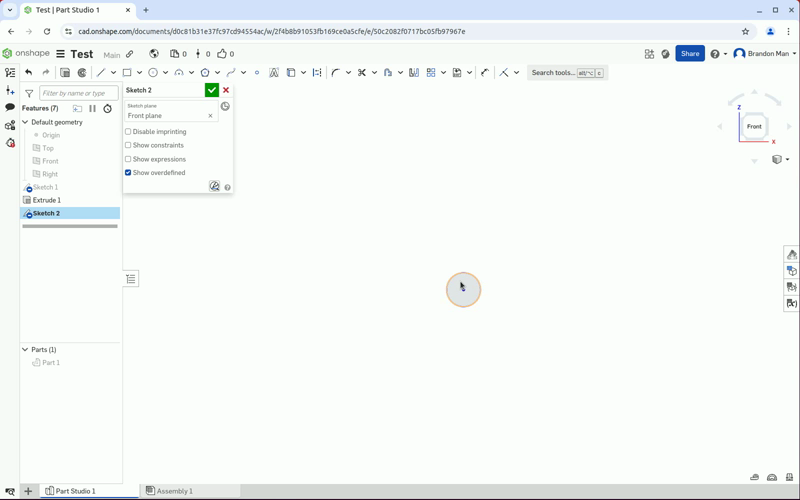
scroll(6)
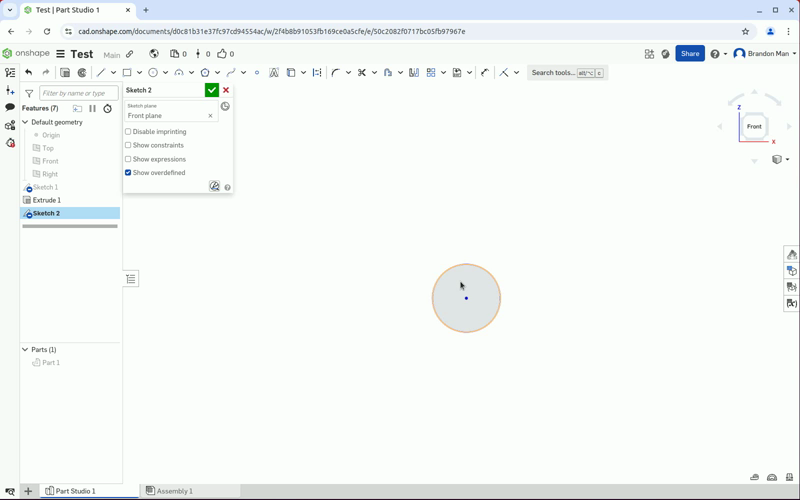
click(460, 281)
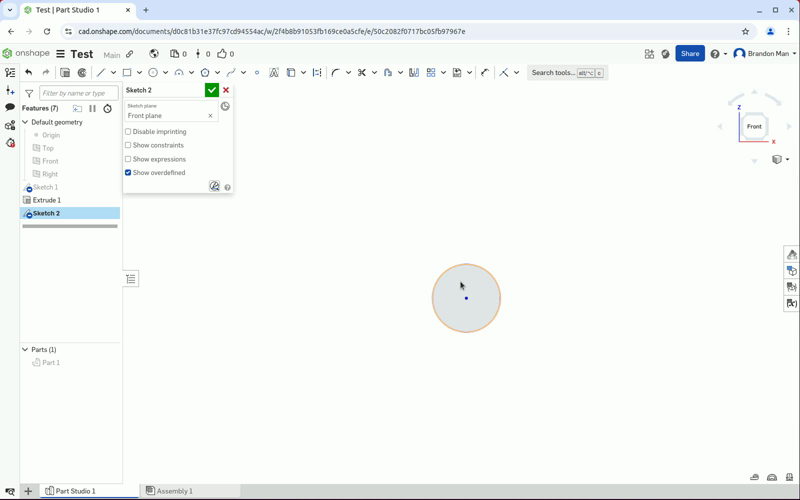
scroll(-6)
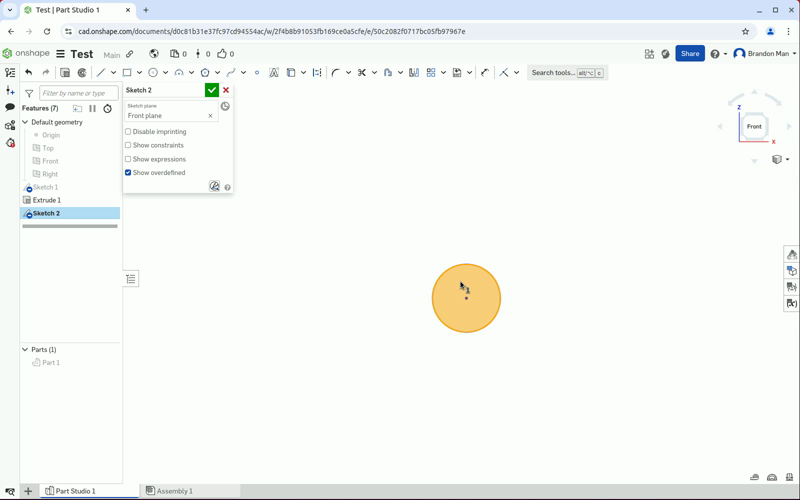
scroll(-6)
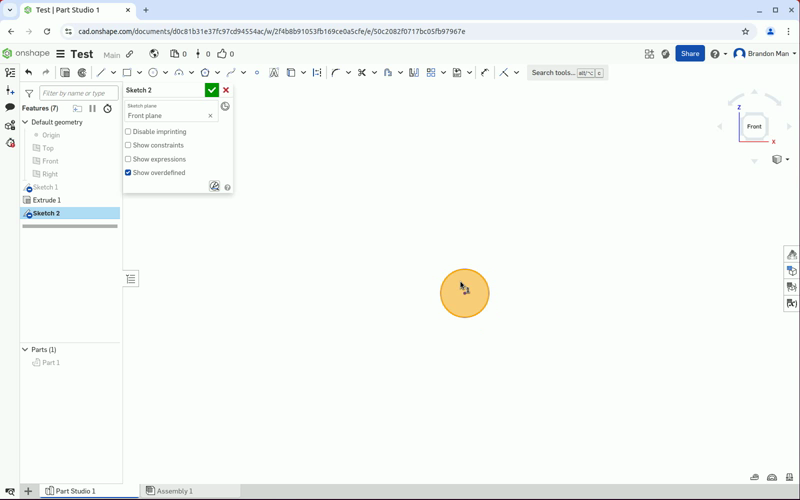
scroll(-6)
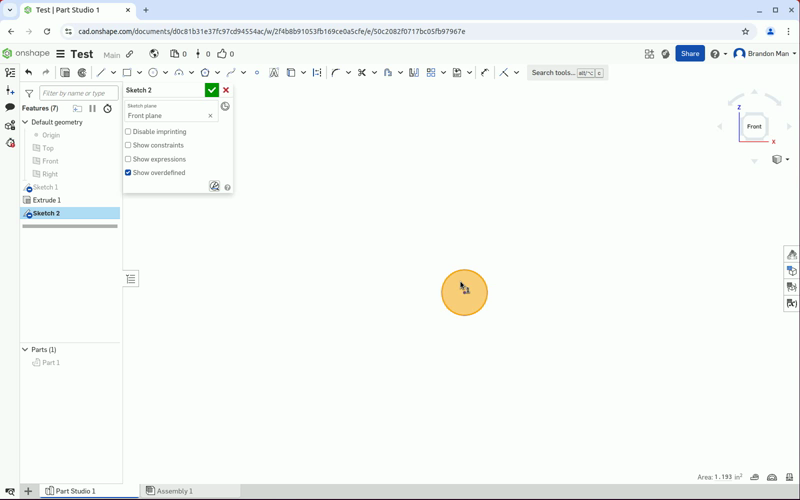
scroll(-6)
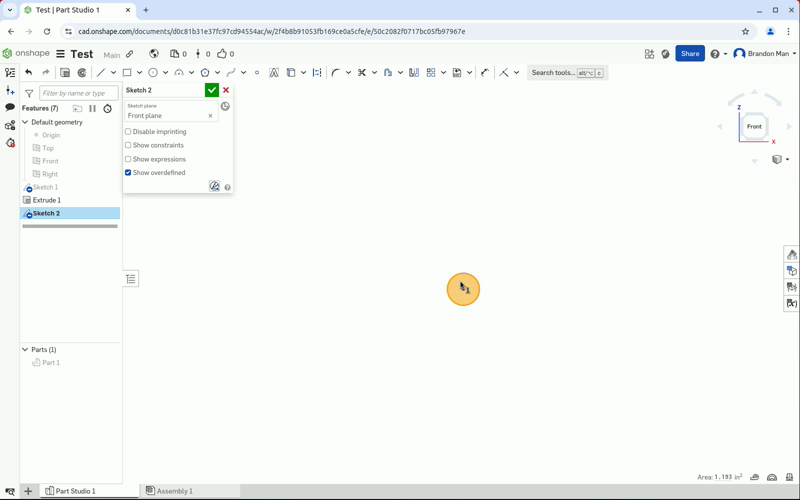
scroll(-6)
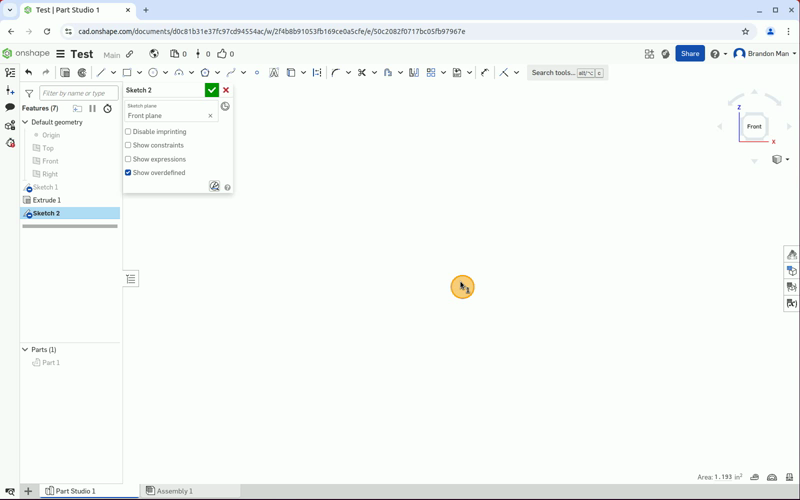
scroll(-6)
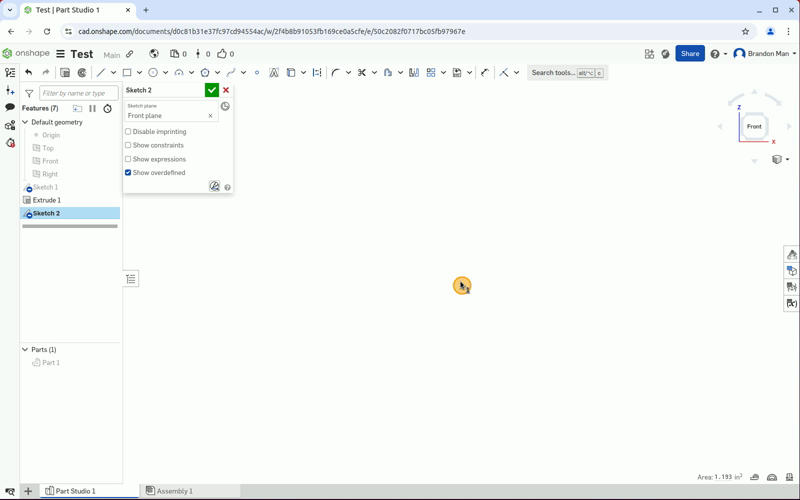
scroll(-6)
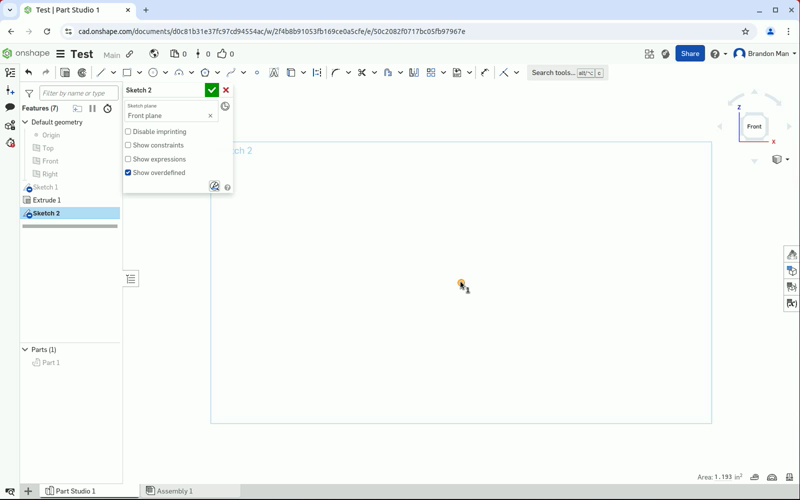
mouse_move(73, 352)
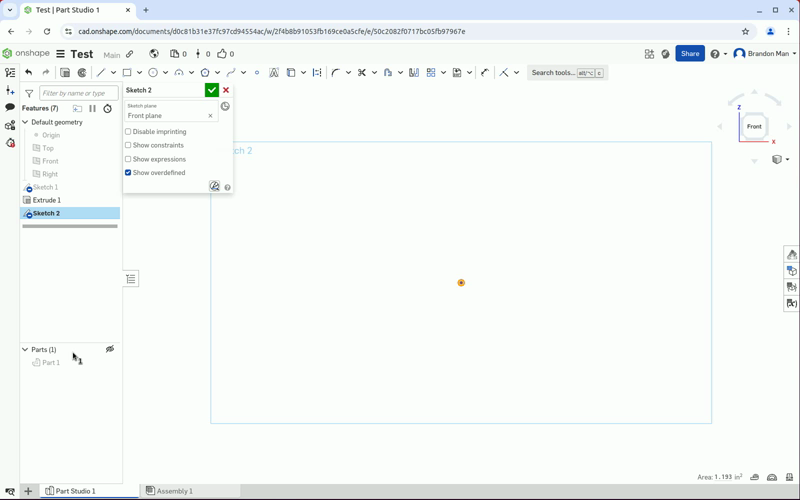
key(shift+y)
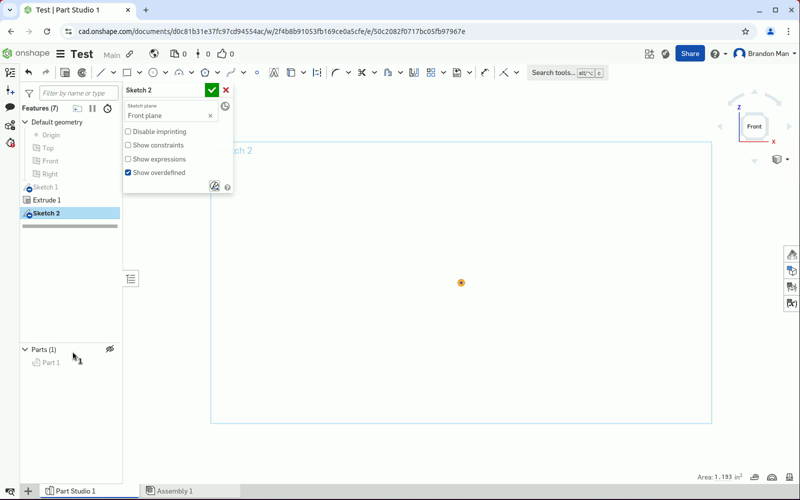
key(shift+e)
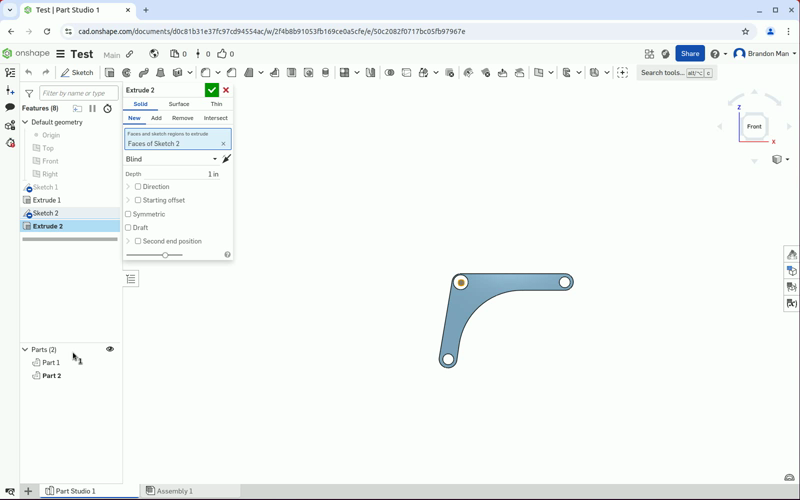
mouse_move(143, 106)
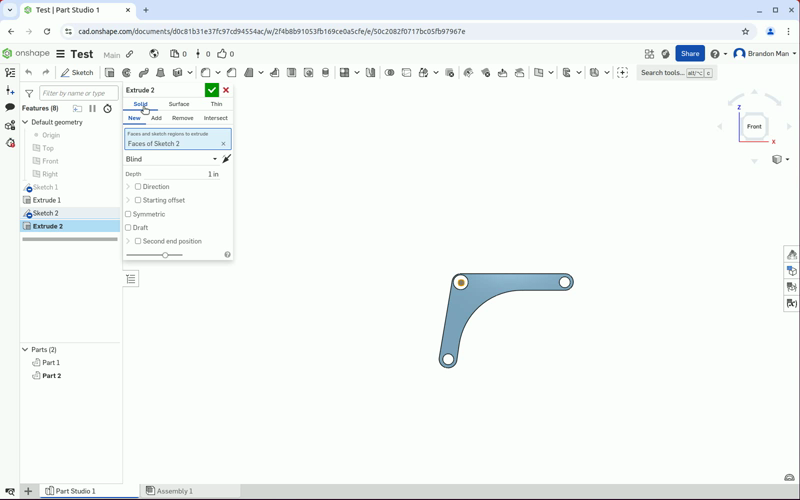
click(143, 106)
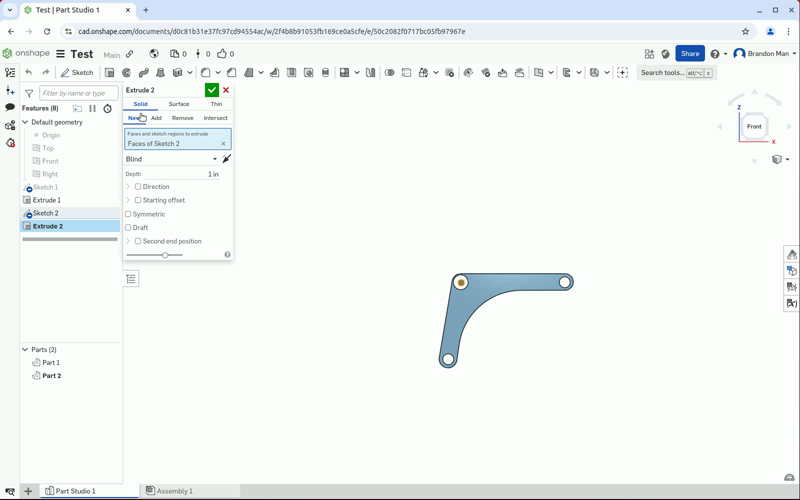
mouse_move(137, 120)
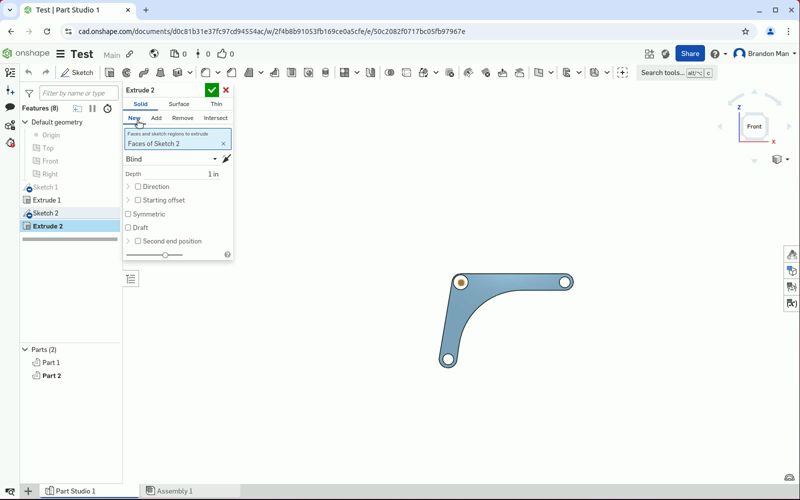
click(137, 120)
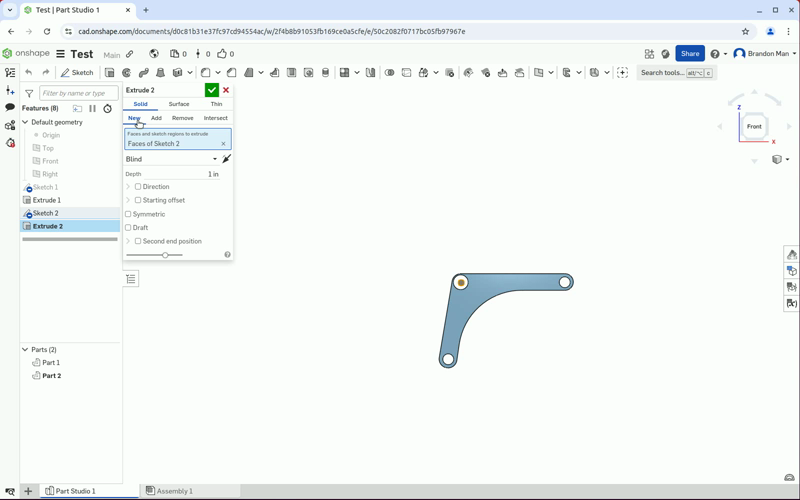
key(tab, 4)
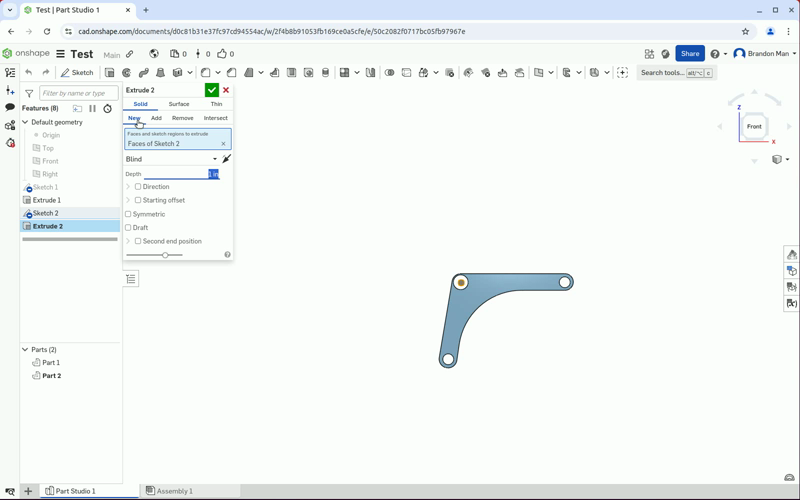
text(2.166)
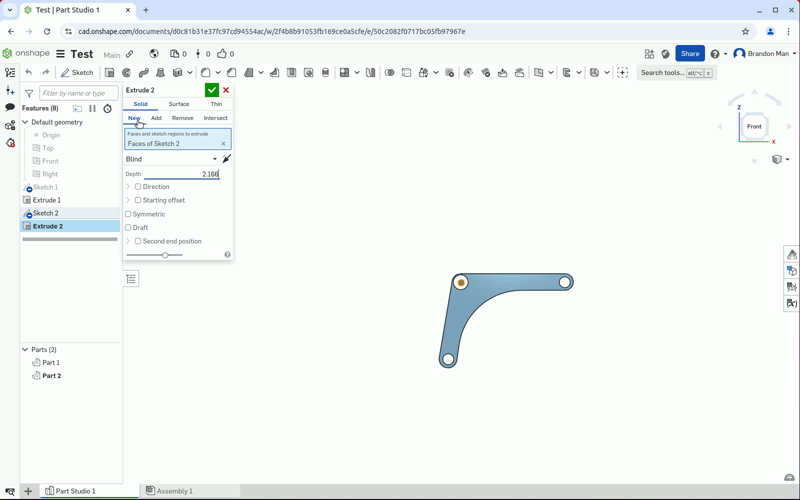
key(enter)
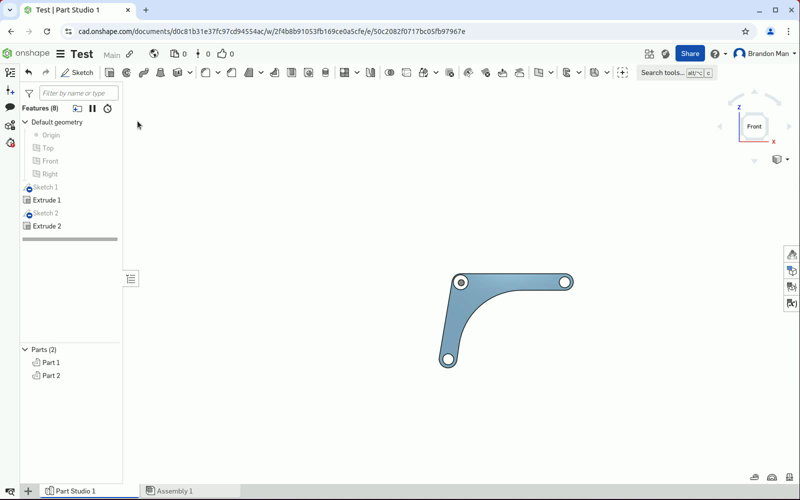
key(shift+h)
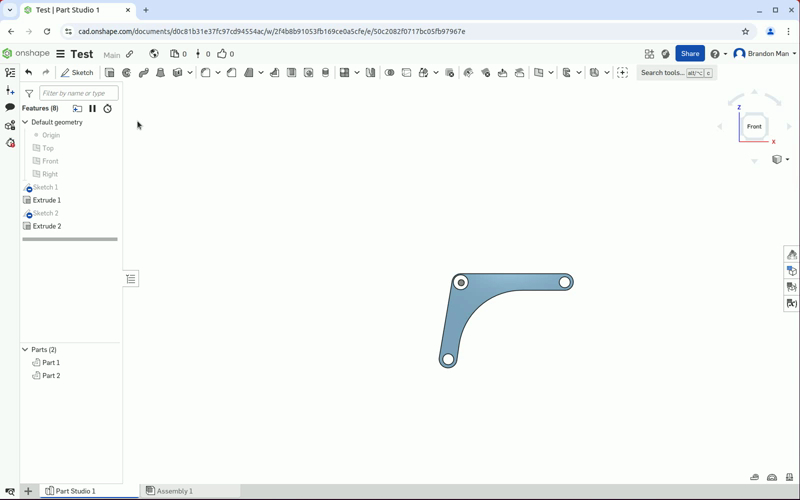
key(shift+h)
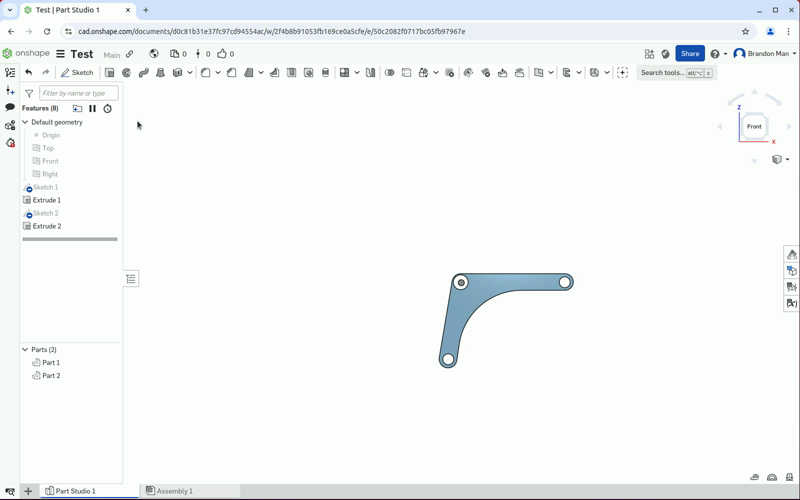
mouse_move(73, 189)
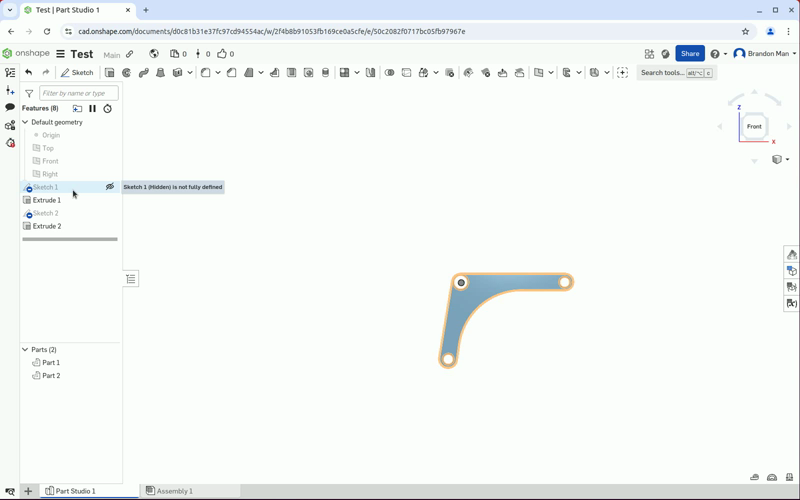
click(73, 189)
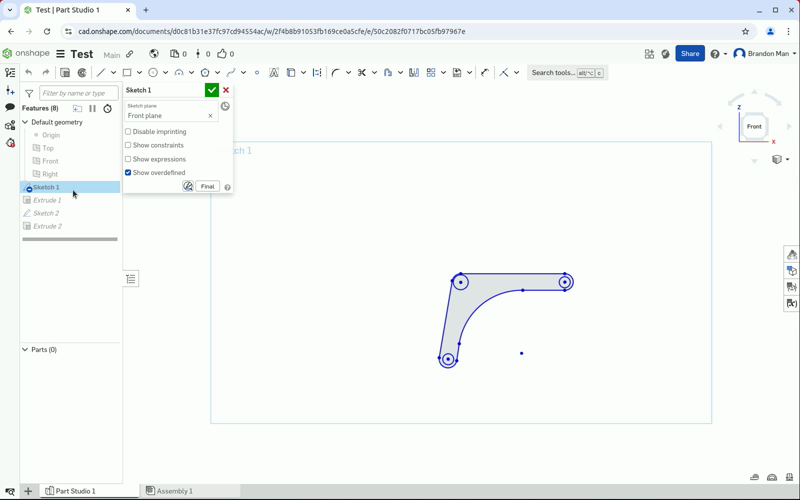
mouse_move(229, 92)
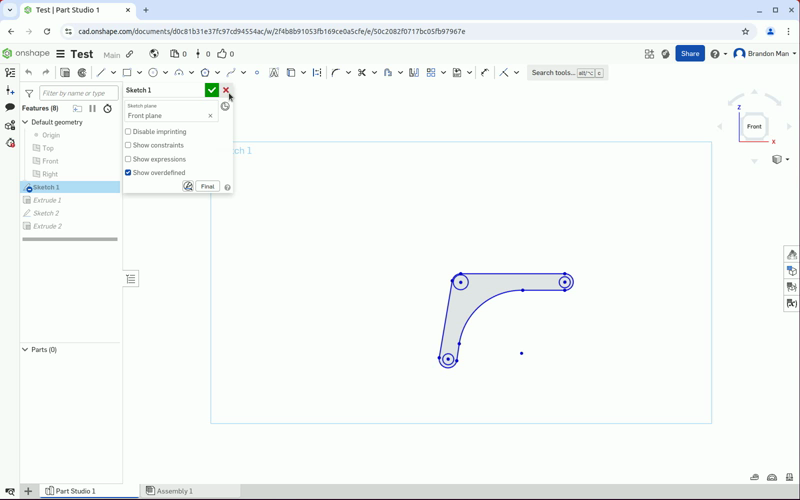
click(229, 92)
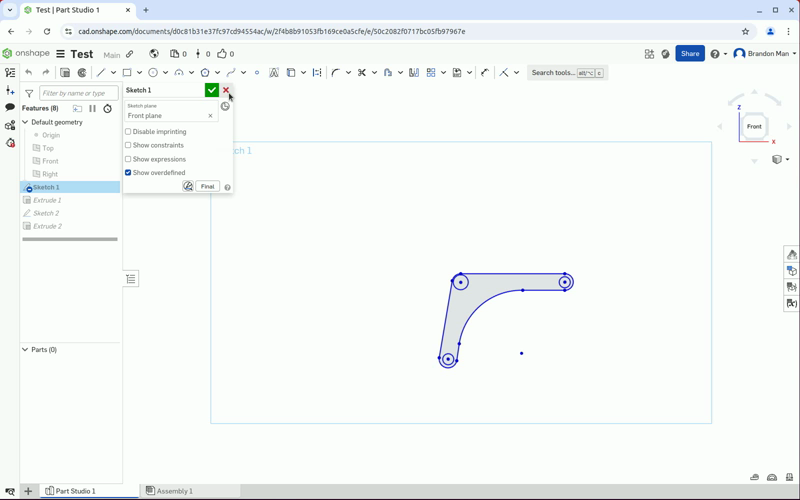
key(shift+s)
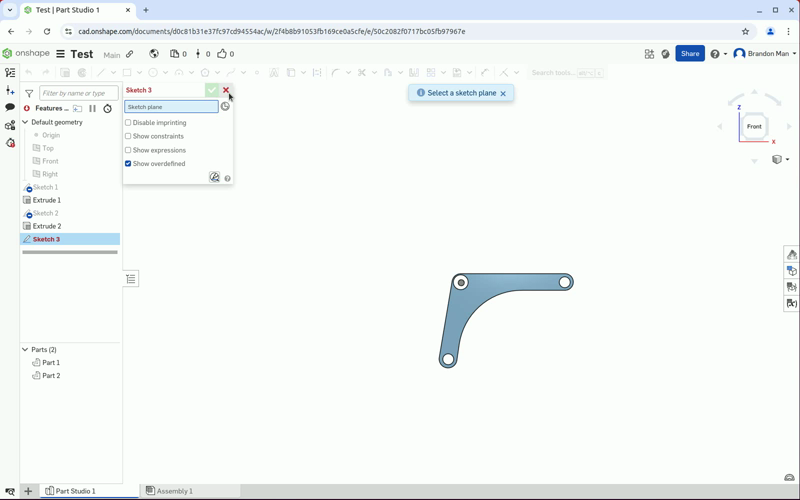
mouse_move(73, 163)
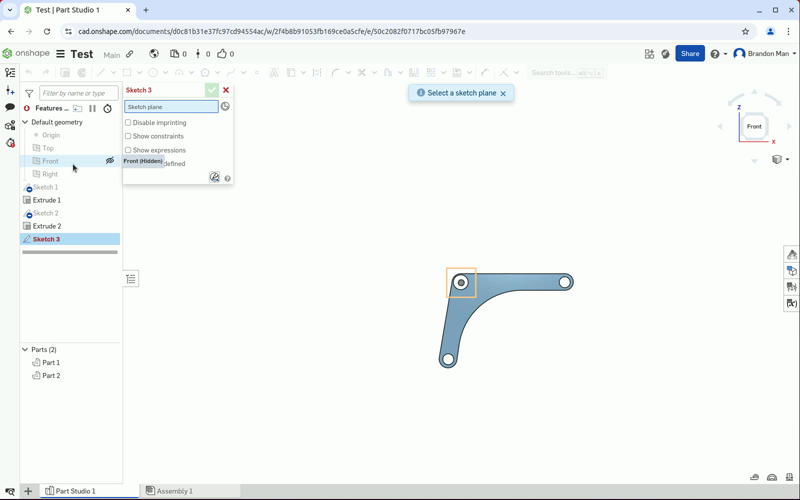
click(73, 163)
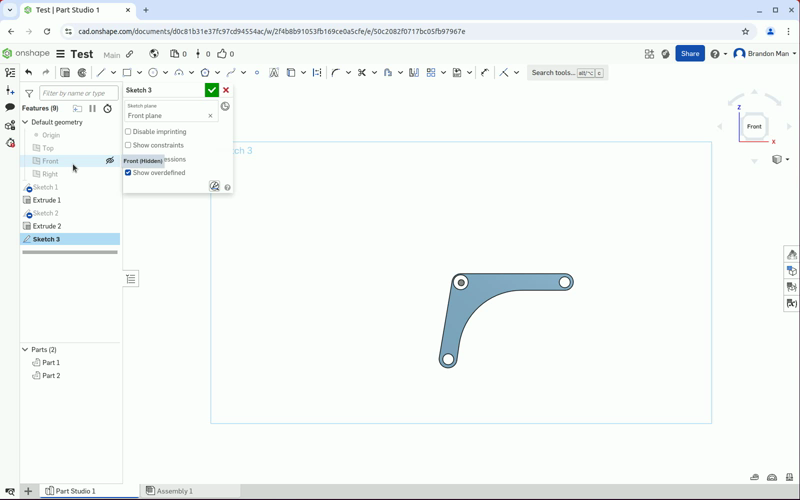
mouse_move(73, 352)
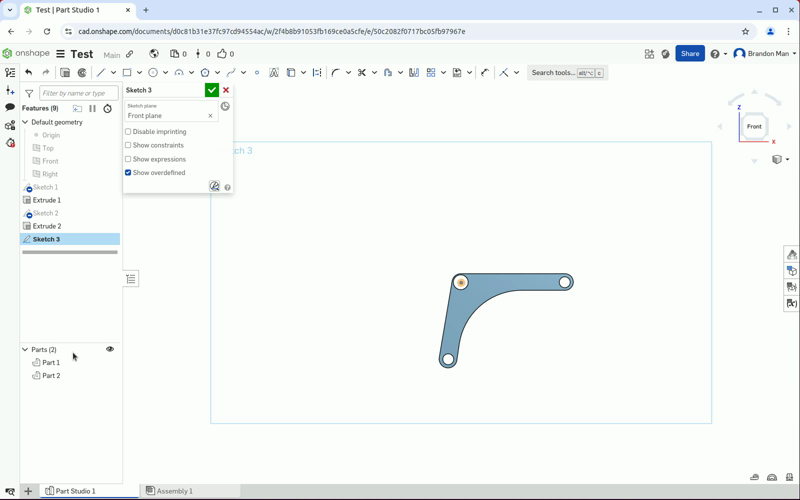
key(y)
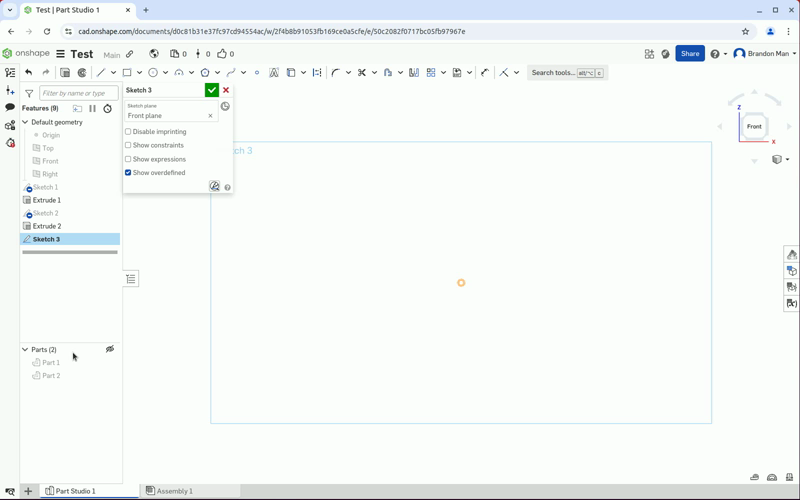
key(c)
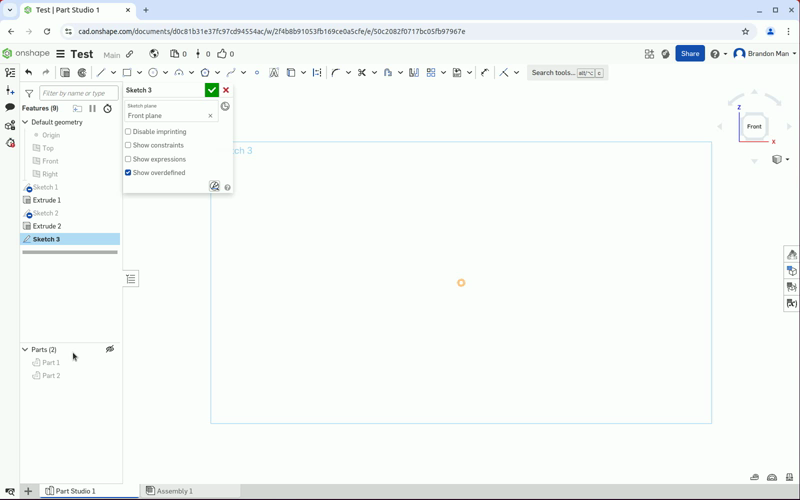
key_down(shift)
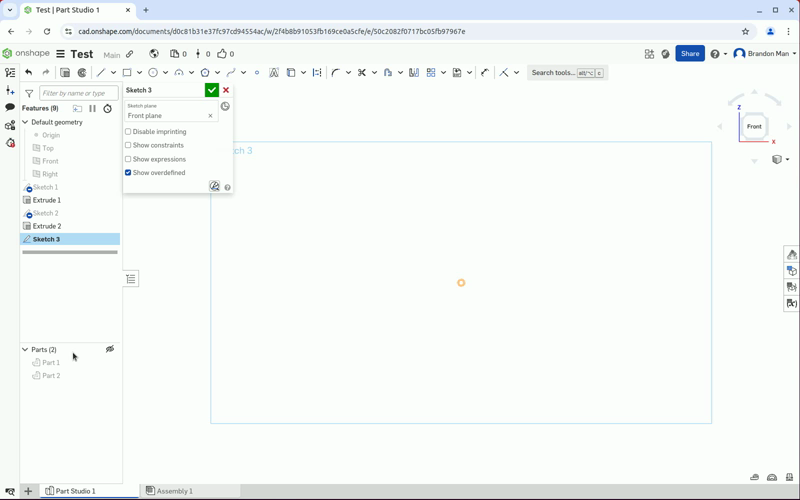
mouse_move(449, 360)
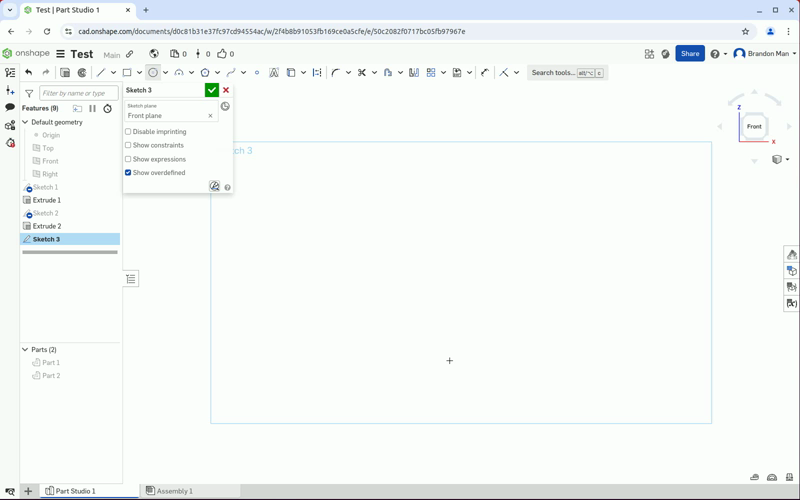
click(449, 360)
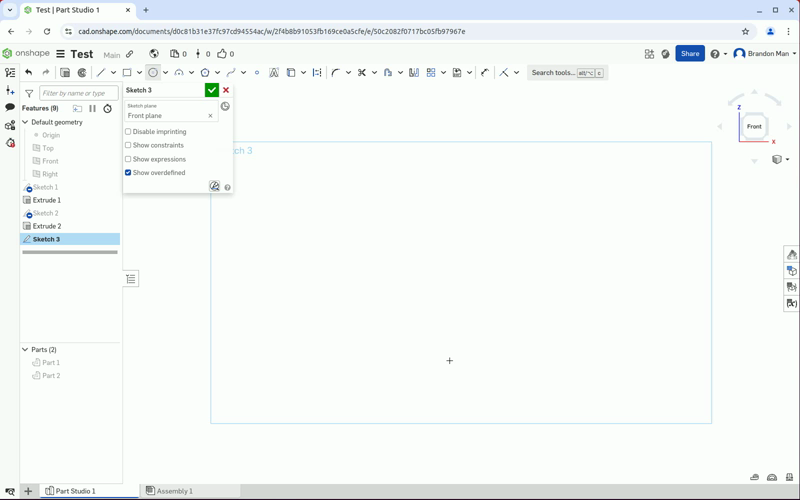
key_up(shift)
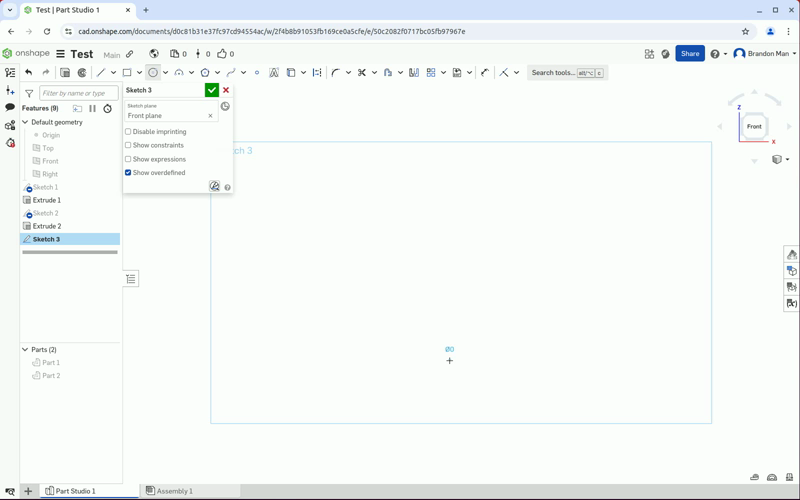
mouse_move(453, 360)
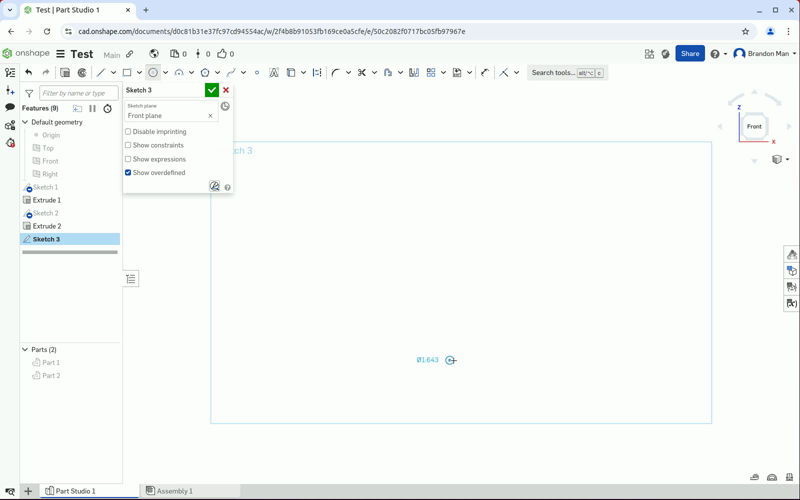
click(453, 360)
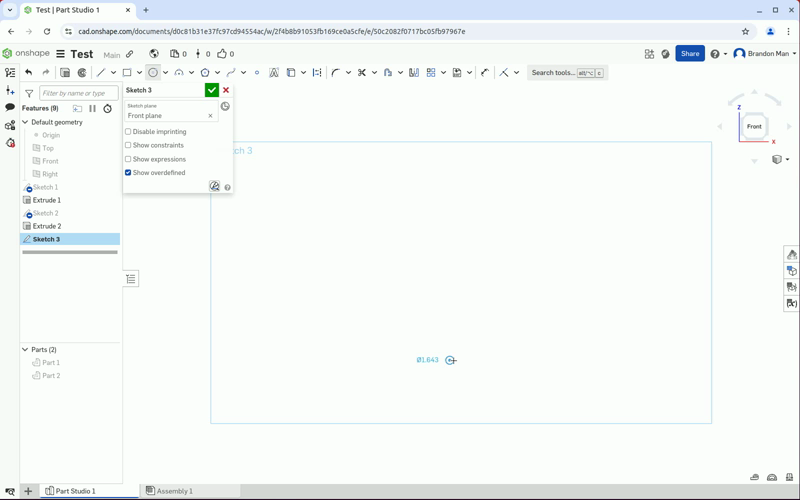
key(esc)
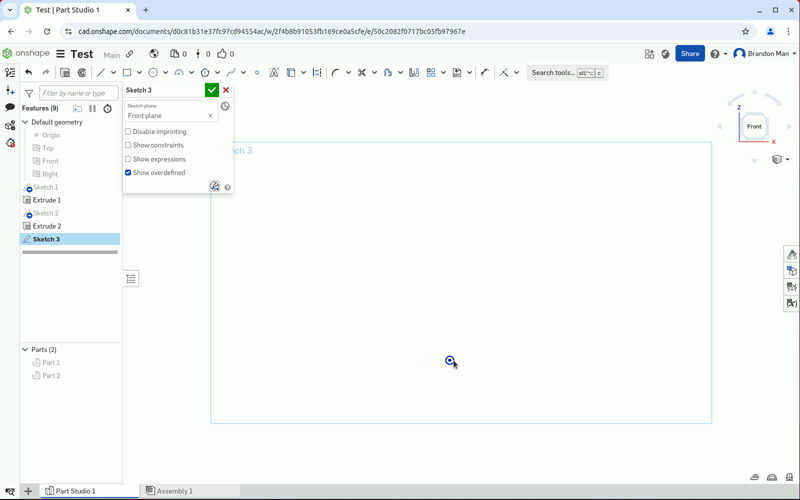
mouse_move(452, 359)
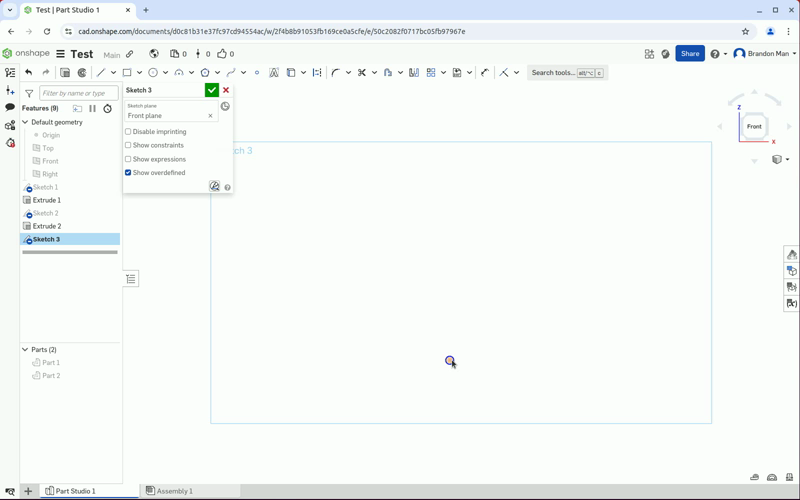
scroll(6)
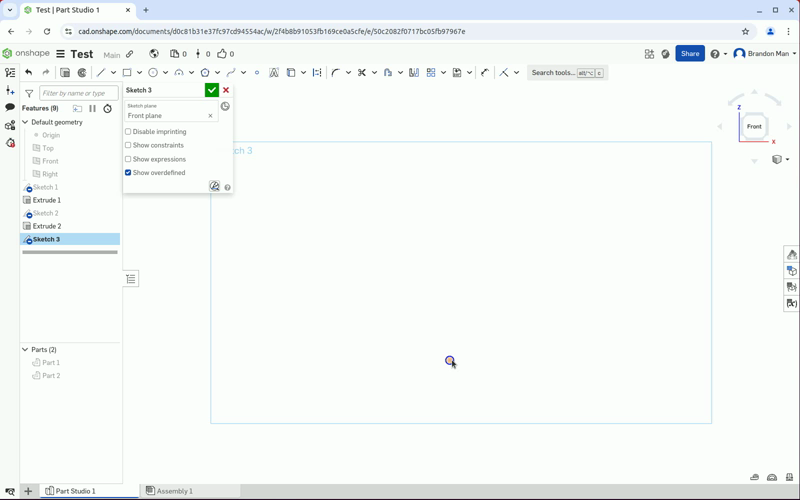
scroll(6)
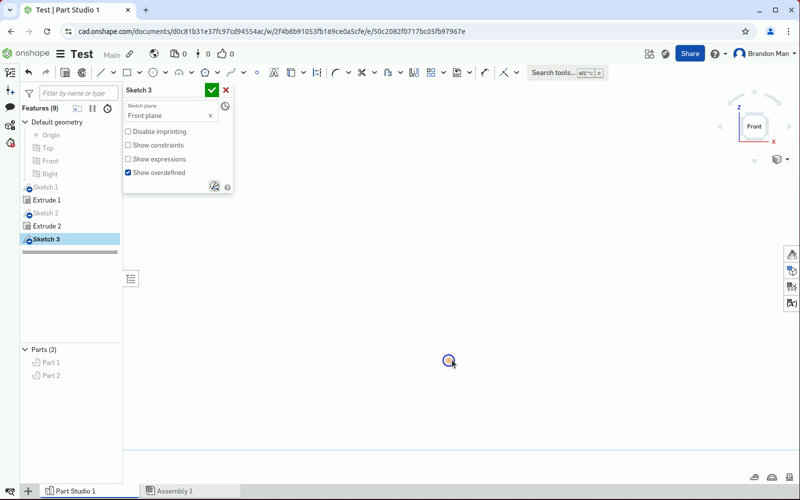
scroll(6)
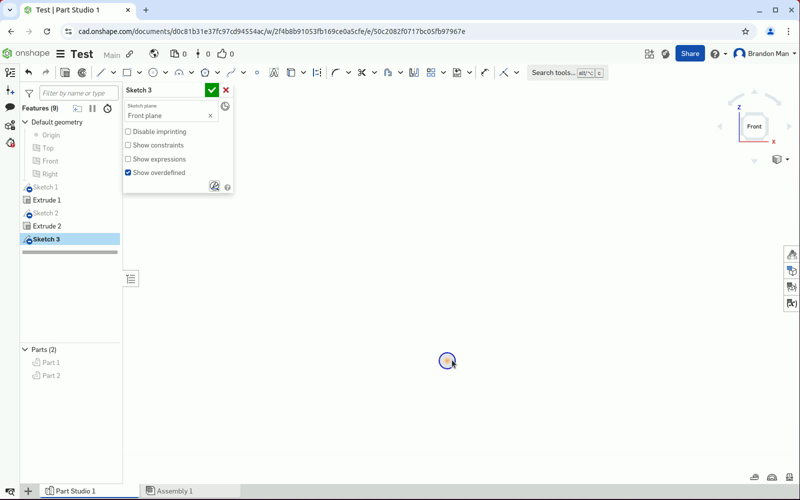
scroll(6)
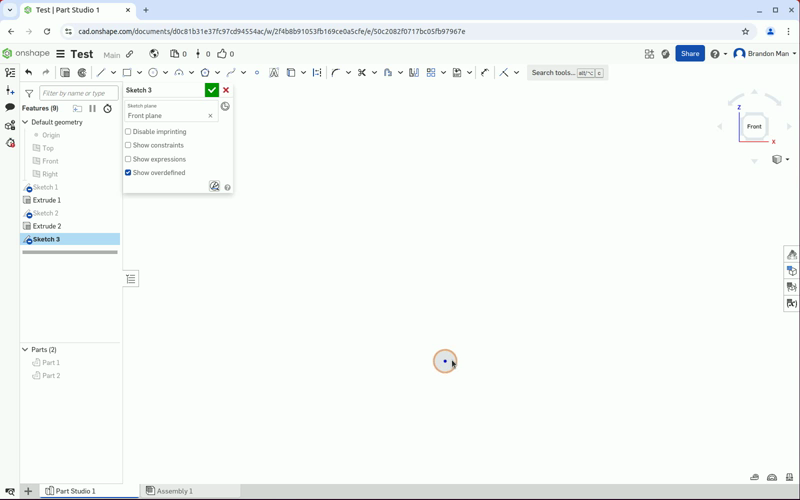
scroll(6)
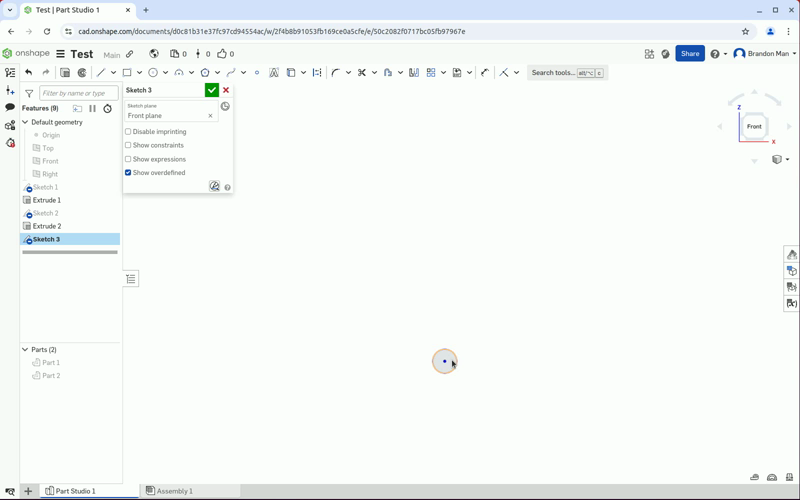
scroll(6)
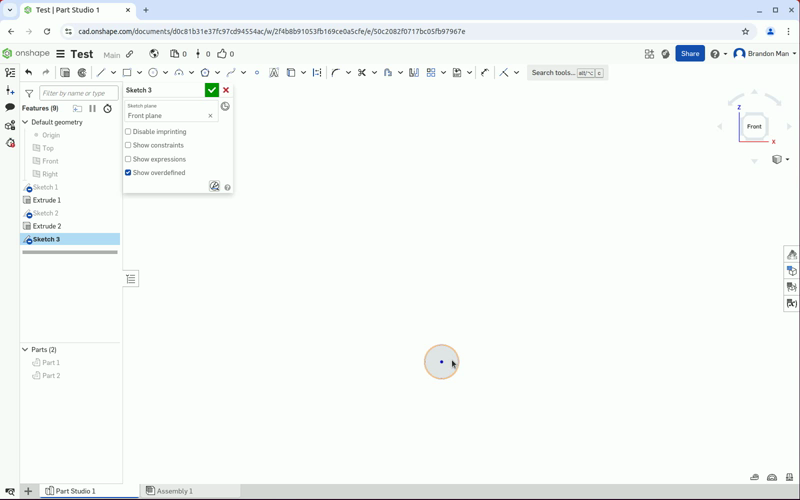
scroll(6)
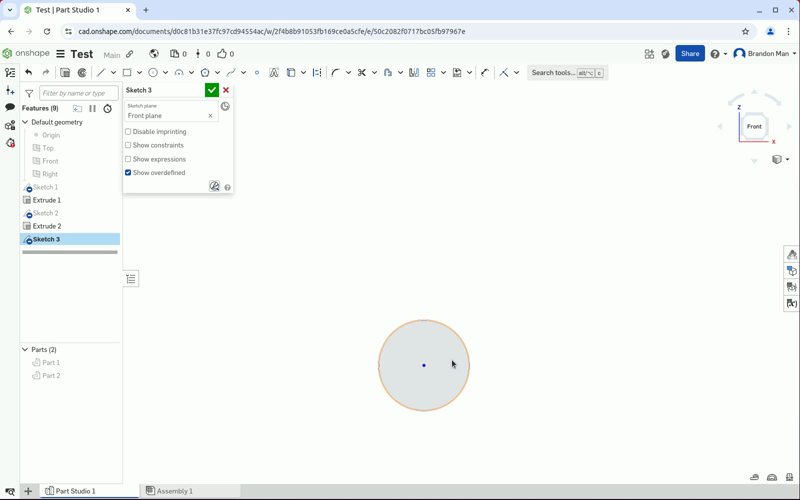
click(452, 359)
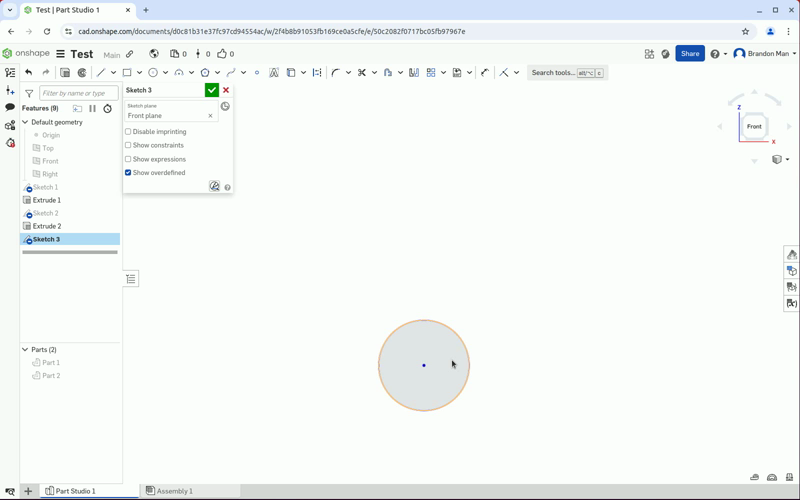
scroll(-6)
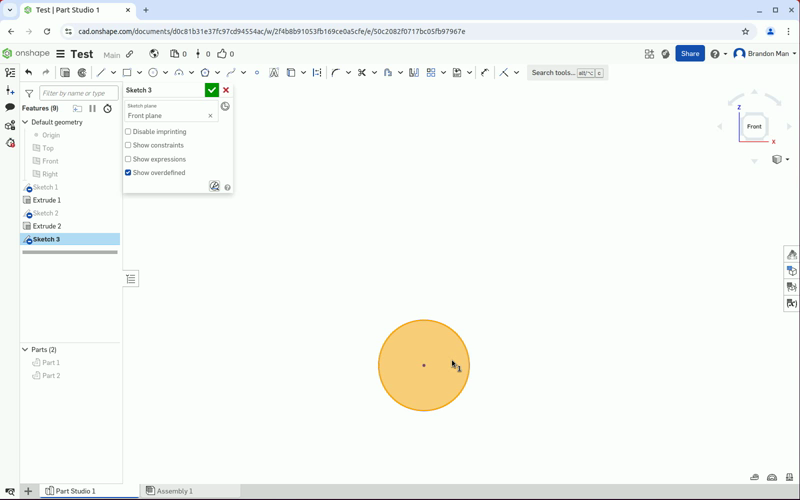
scroll(-6)
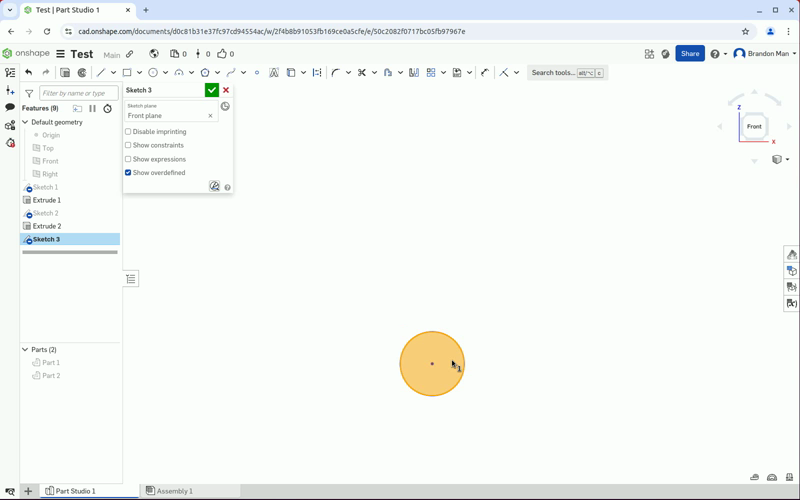
scroll(-6)
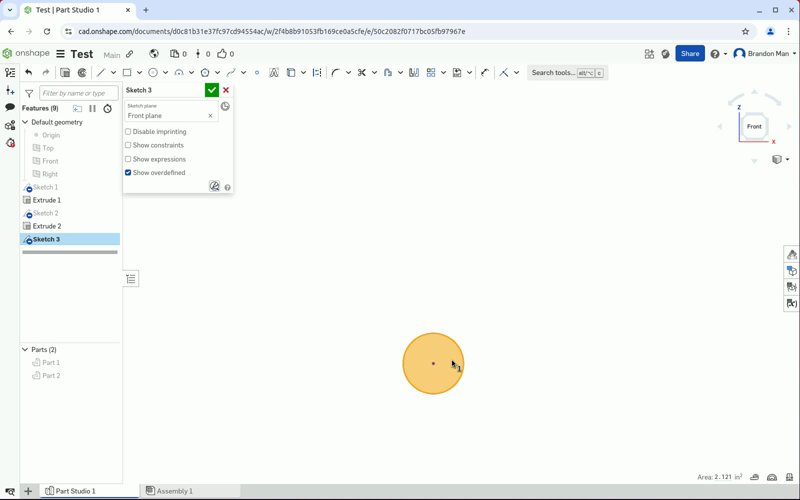
scroll(-6)
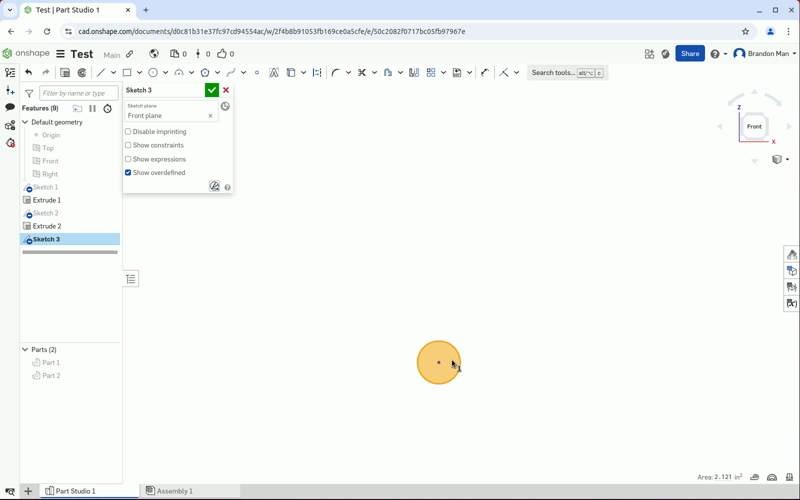
scroll(-6)
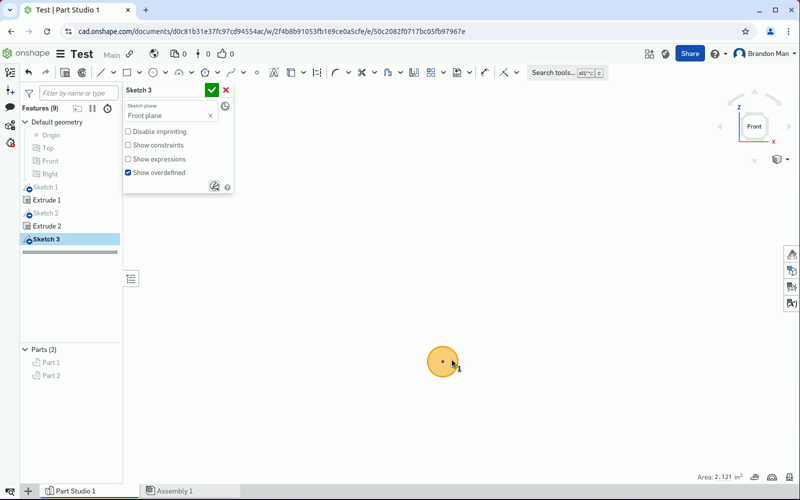
scroll(-6)
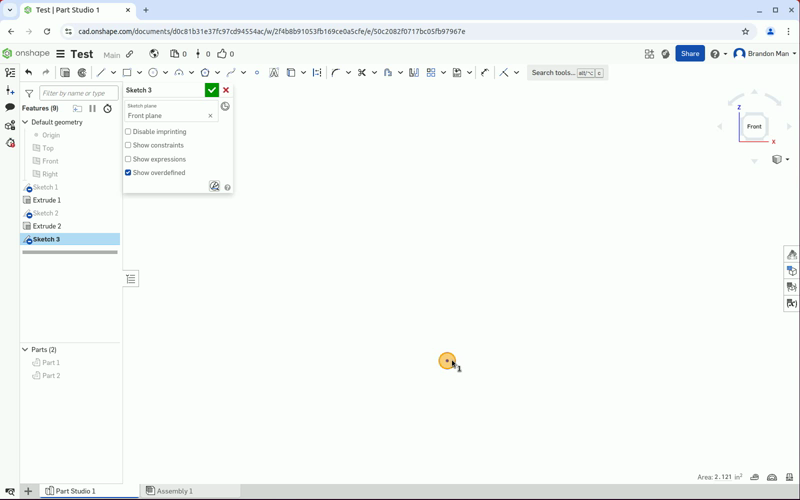
scroll(-6)
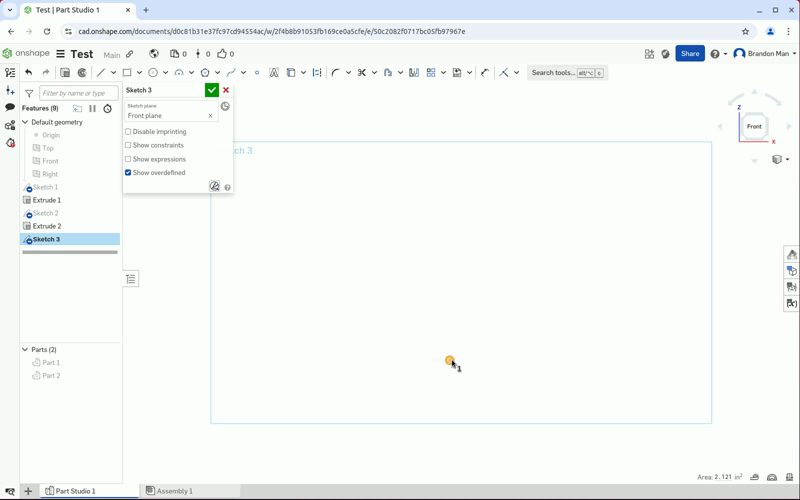
mouse_move(73, 352)
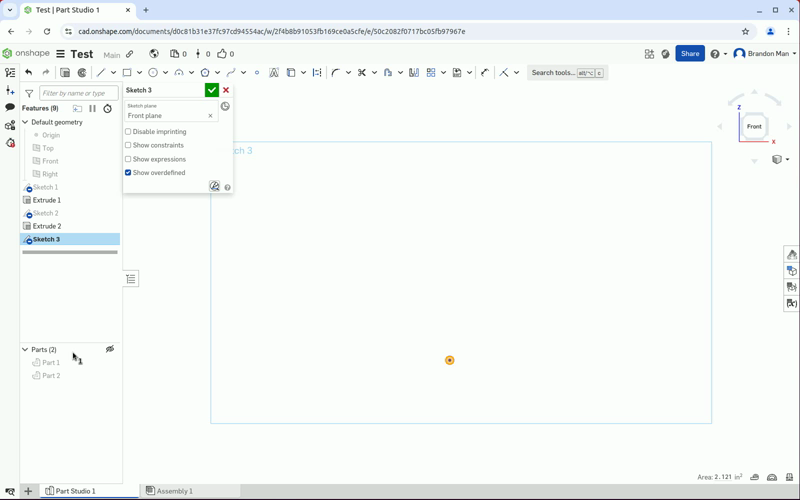
key(shift+y)
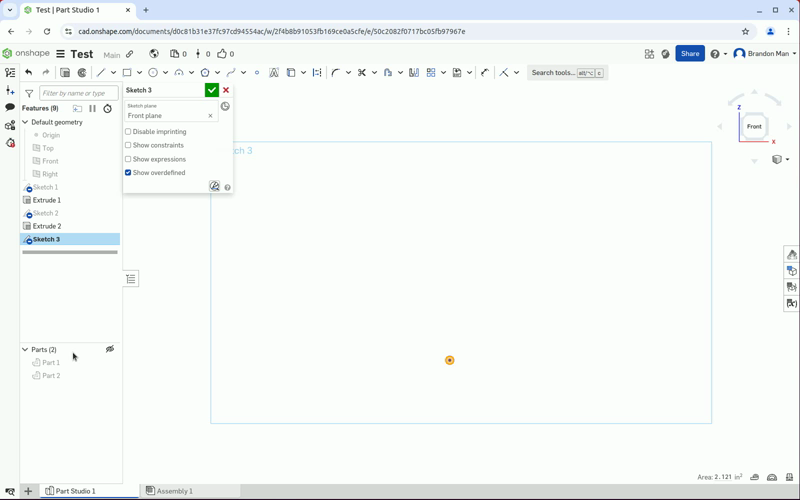
key(shift+e)
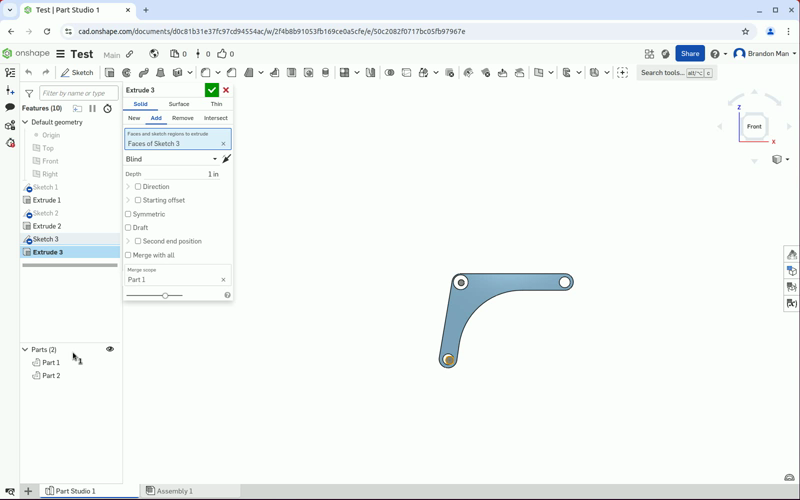
mouse_move(143, 106)
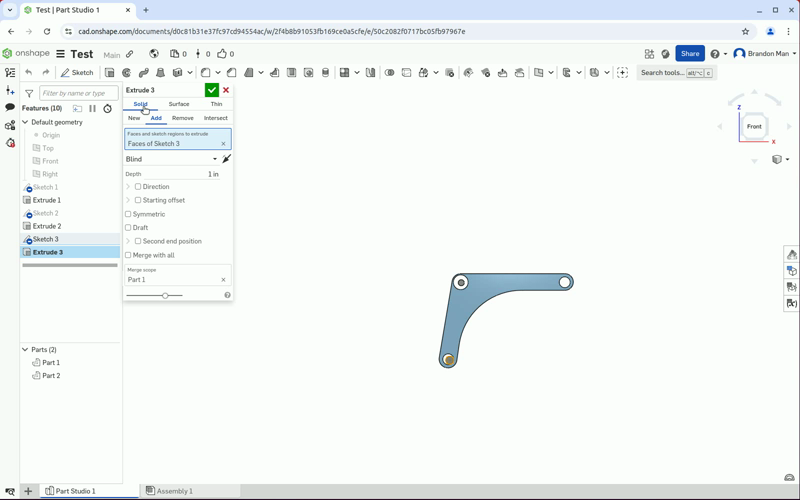
click(143, 106)
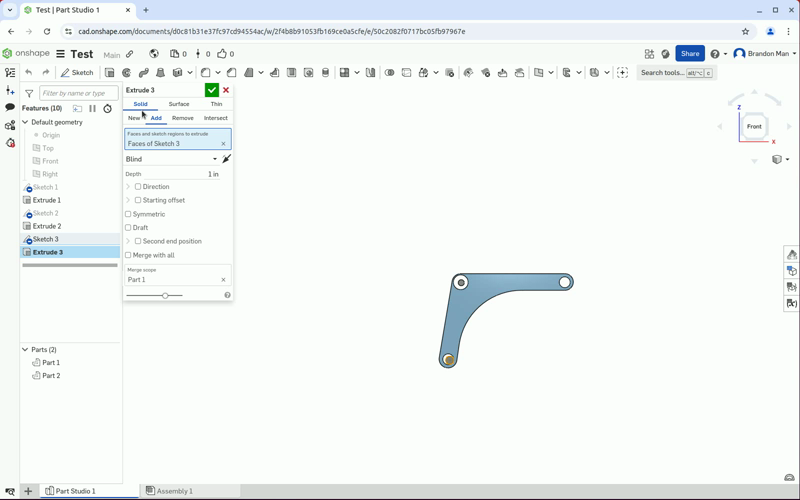
mouse_move(137, 120)
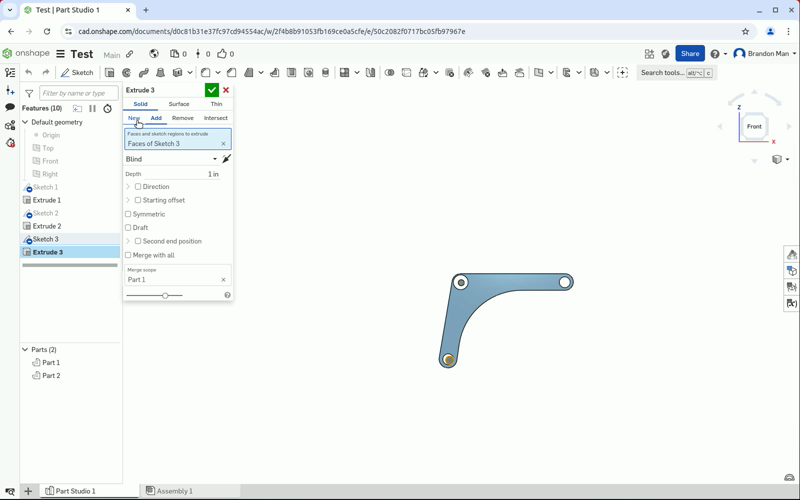
click(137, 120)
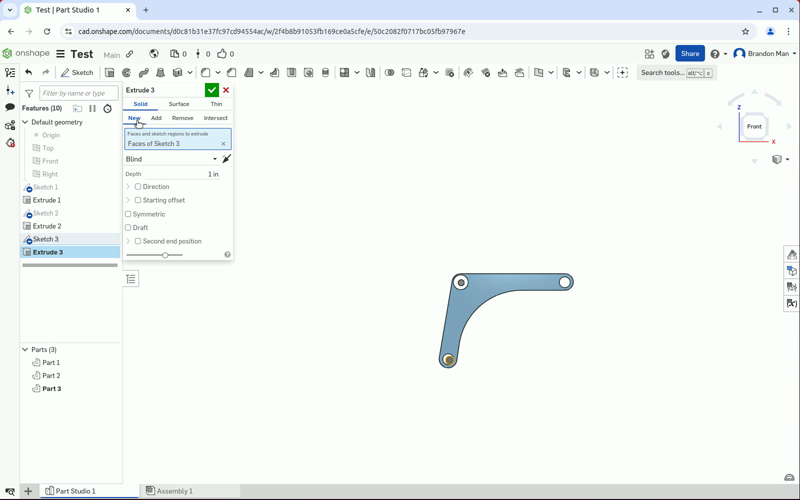
key(tab, 4)
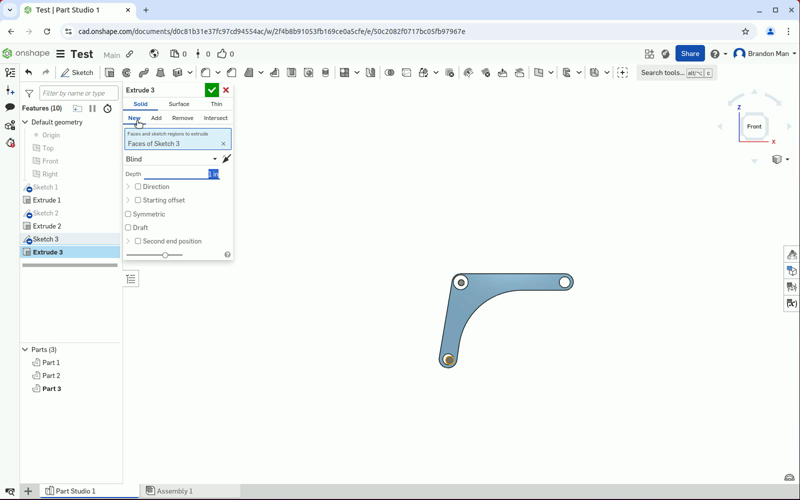
text(2.166)
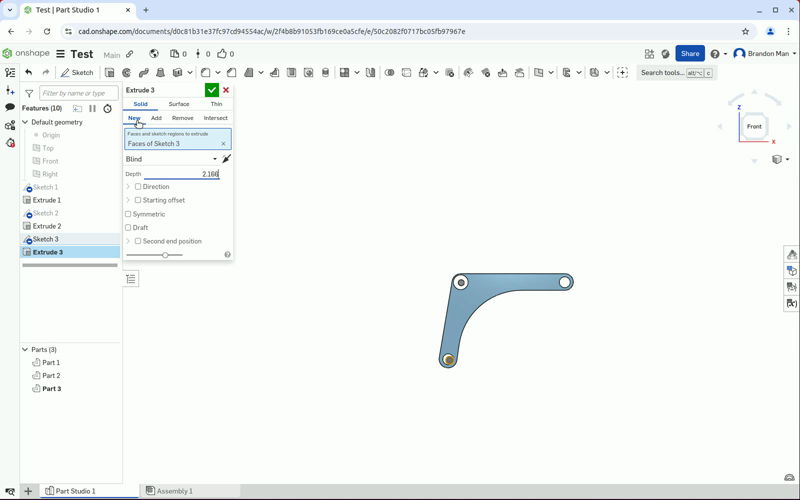
key(enter)
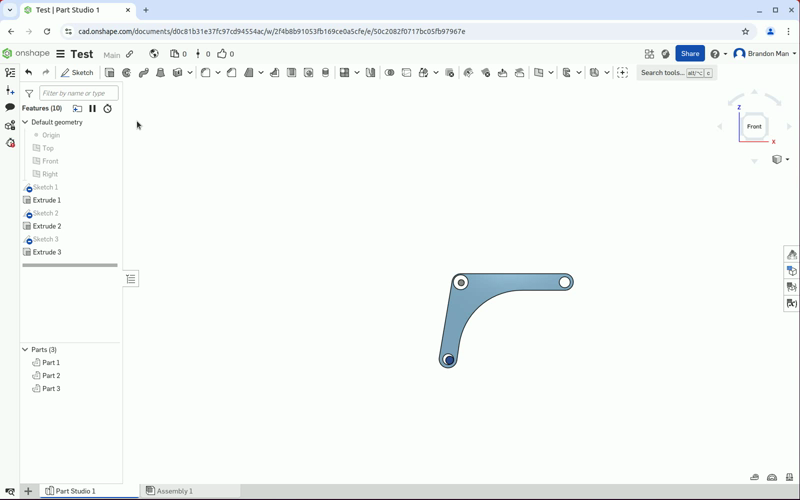
key(shift+h)
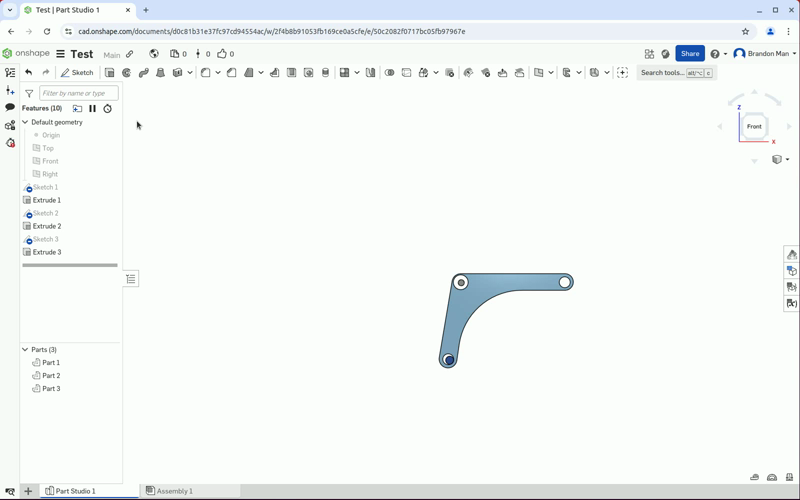
key(shift+h)
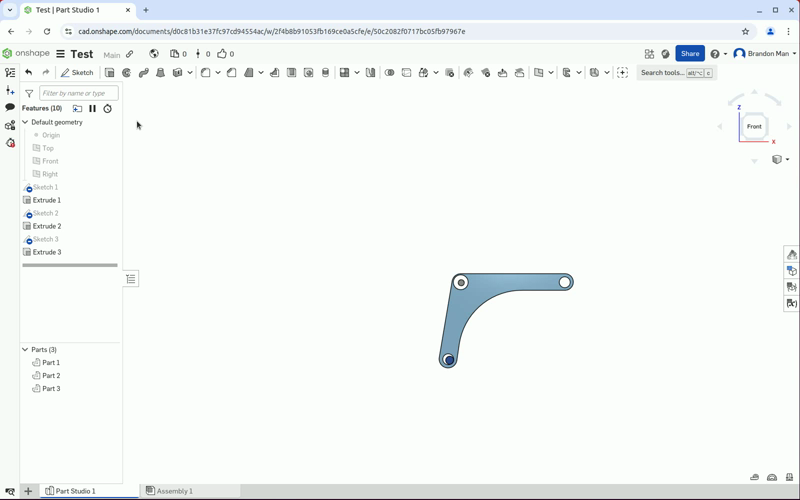
mouse_move(73, 189)
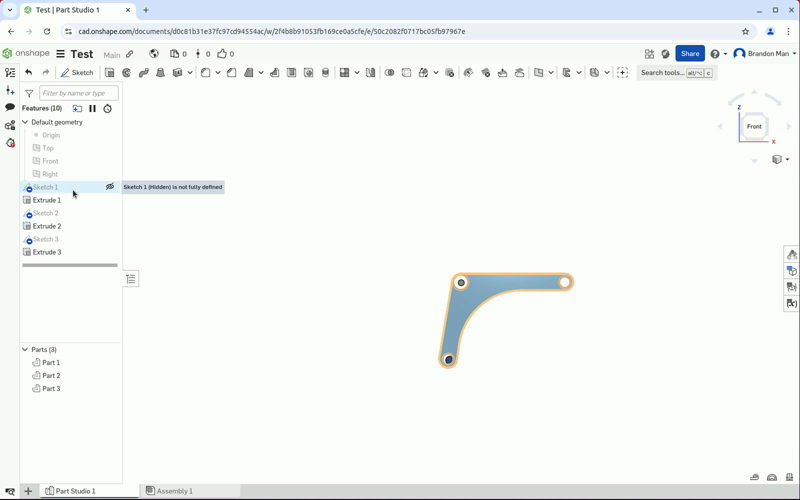
click(73, 189)
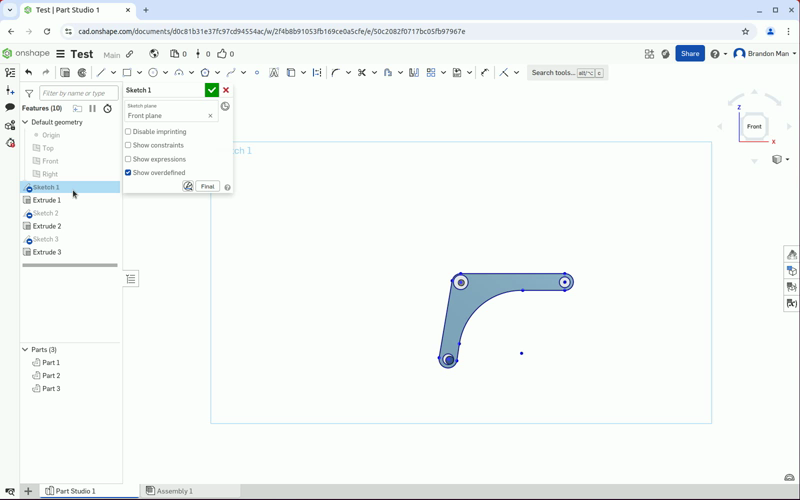
mouse_move(229, 92)
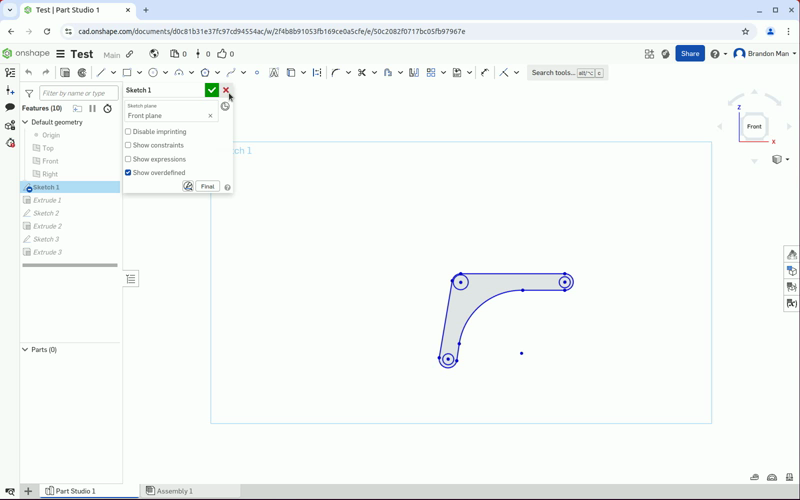
click(229, 92)
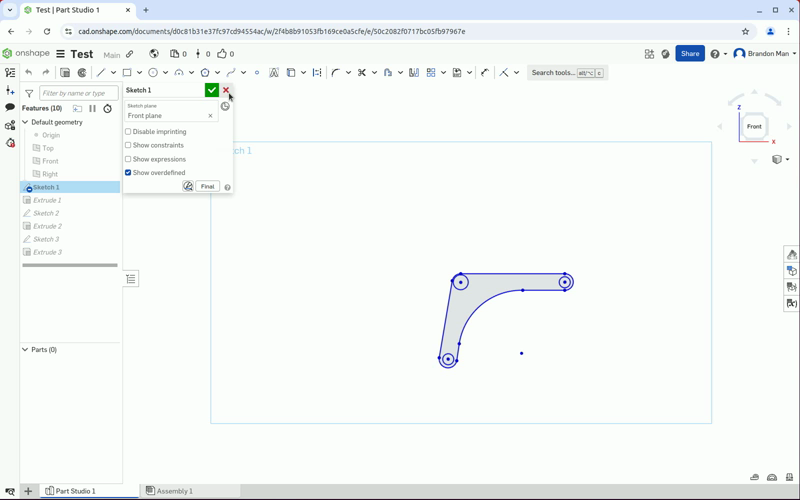
key(shift+s)
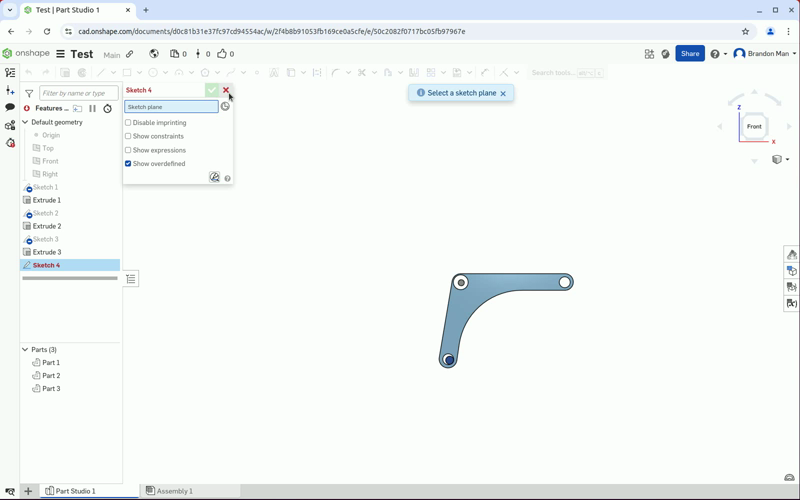
mouse_move(73, 163)
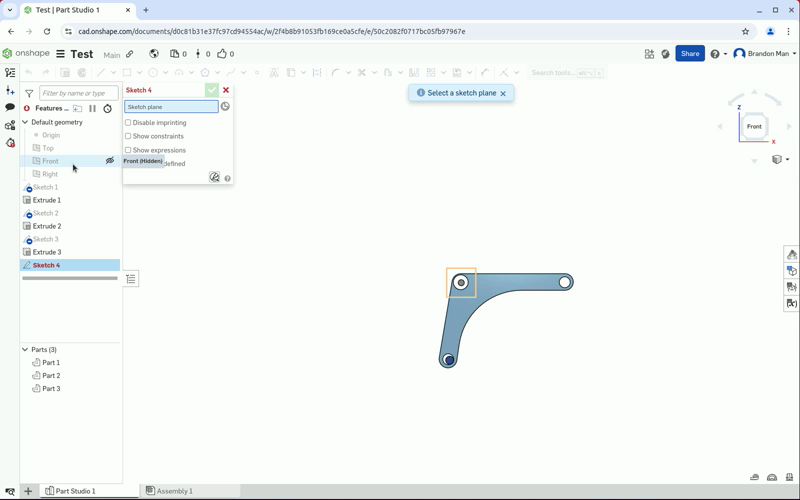
click(73, 163)
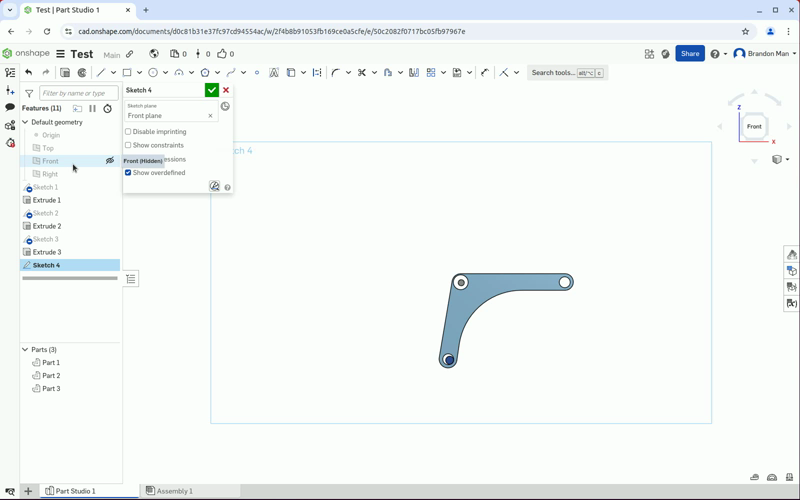
mouse_move(73, 352)
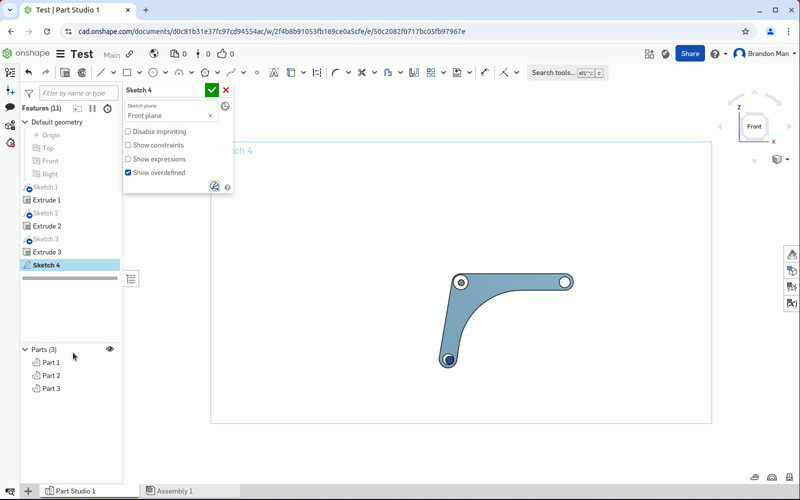
key(y)
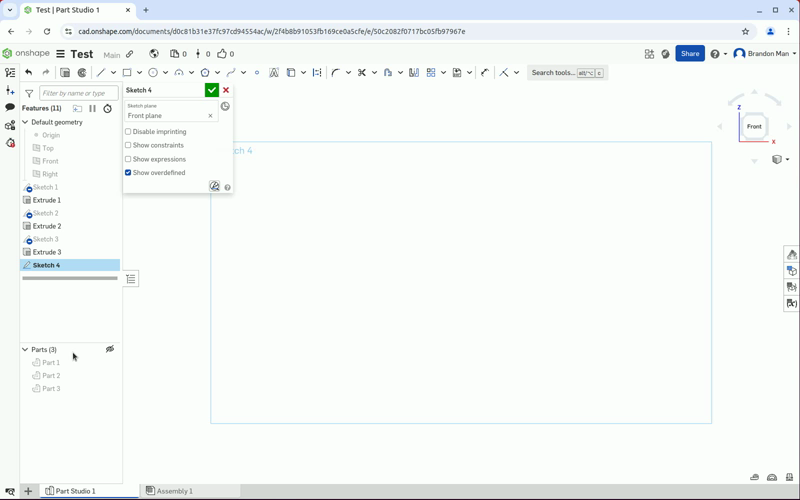
key(c)
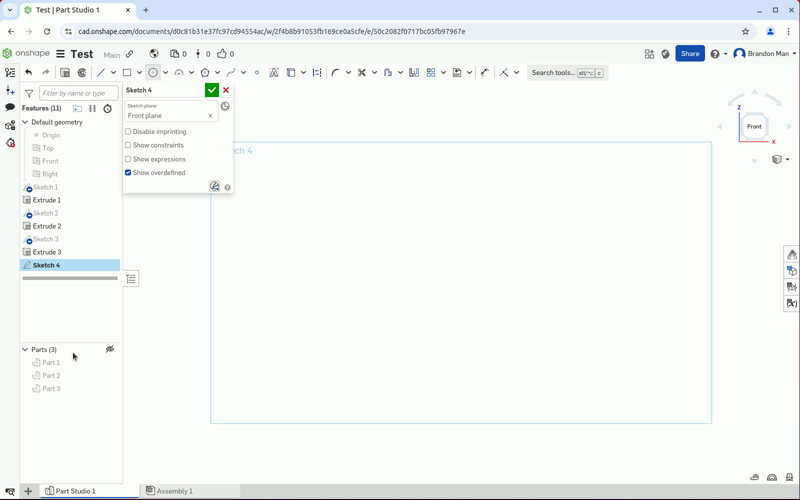
key_down(shift)
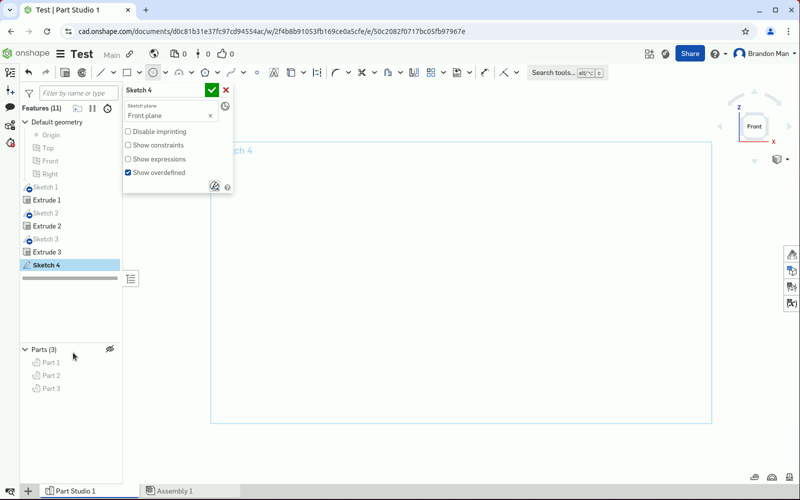
mouse_move(565, 282)
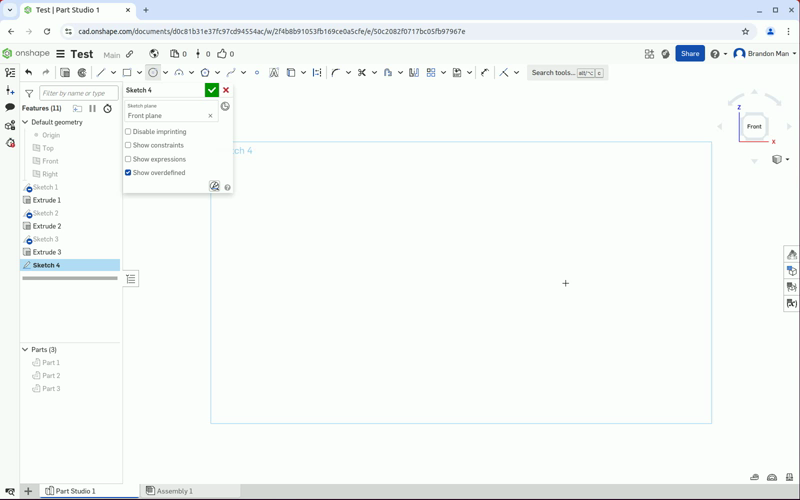
click(565, 282)
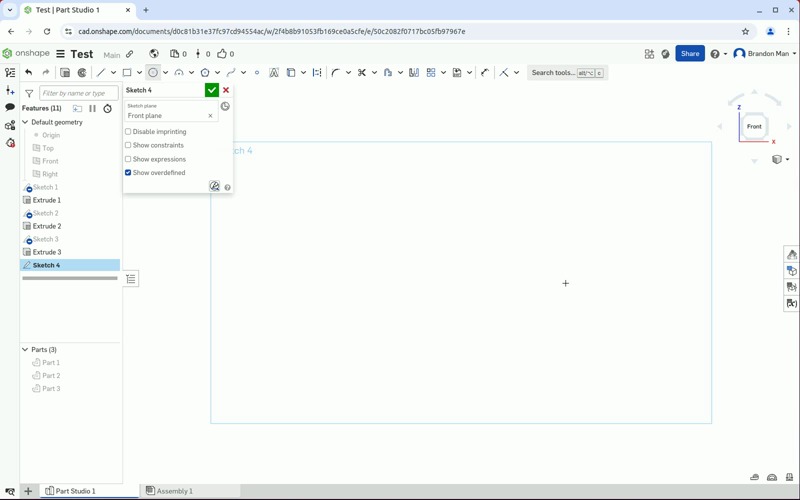
key_up(shift)
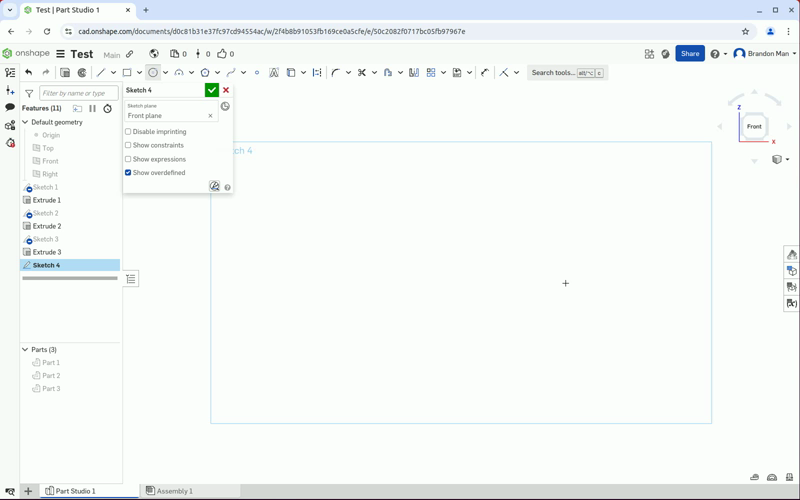
mouse_move(568, 282)
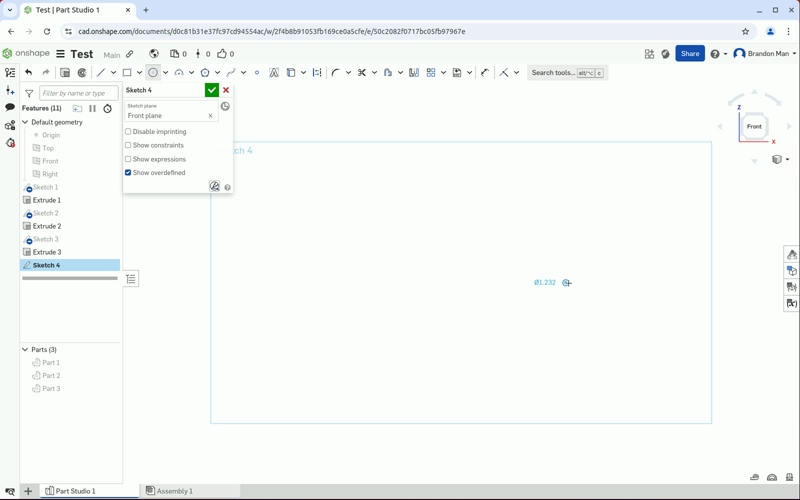
click(568, 282)
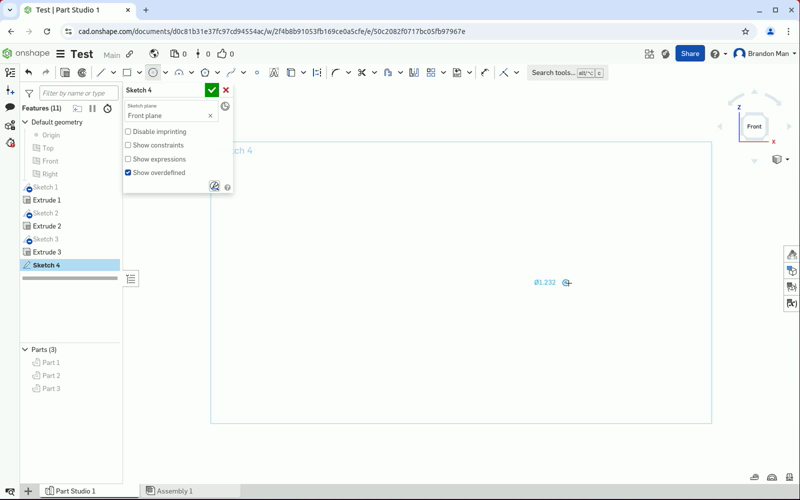
key(esc)
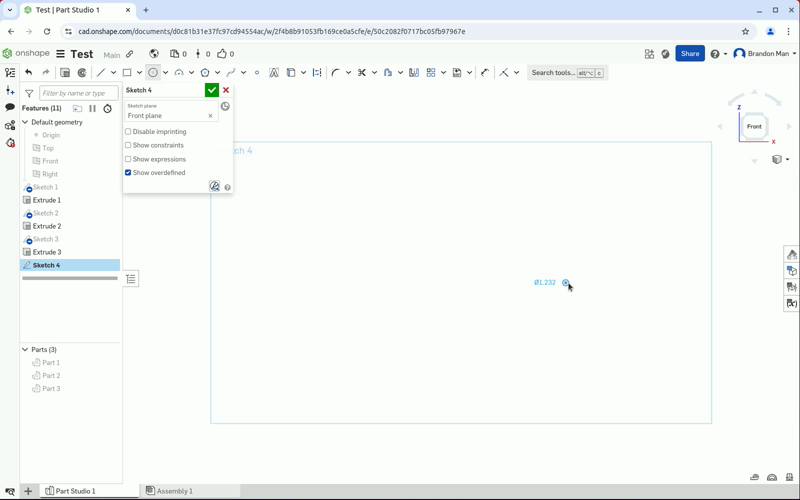
mouse_move(567, 284)
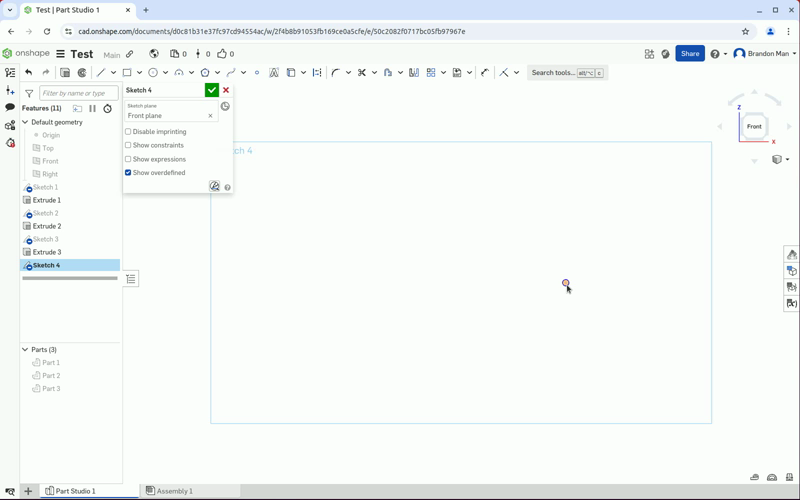
scroll(6)
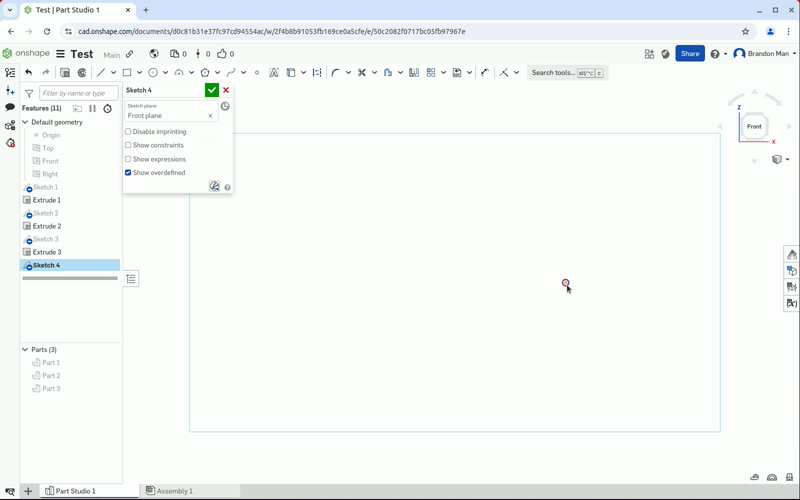
scroll(6)
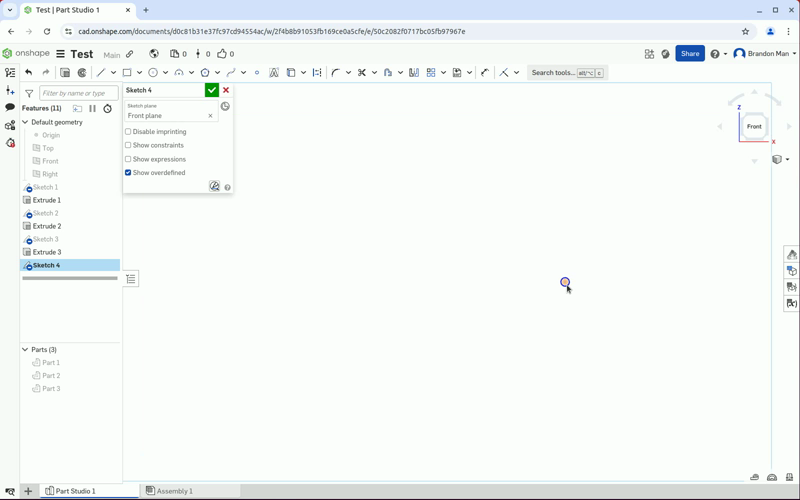
scroll(6)
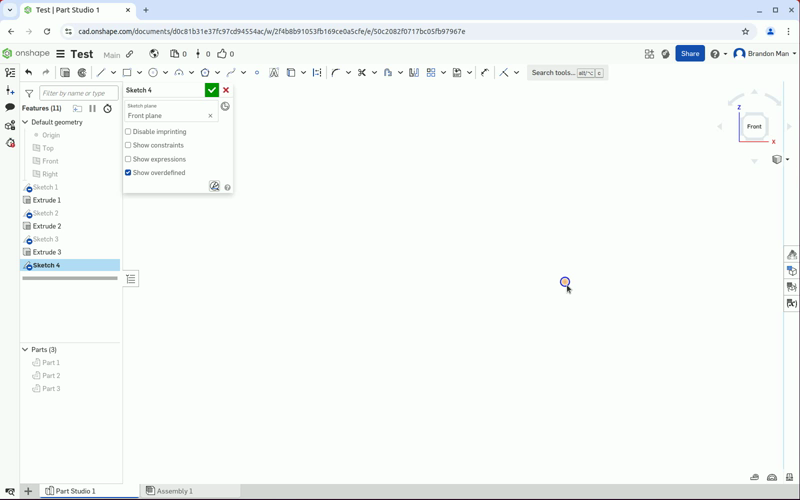
scroll(6)
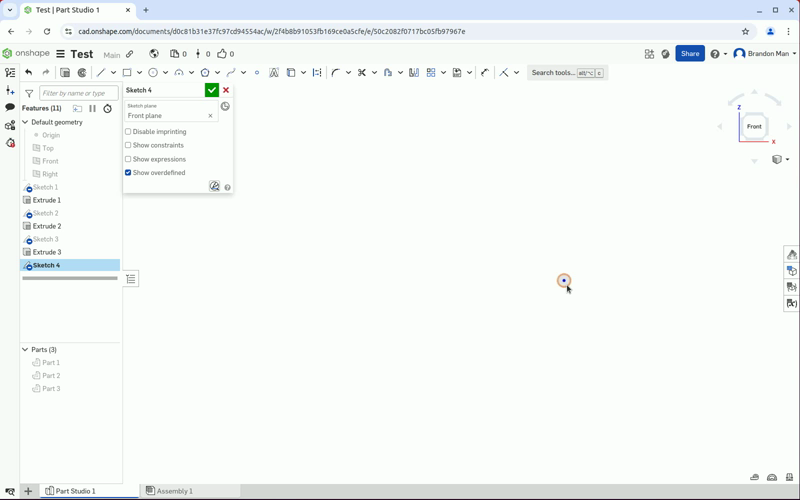
scroll(6)
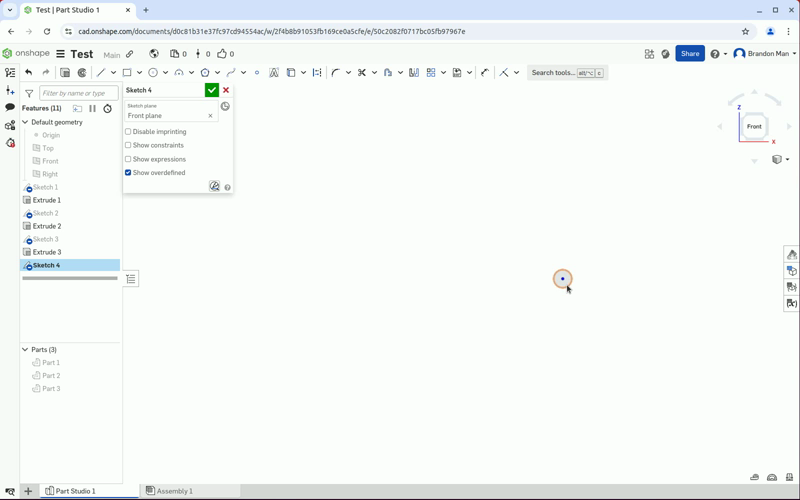
scroll(6)
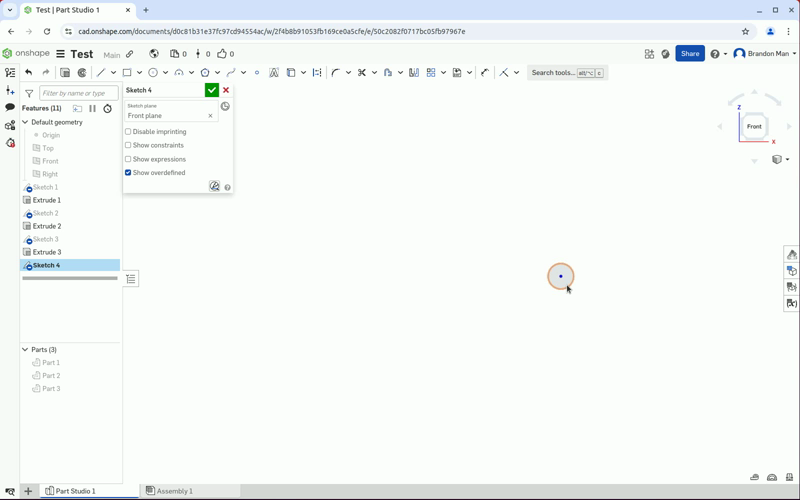
scroll(6)
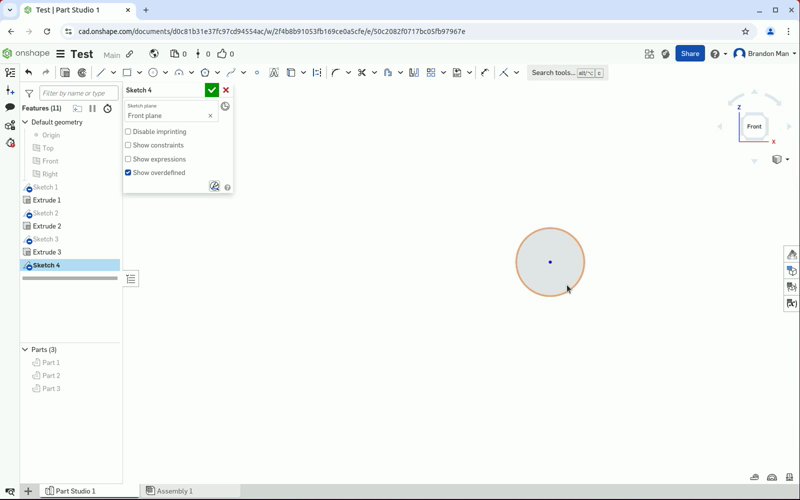
click(567, 284)
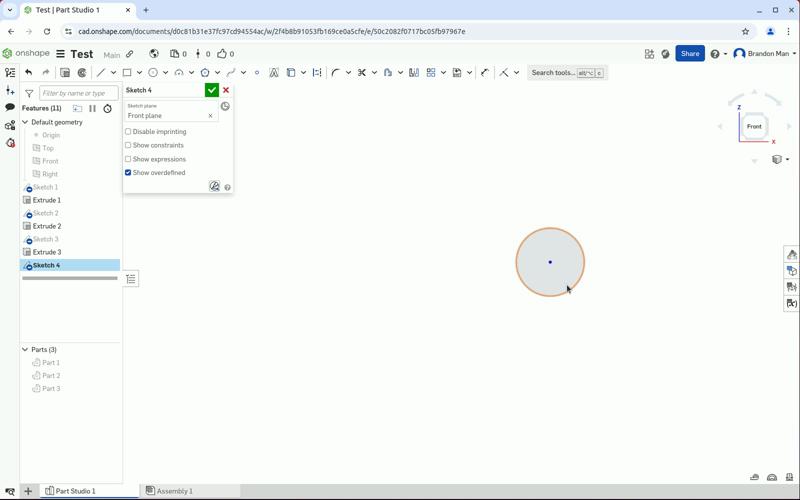
scroll(-6)
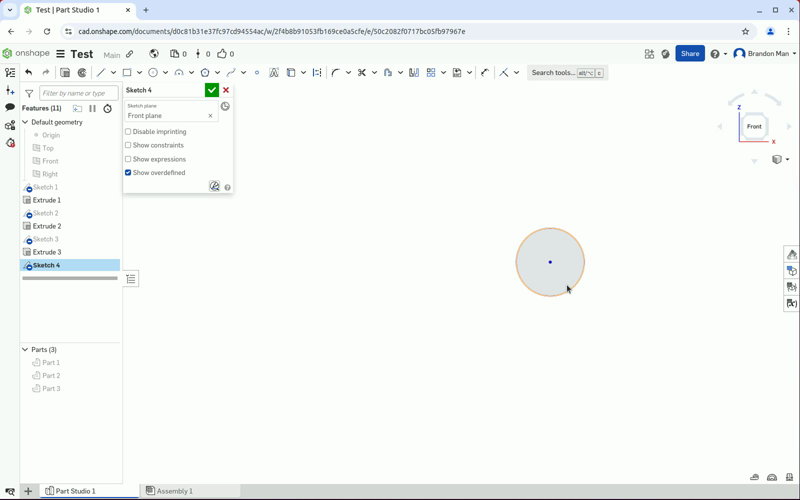
scroll(-6)
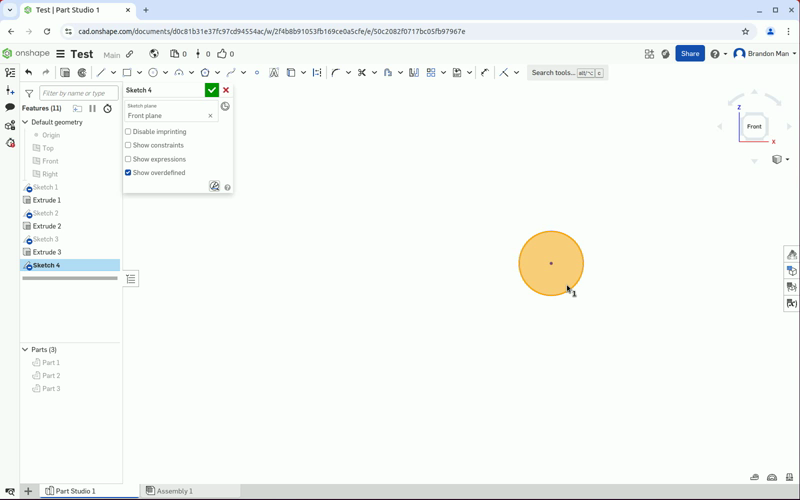
scroll(-6)
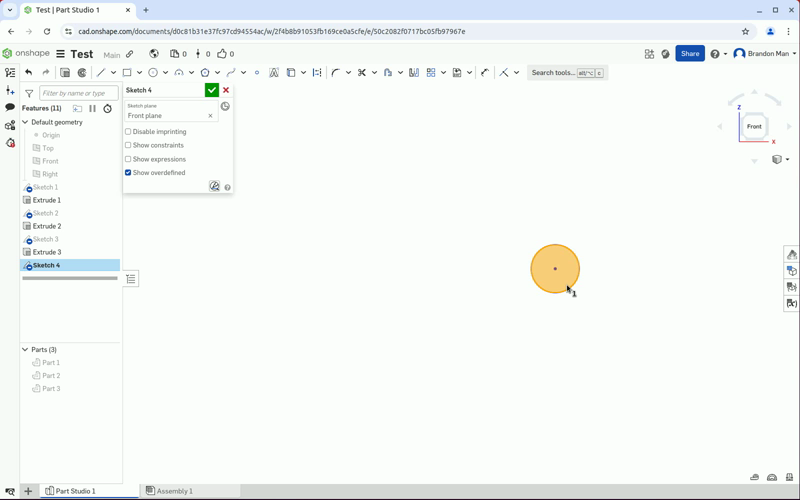
scroll(-6)
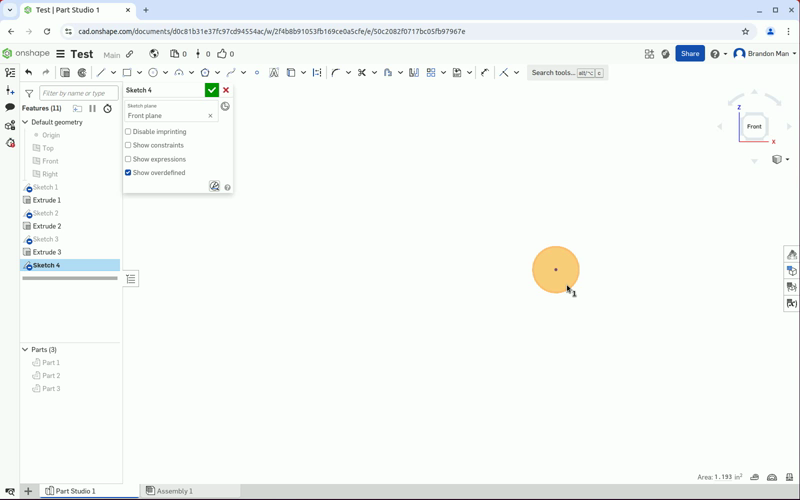
scroll(-6)
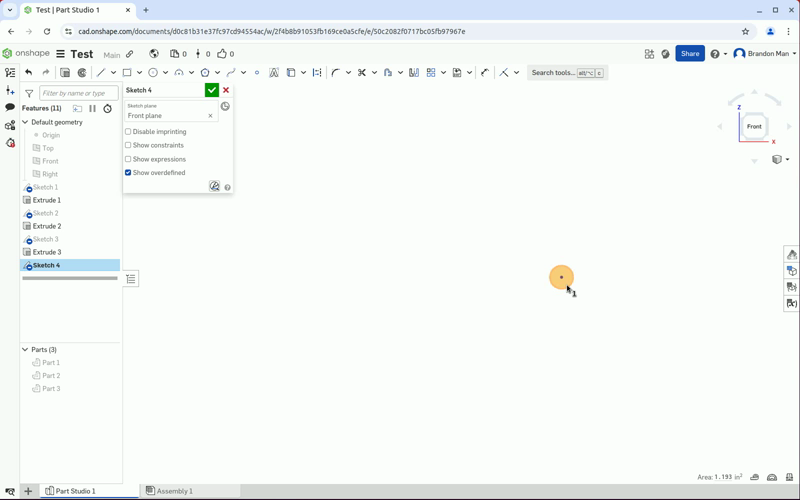
scroll(-6)
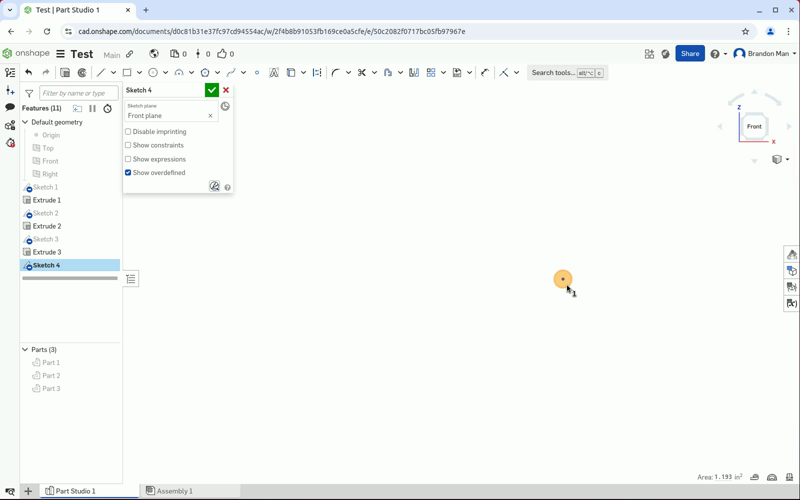
scroll(-6)
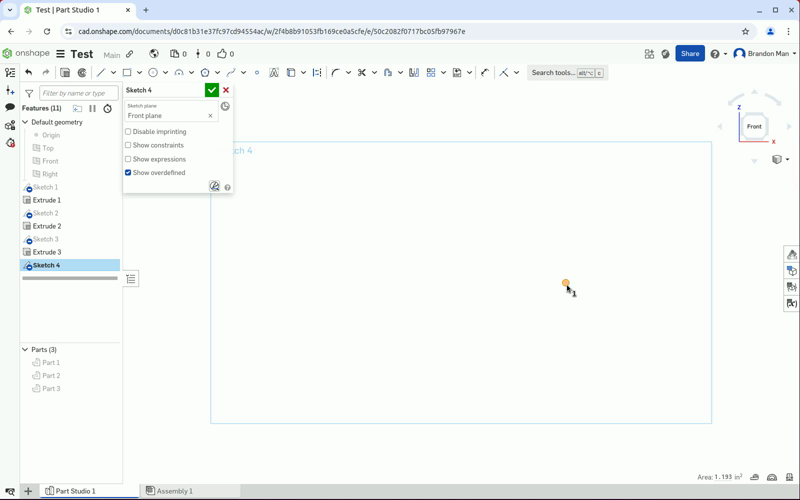
mouse_move(73, 352)
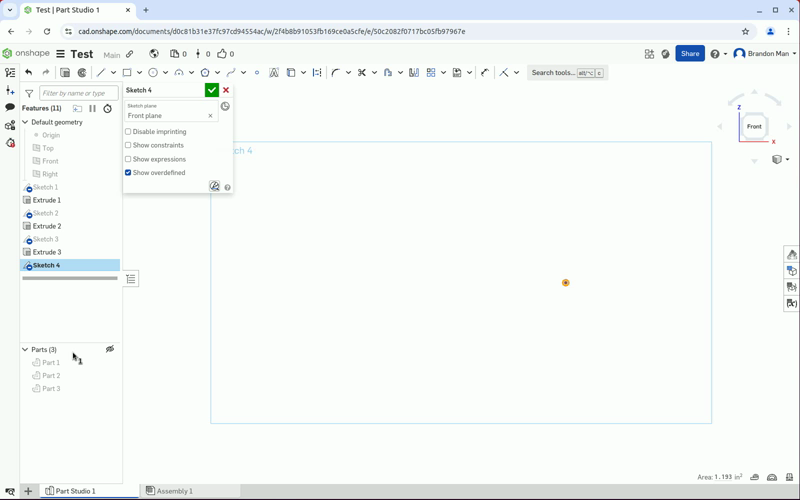
key(shift+y)
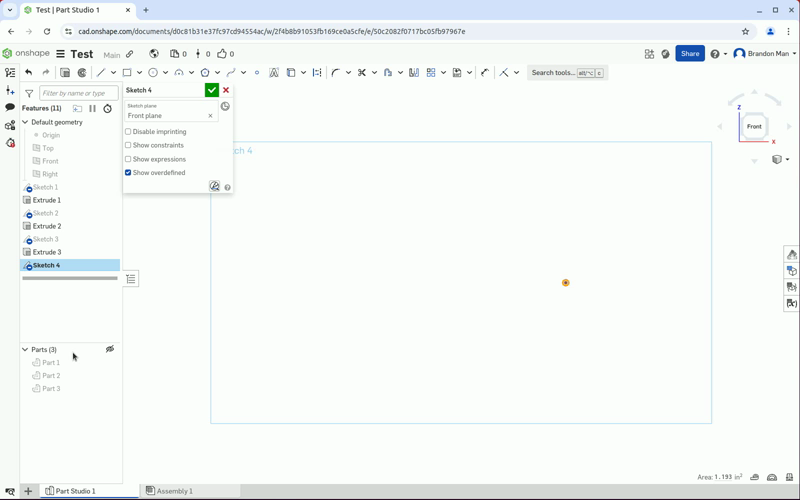
key(shift+e)
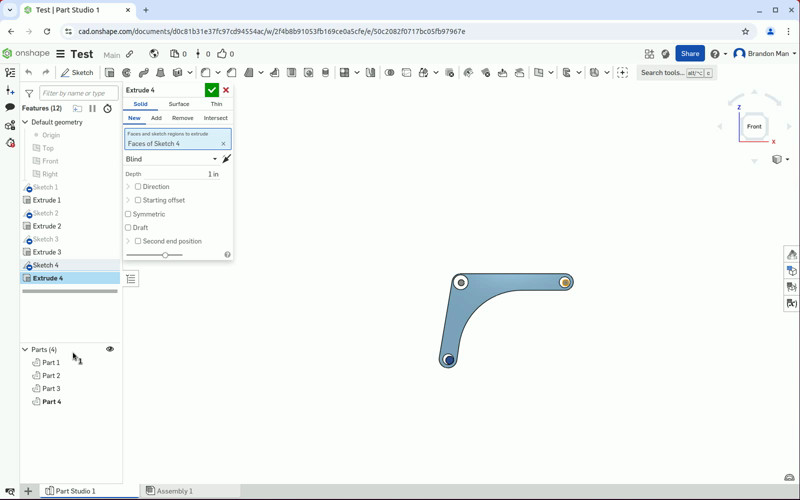
mouse_move(143, 106)
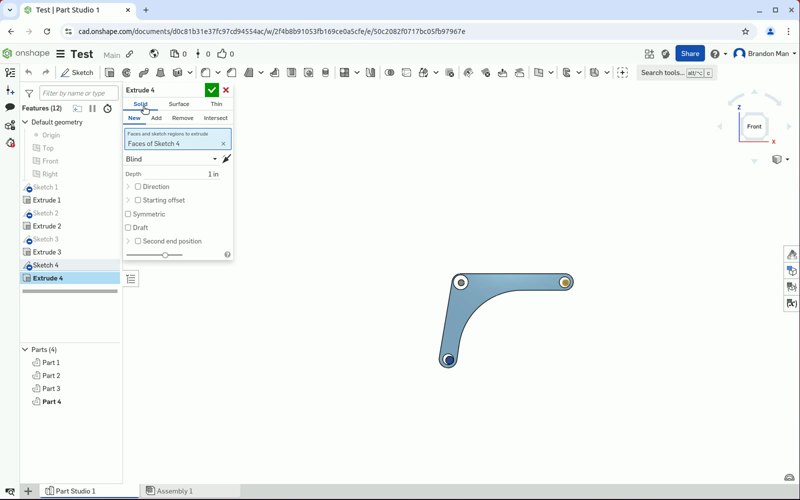
click(143, 106)
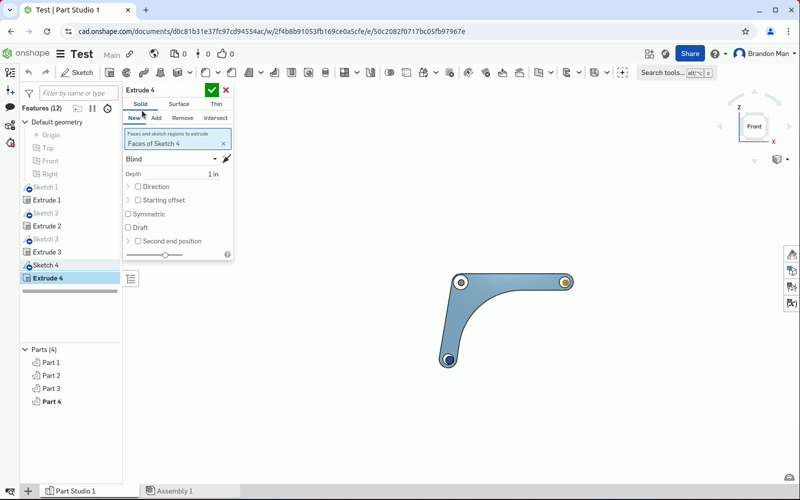
mouse_move(137, 120)
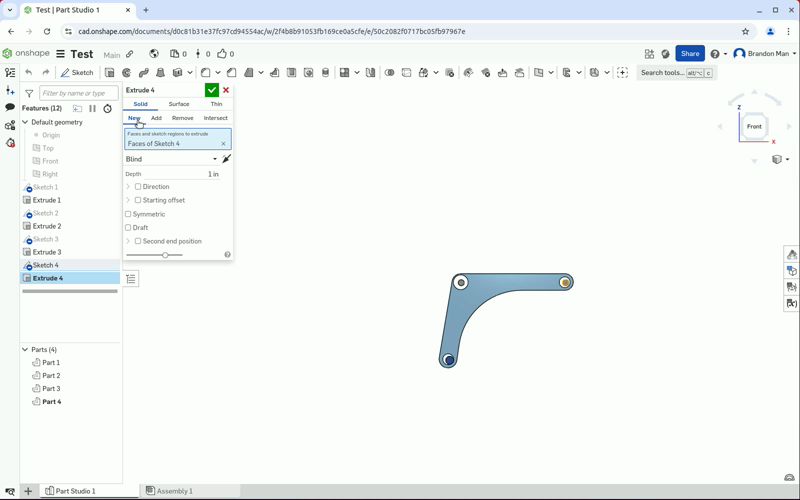
click(137, 120)
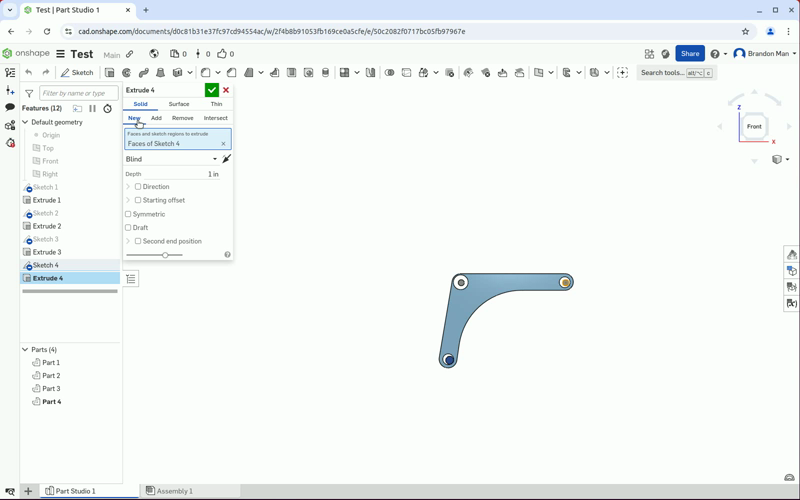
key(tab, 4)
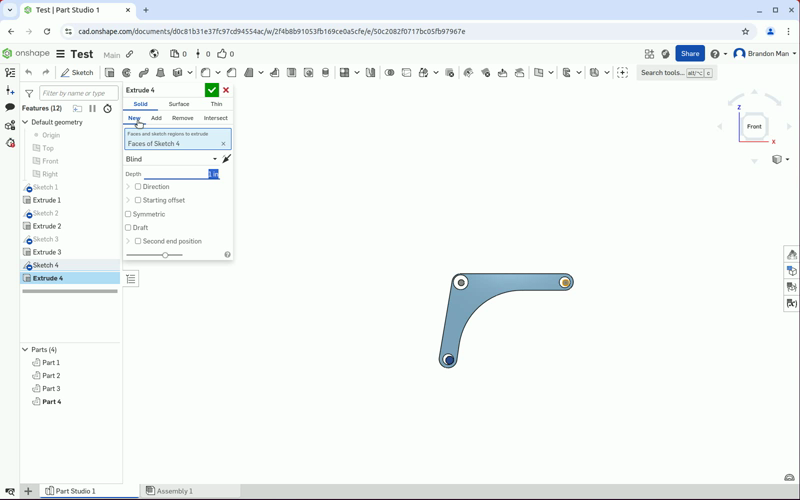
text(2.166)
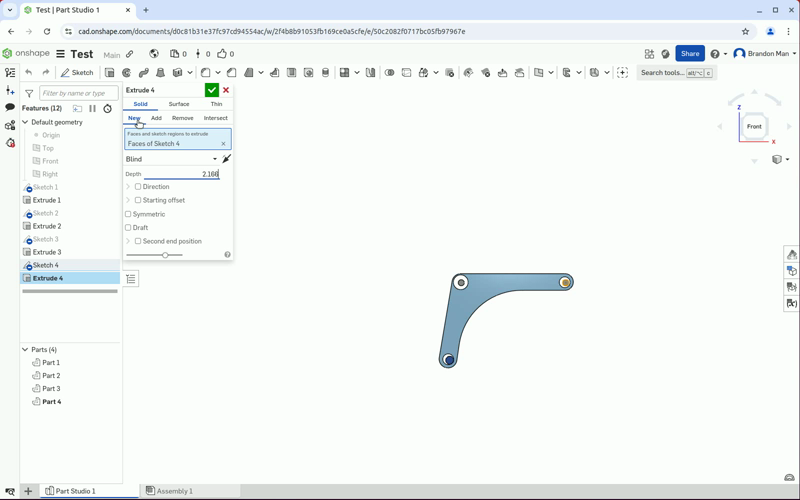
key(enter)
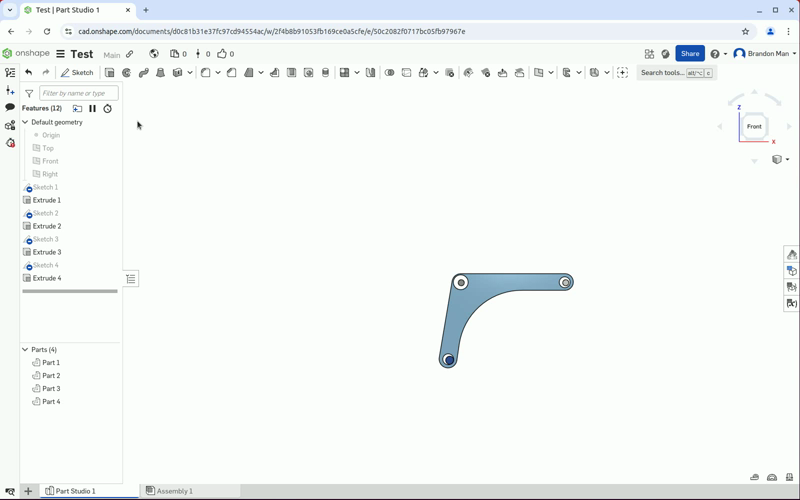
key(shift+h)
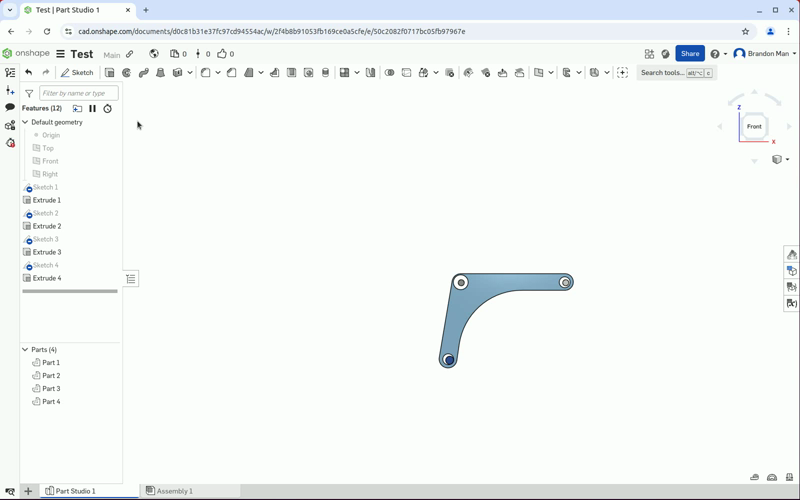
key(shift+h)
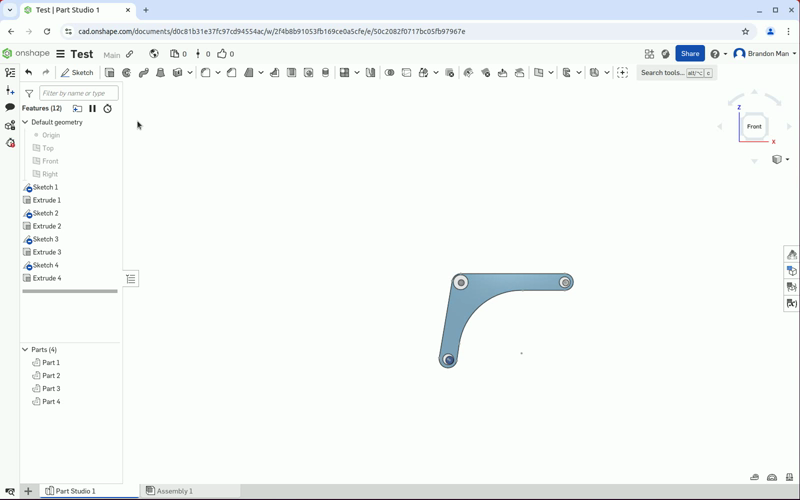
key(shift+7)
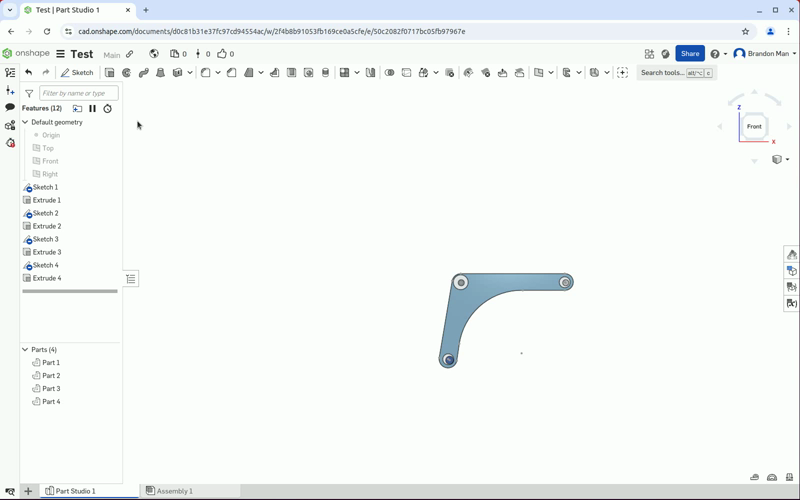
key(left, 2)
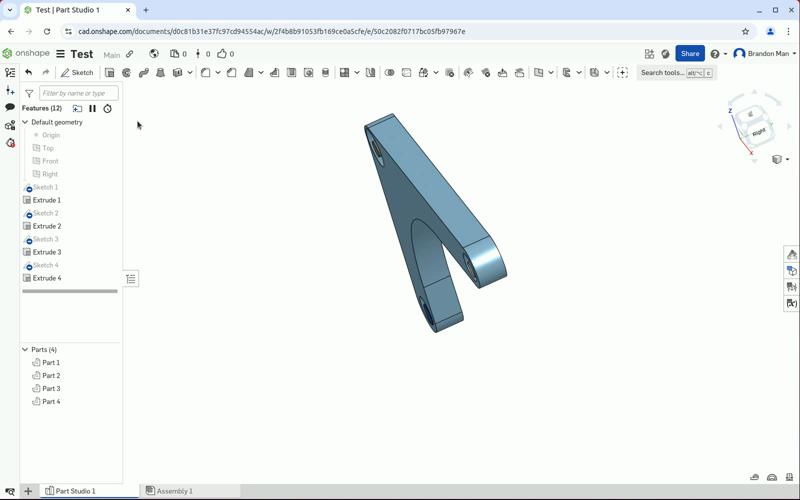
key(down, 2)
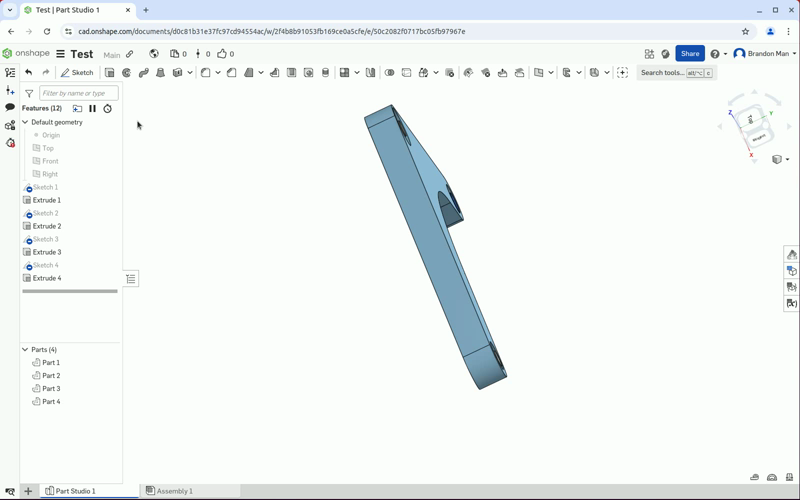
key(up, 2)
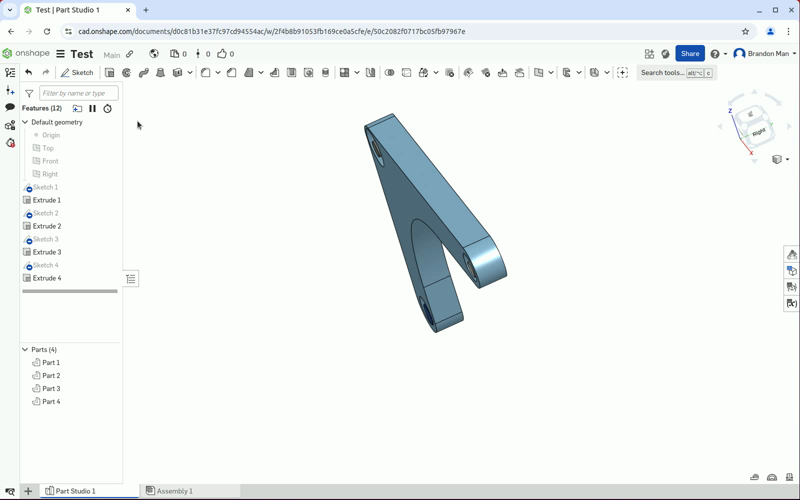
key(right, 2)
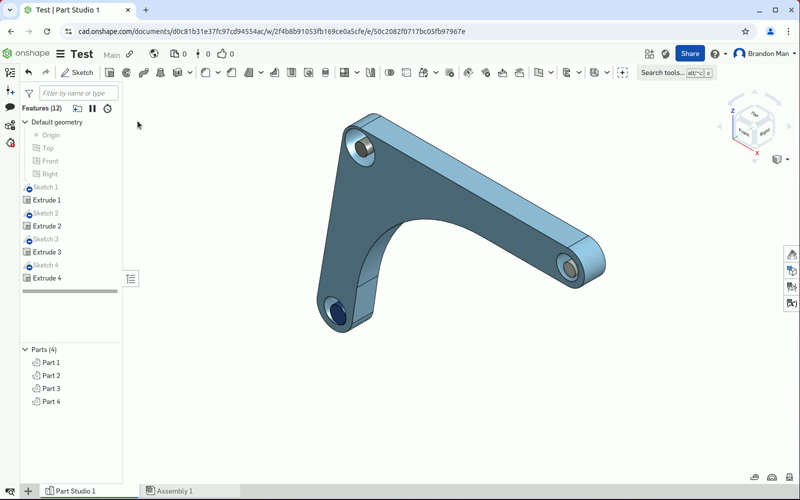
mouse_move(73, 189)
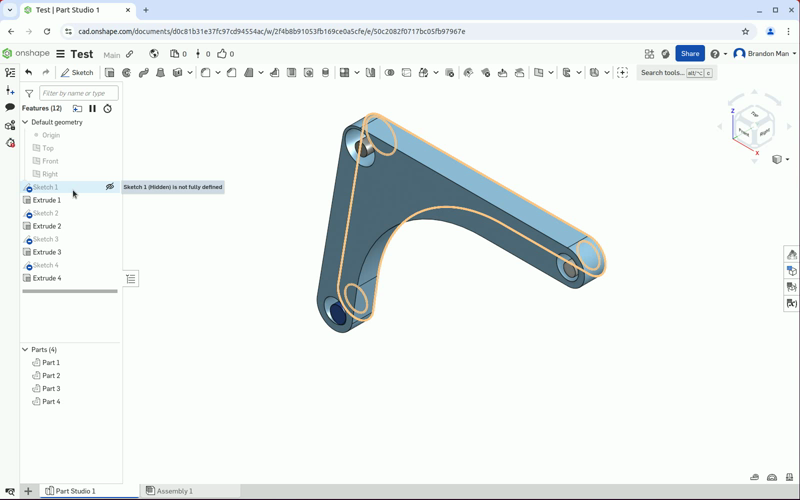
click(73, 189)